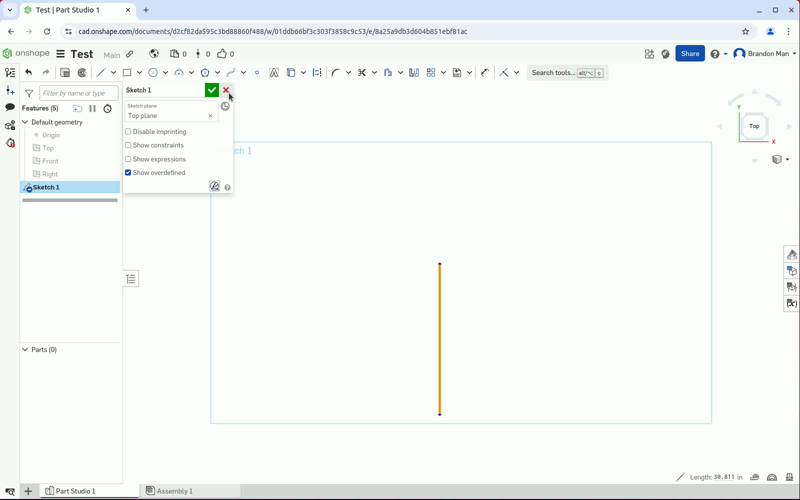
key(shift+h)
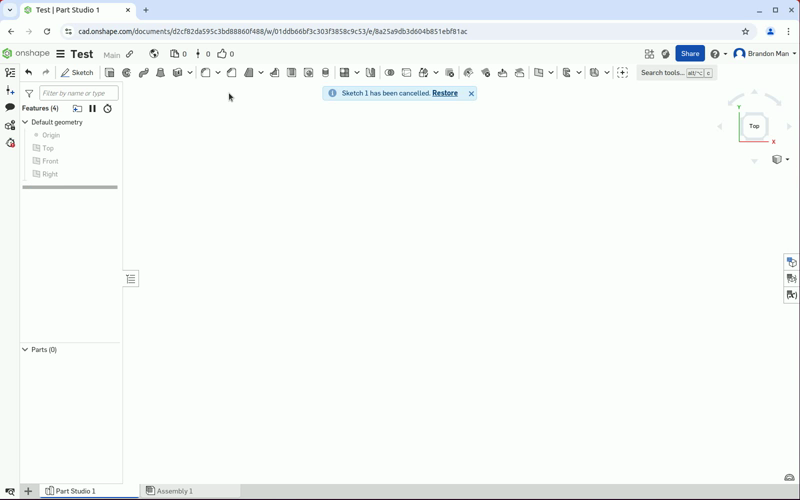
mouse_move(73, 352)
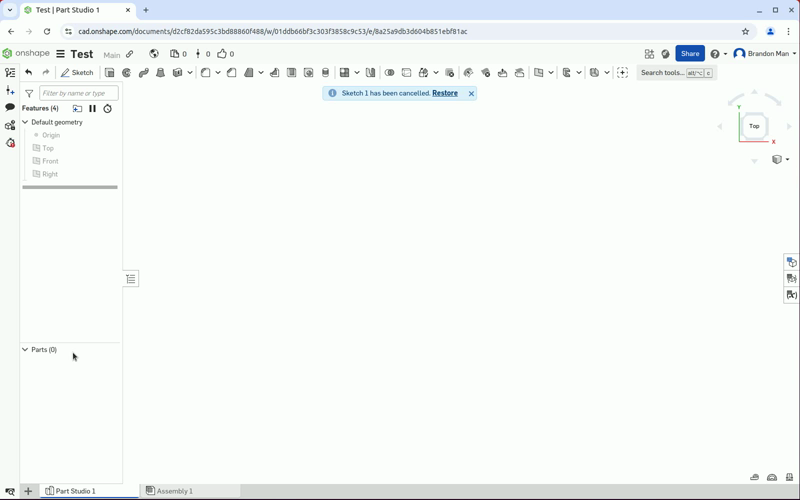
key(y)
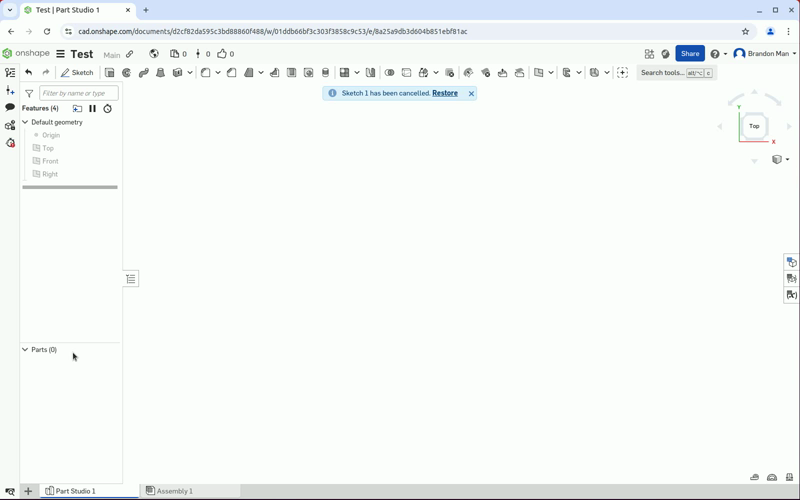
key(shift+p)
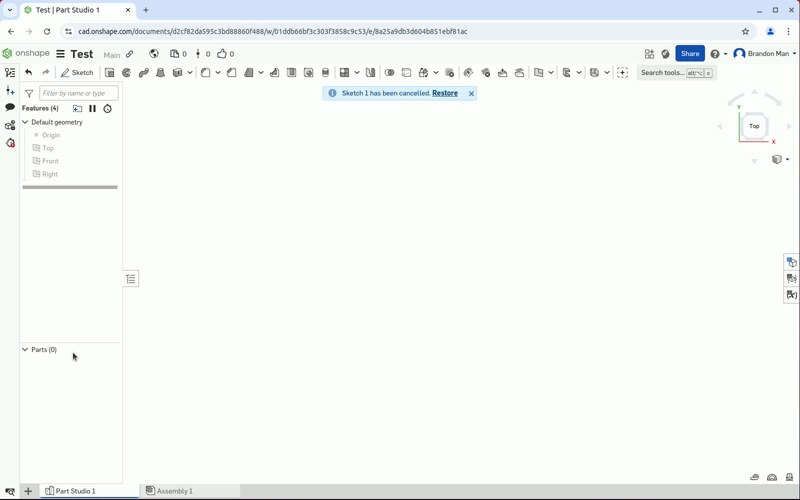
key(space)
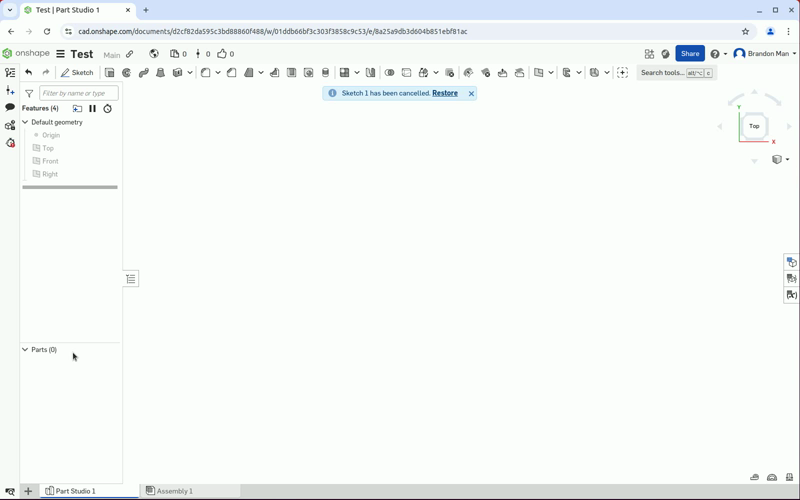
key_down(shift)
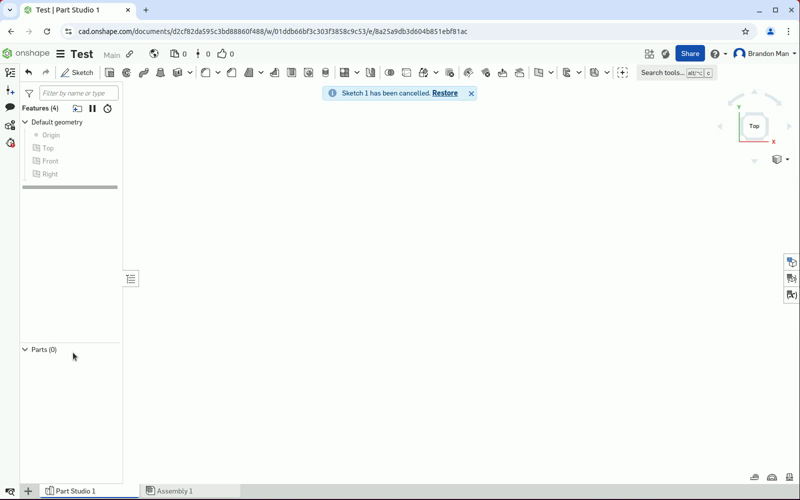
key(up)
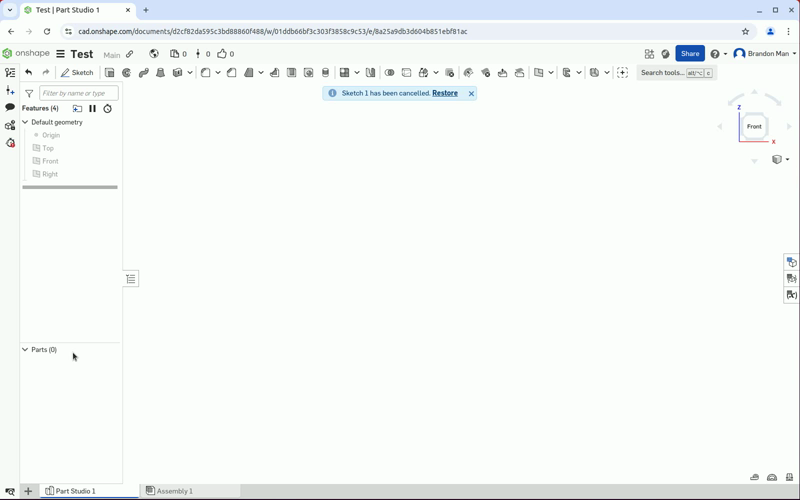
key_up(shift)
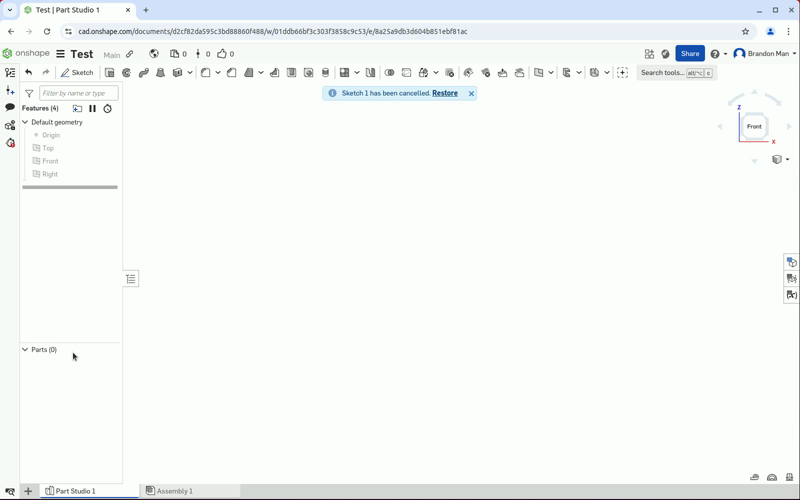
key(space)
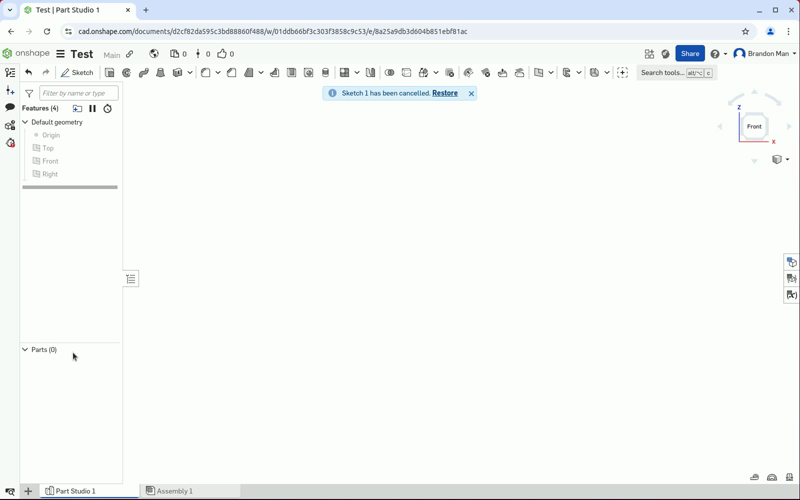
key_down(shift)
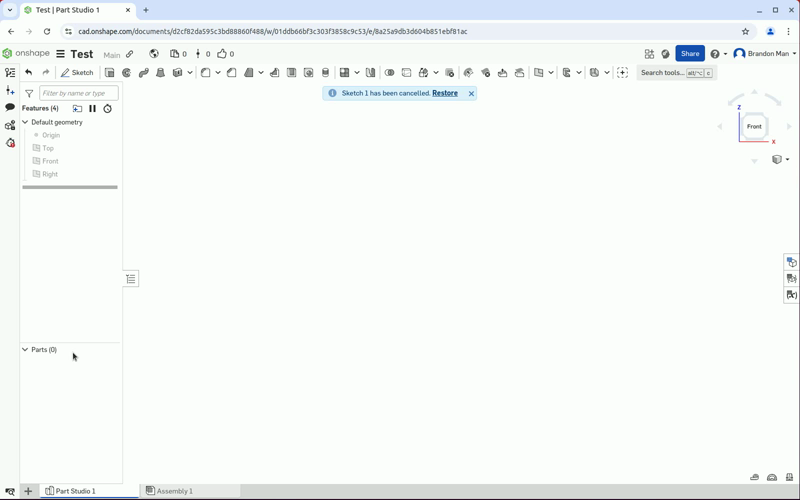
key(left)
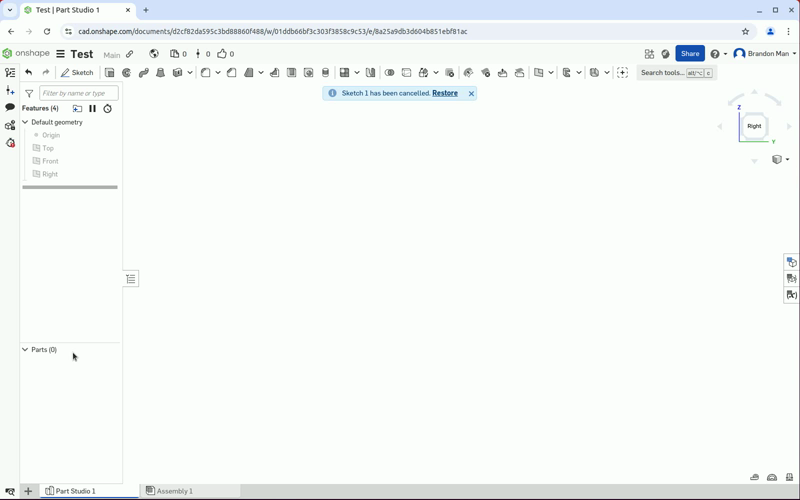
key_up(shift)
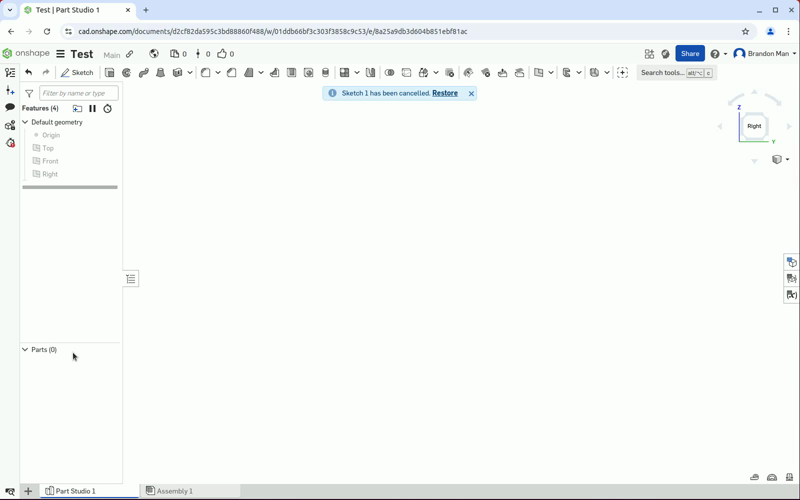
mouse_move(73, 352)
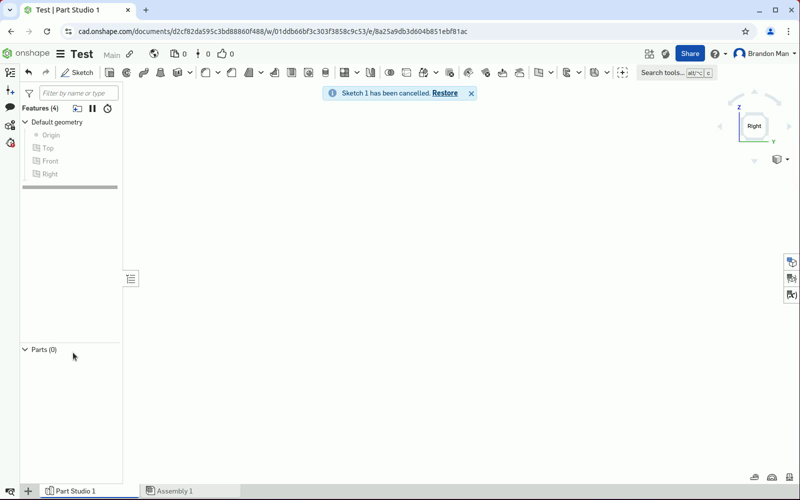
key(shift+y)
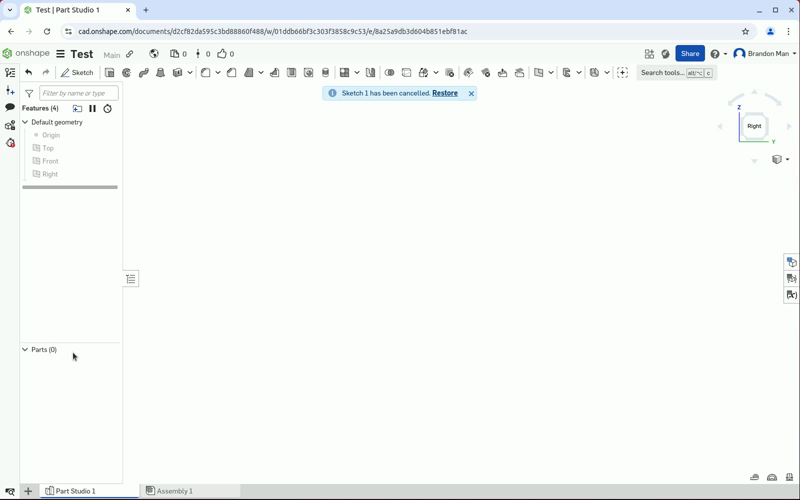
key(shift+s)
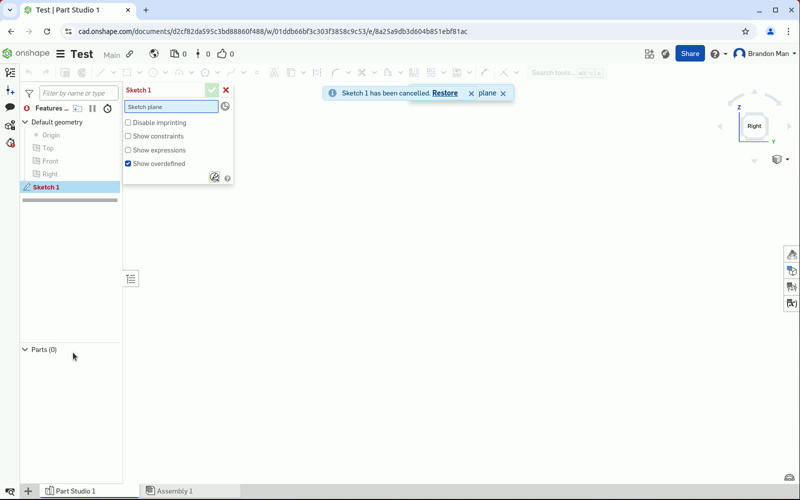
mouse_move(73, 176)
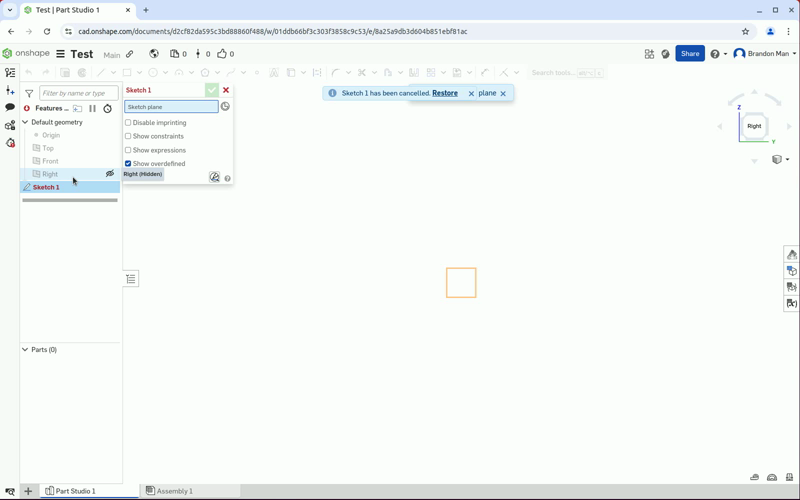
click(73, 176)
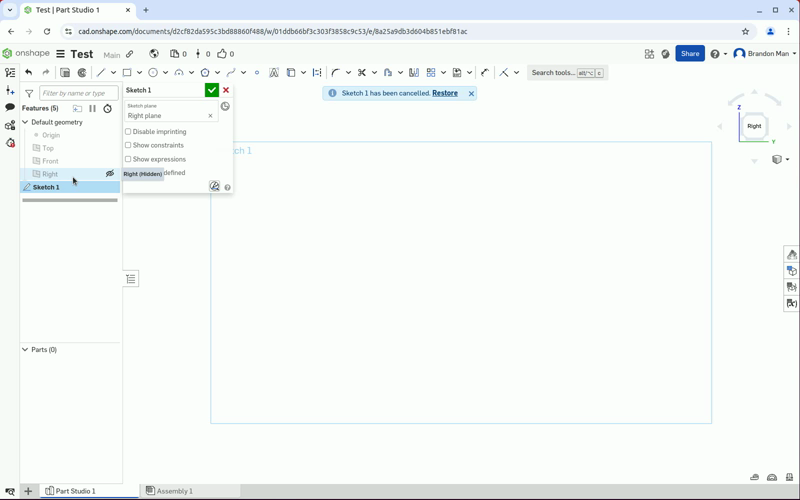
mouse_move(73, 352)
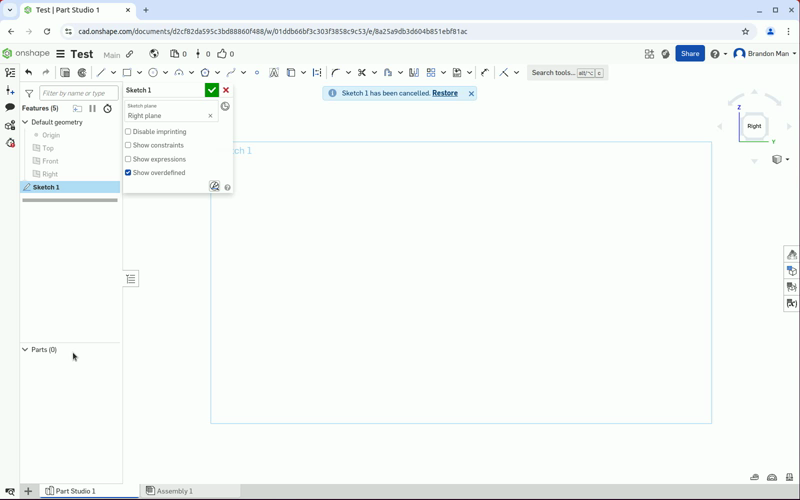
key(y)
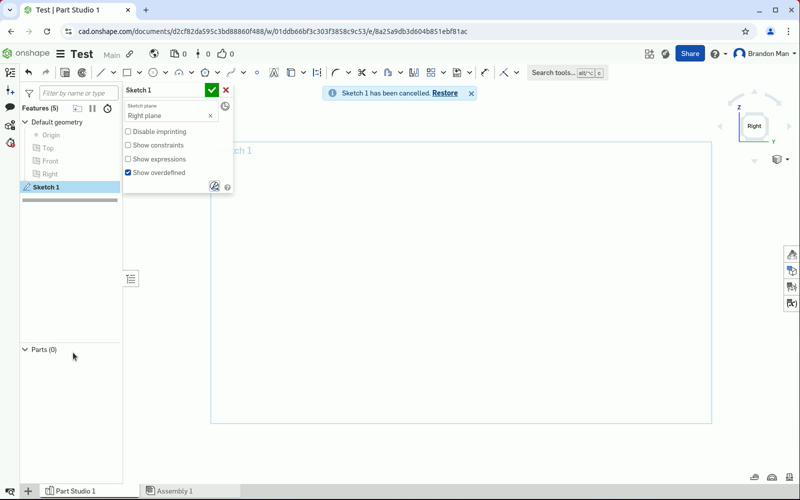
key(l)
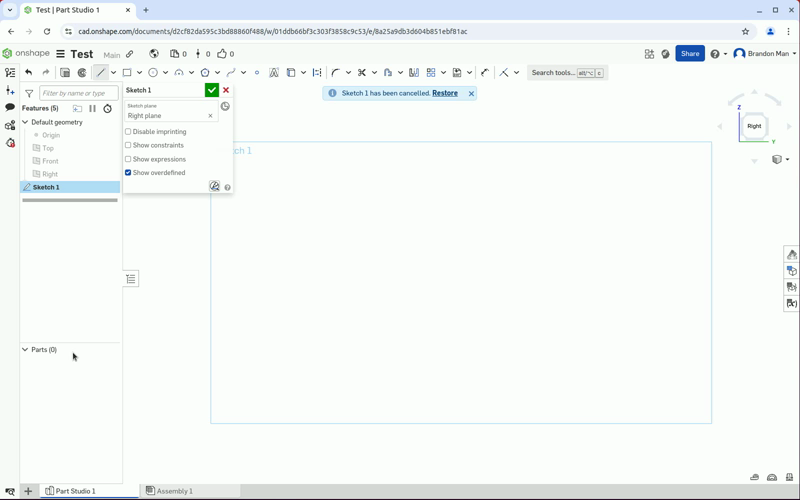
key_down(shift)
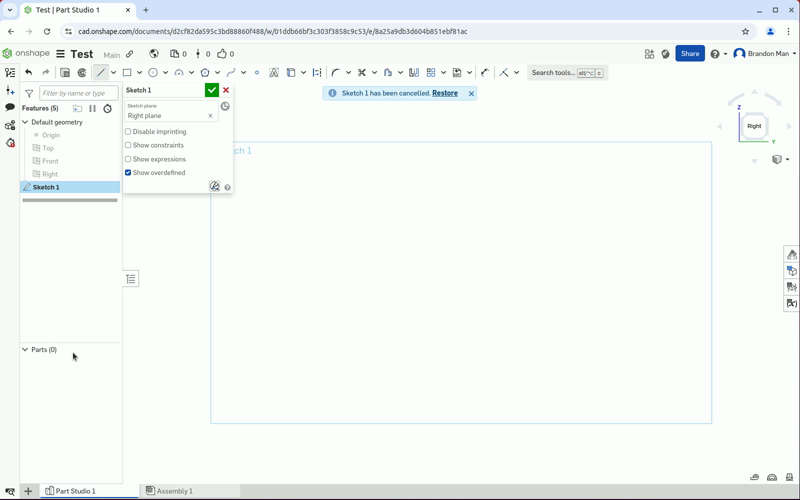
mouse_move(438, 301)
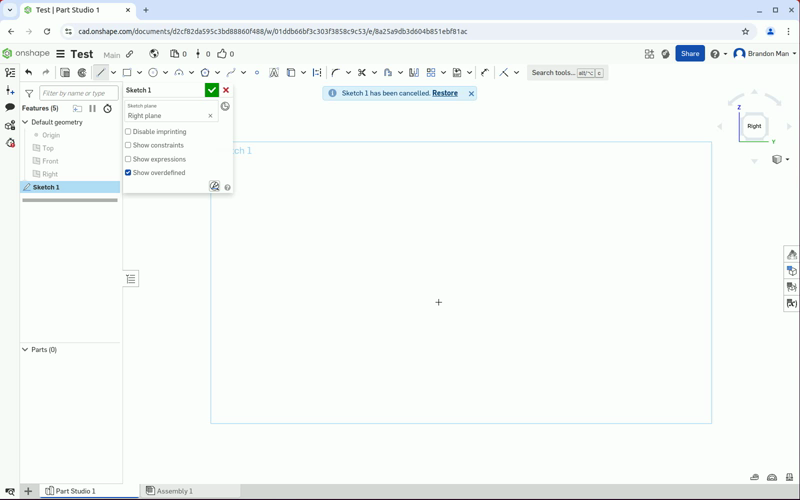
click(438, 301)
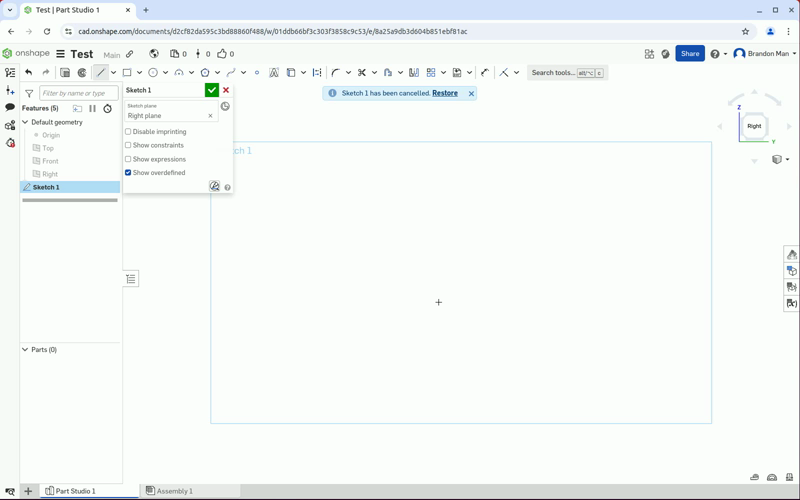
key_up(shift)
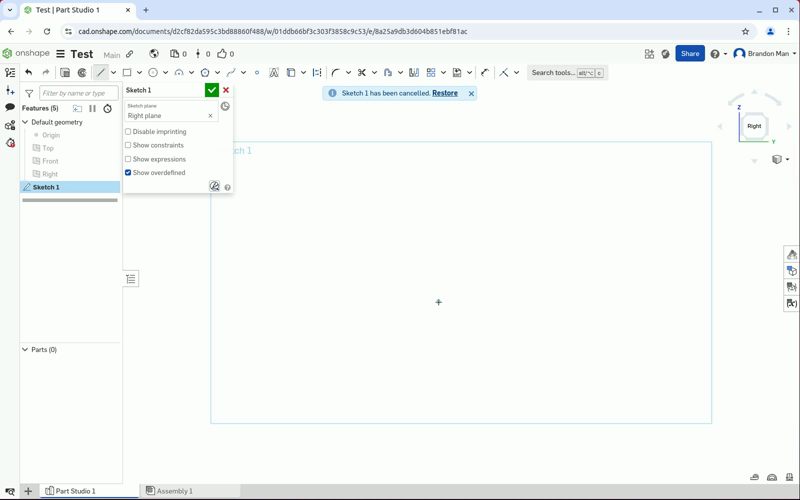
key_down(shift)
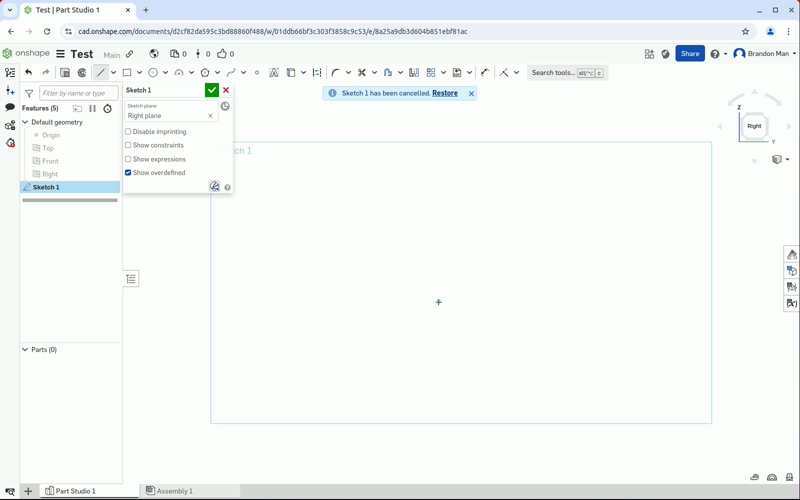
mouse_move(468, 301)
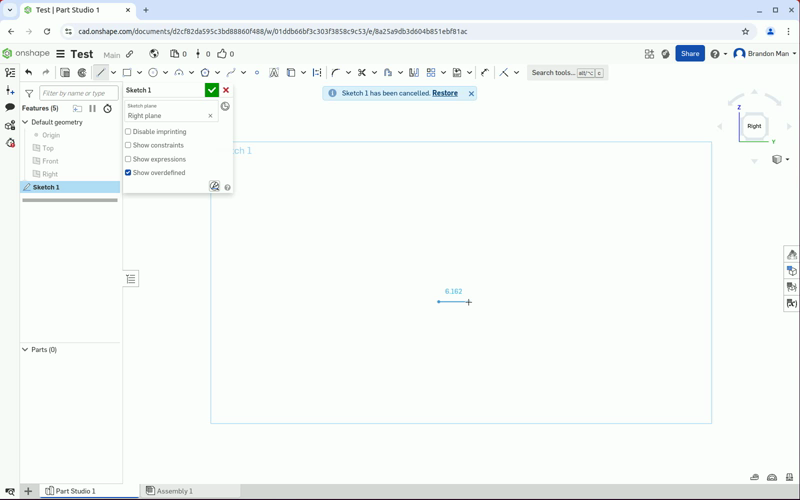
mouse_move(495, 301)
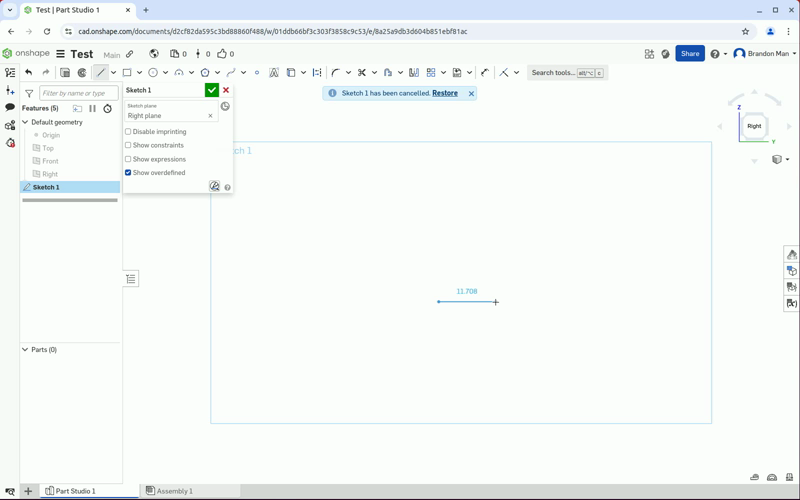
click(495, 301)
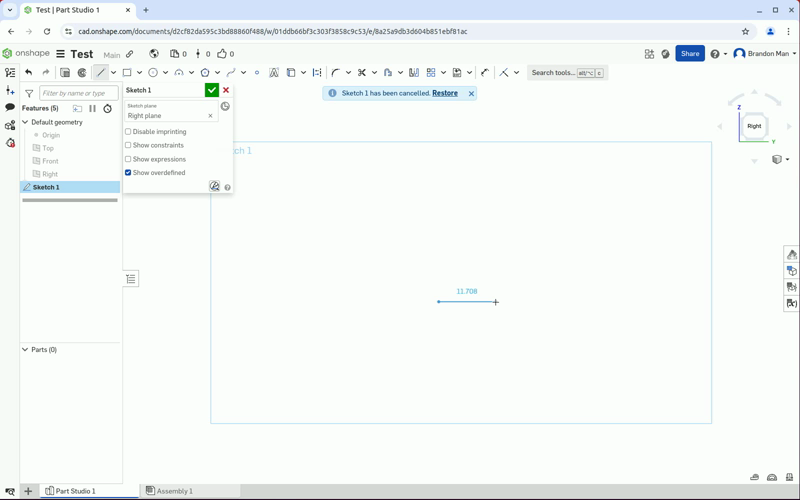
key_up(shift)
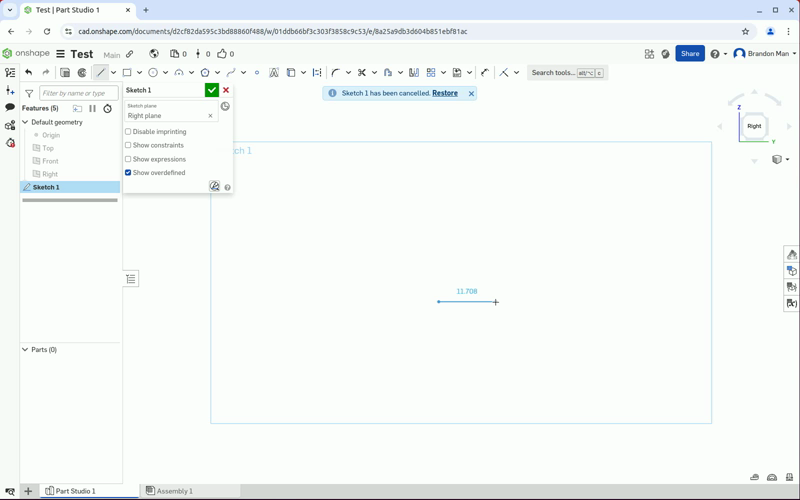
key_down(shift)
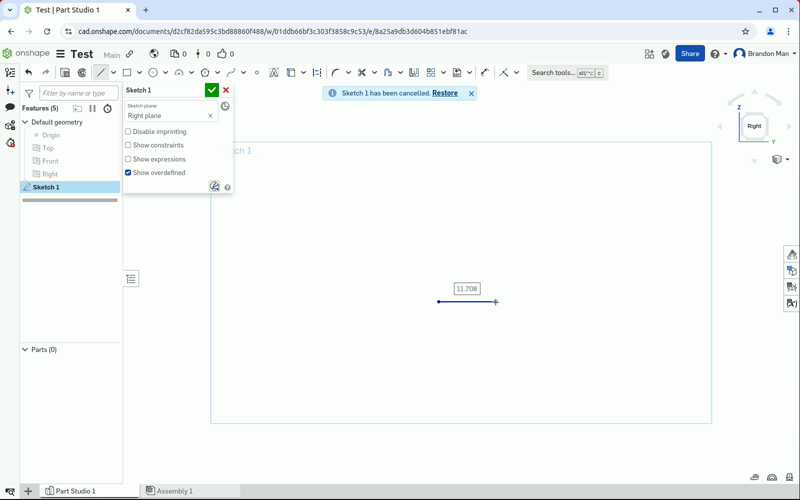
mouse_move(495, 233)
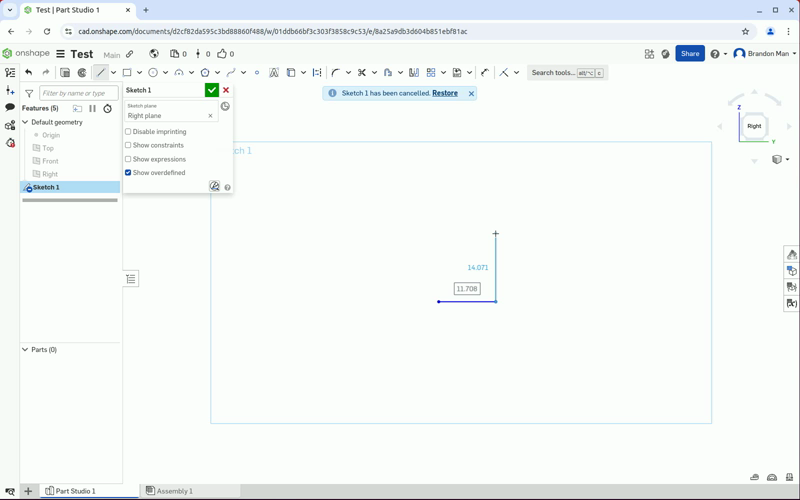
click(495, 233)
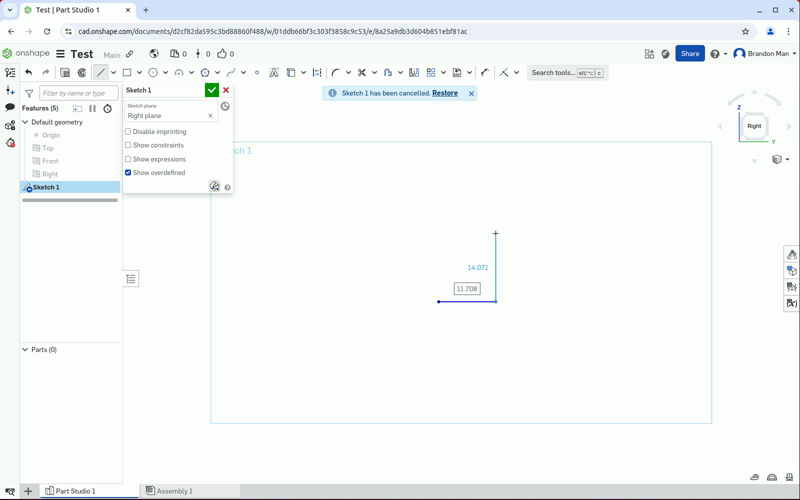
key_up(shift)
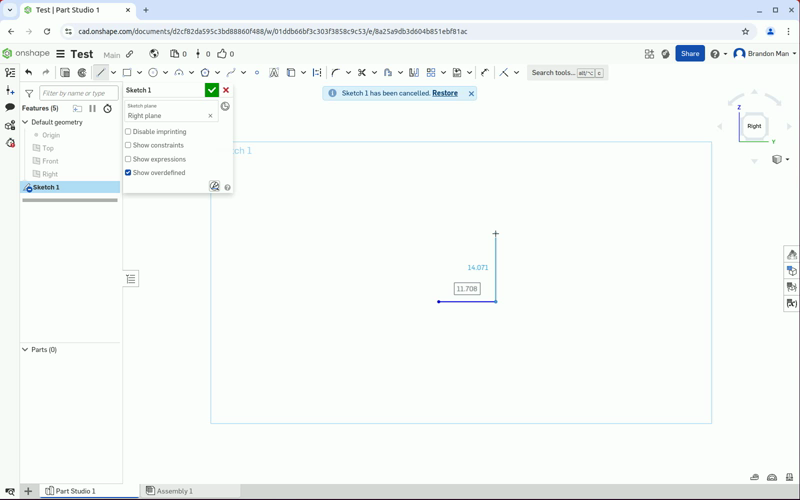
key_down(shift)
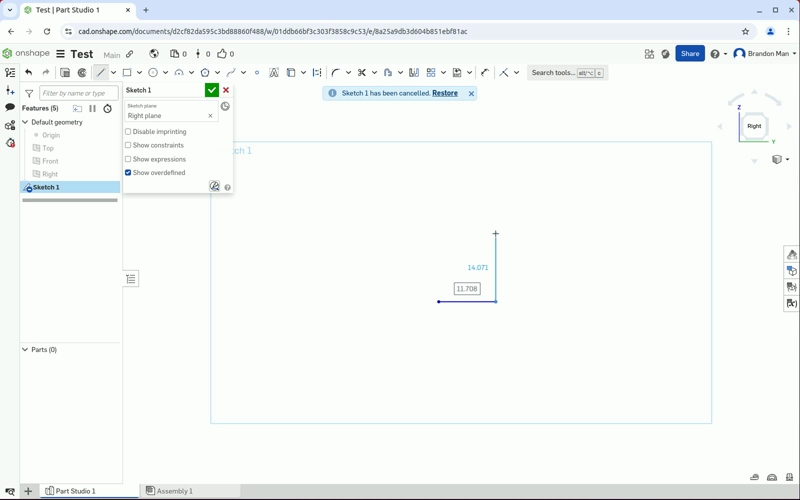
mouse_move(525, 233)
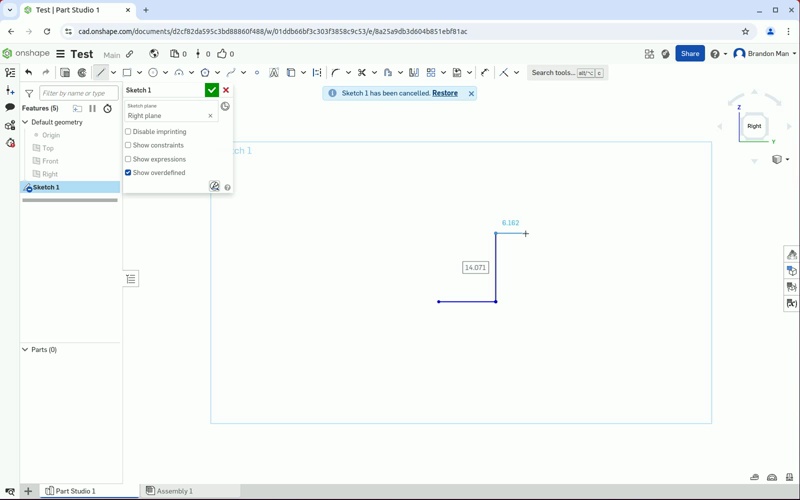
mouse_move(438, 233)
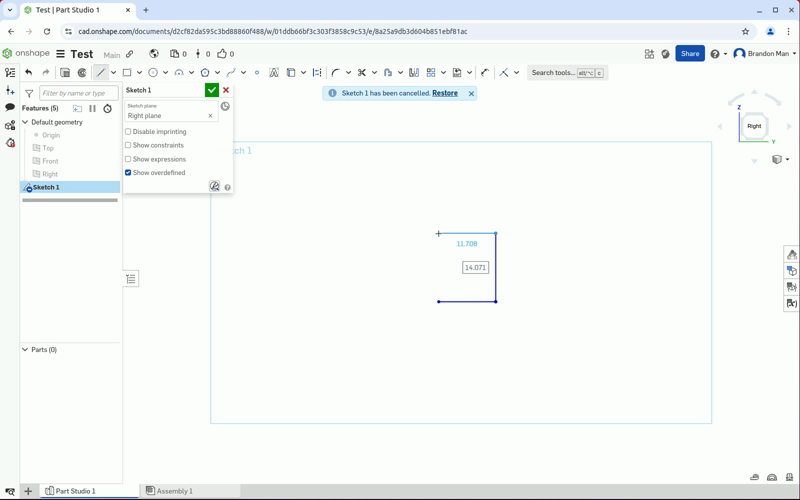
click(438, 233)
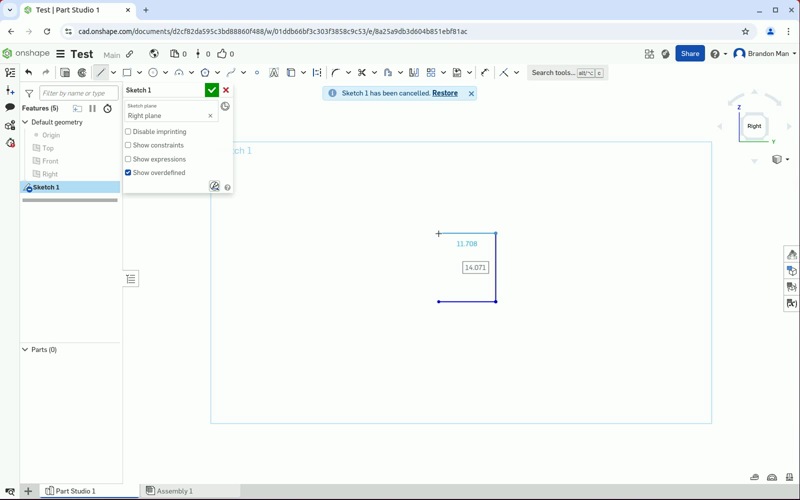
key_up(shift)
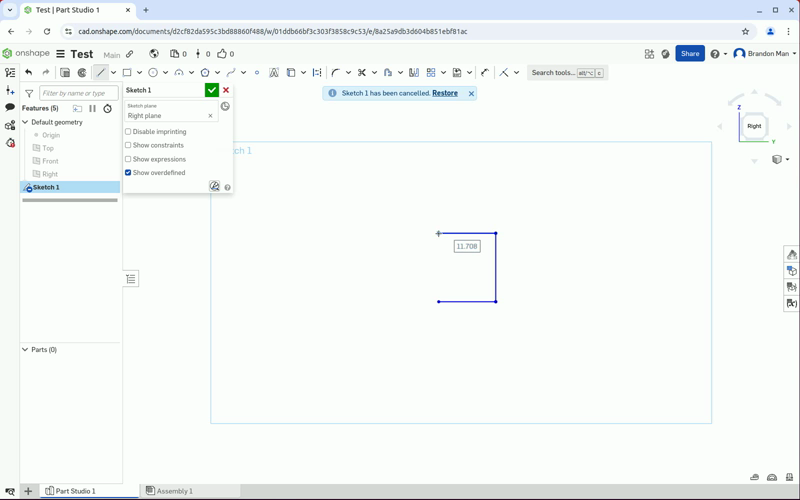
key_down(shift)
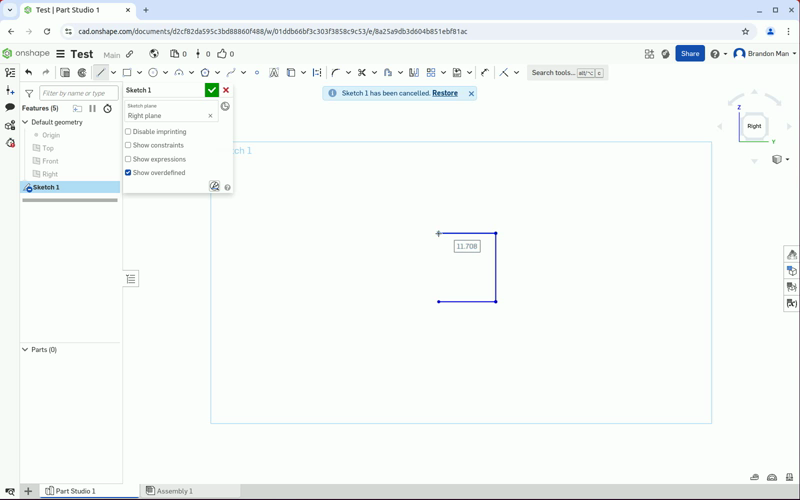
mouse_move(438, 301)
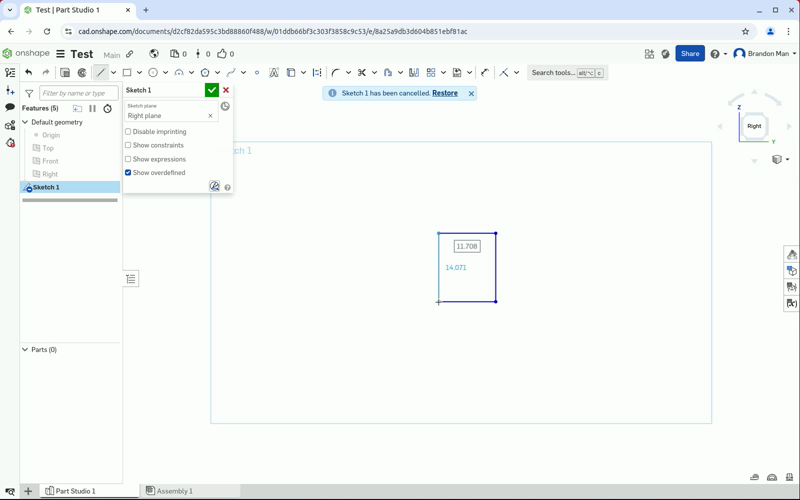
key_up(shift)
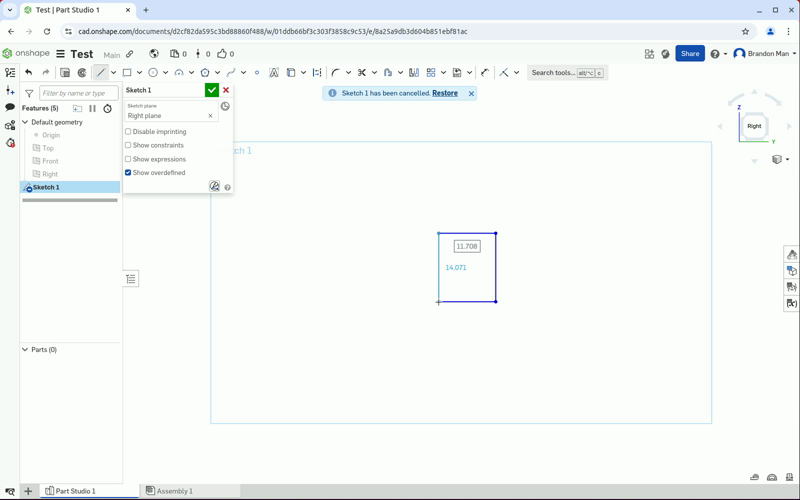
click(438, 301)
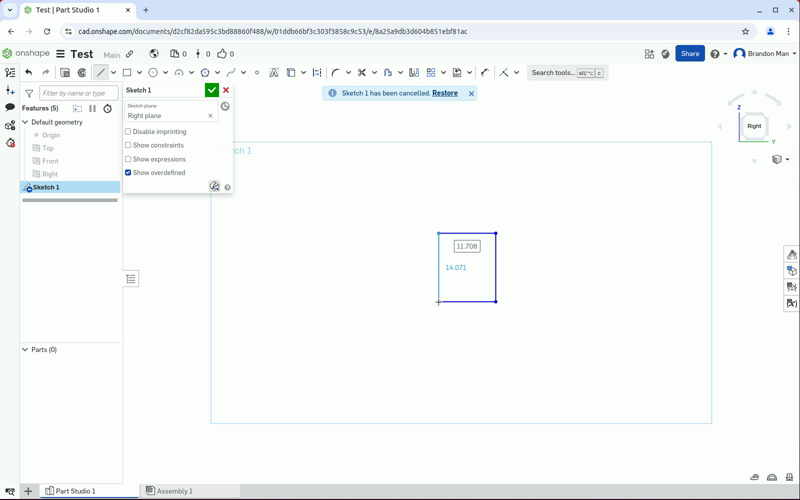
key(esc)
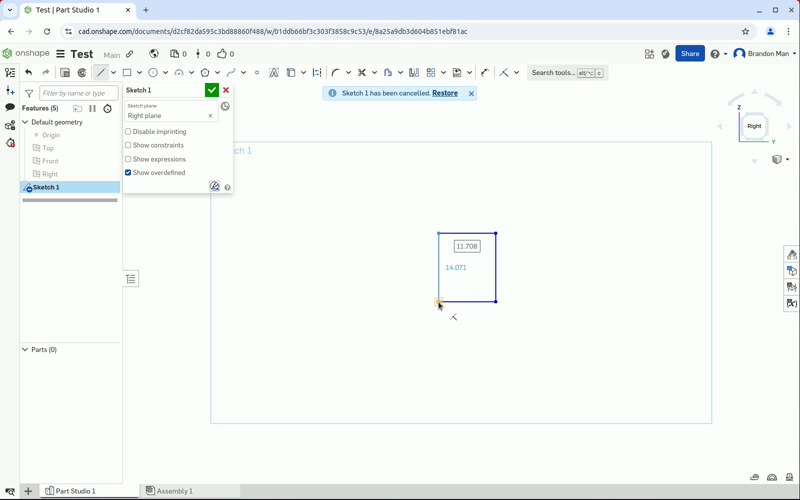
mouse_move(468, 289)
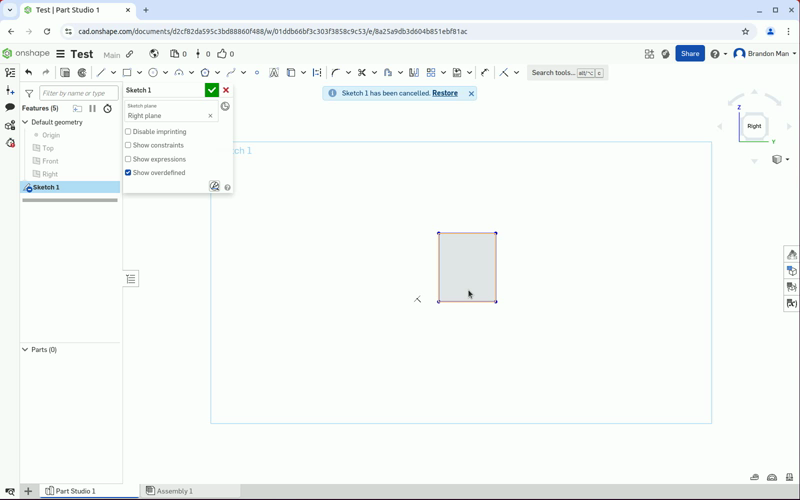
click(468, 289)
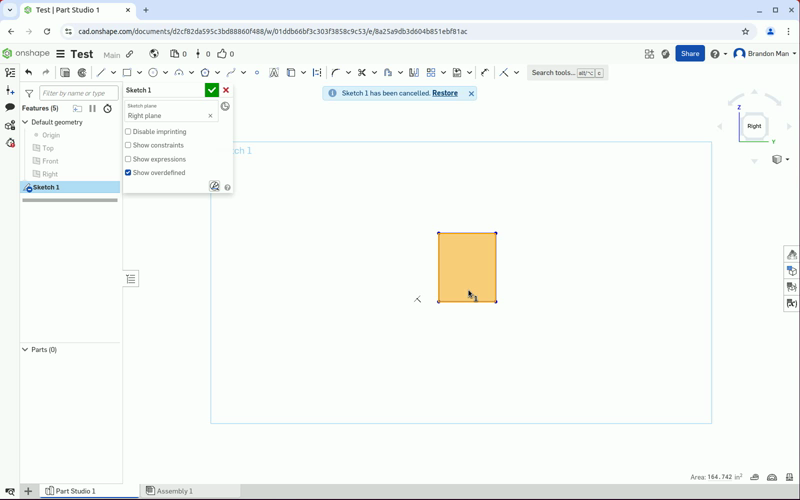
mouse_move(73, 352)
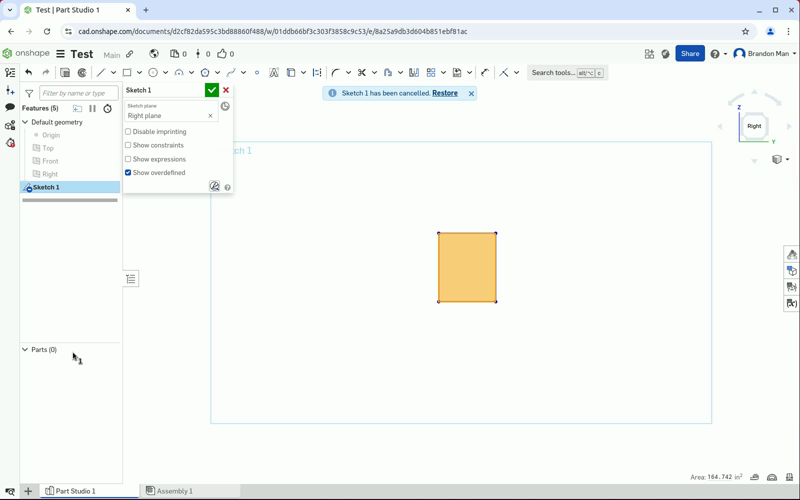
key(shift+y)
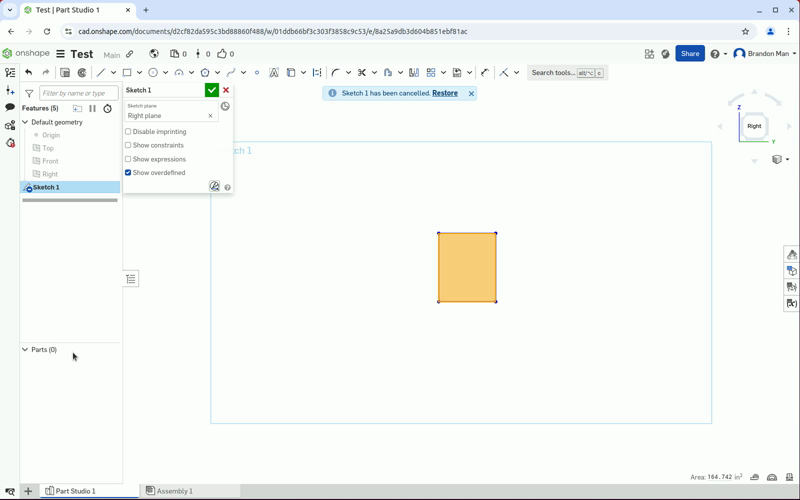
key(shift+e)
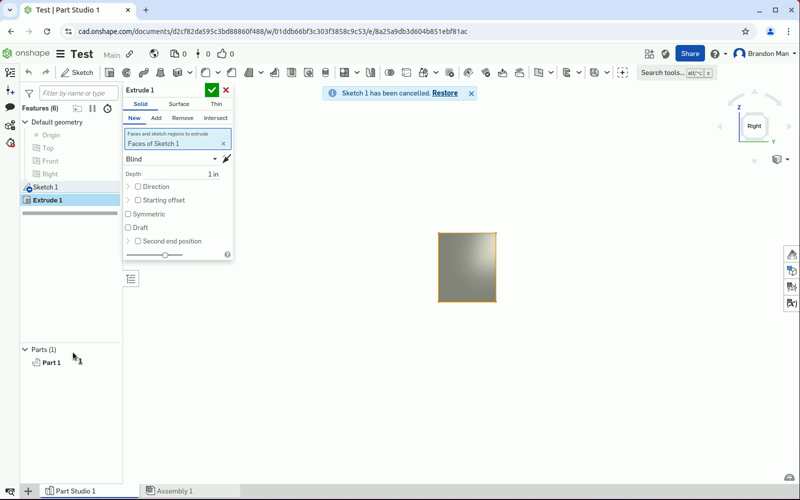
mouse_move(143, 106)
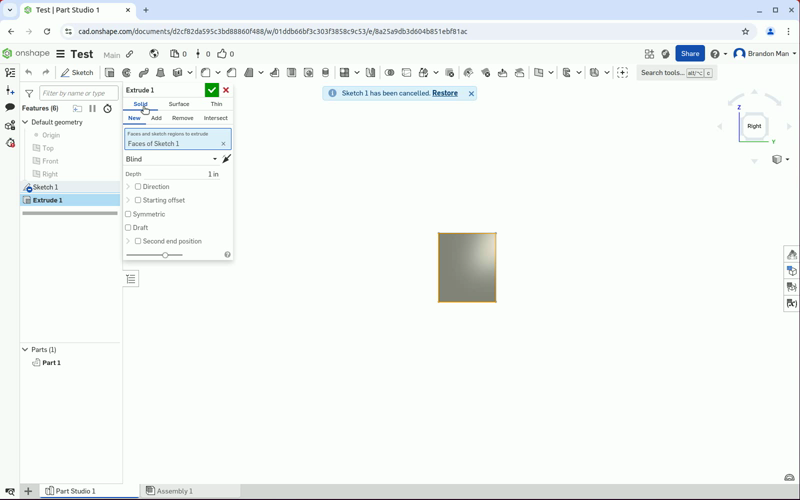
click(143, 106)
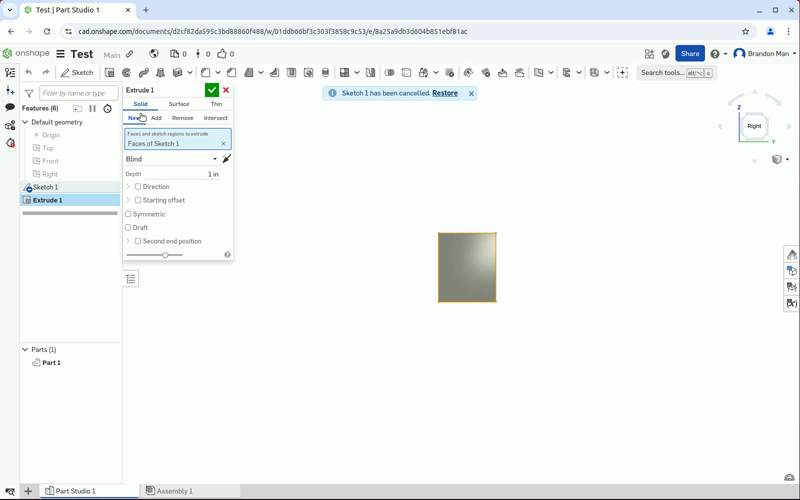
mouse_move(137, 120)
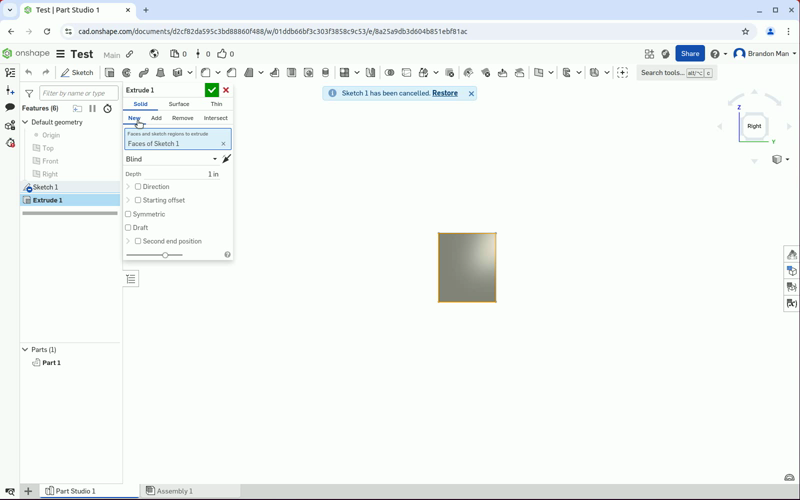
click(137, 120)
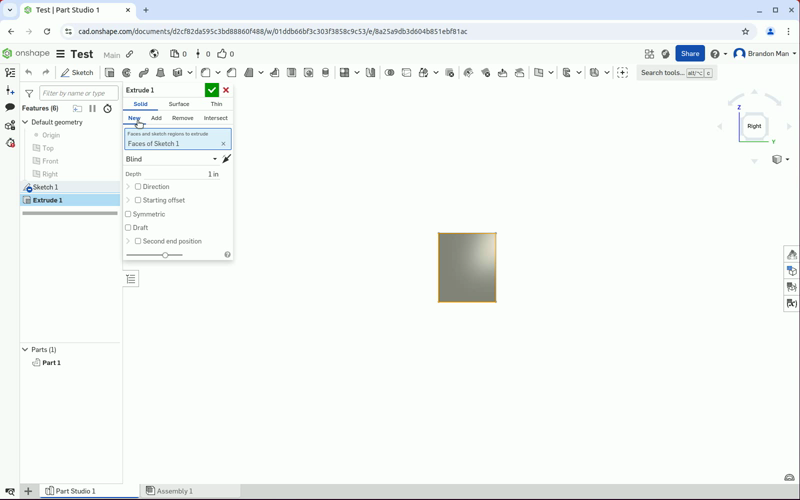
key(tab, 4)
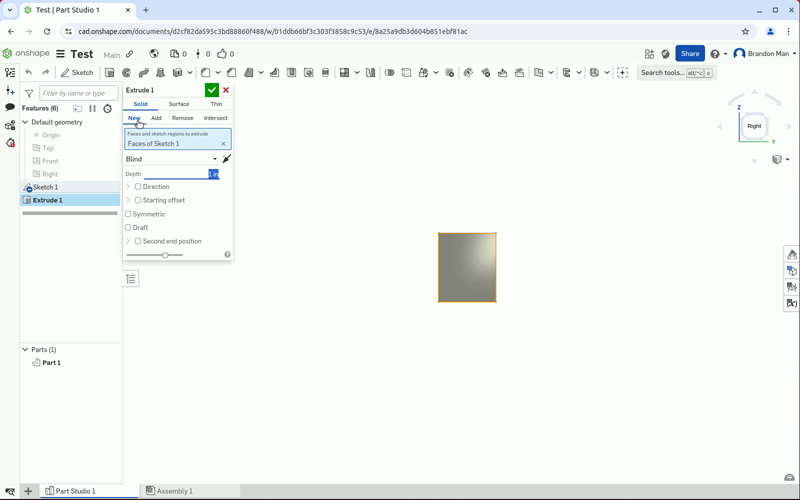
text(-23.108)
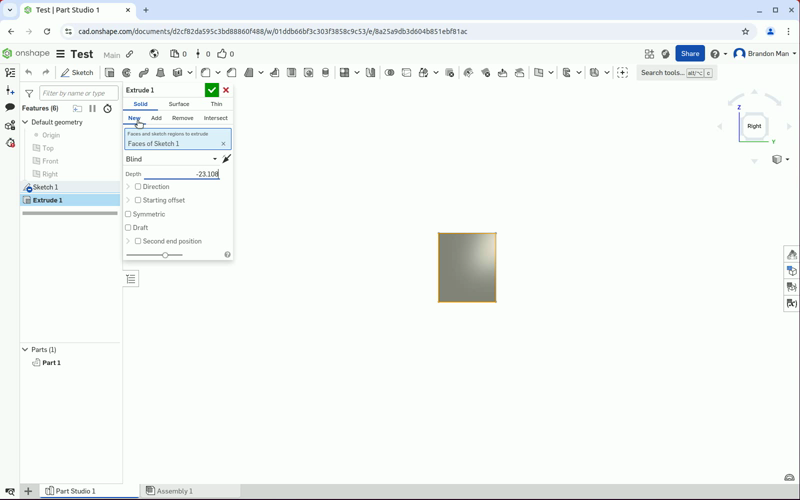
key(enter)
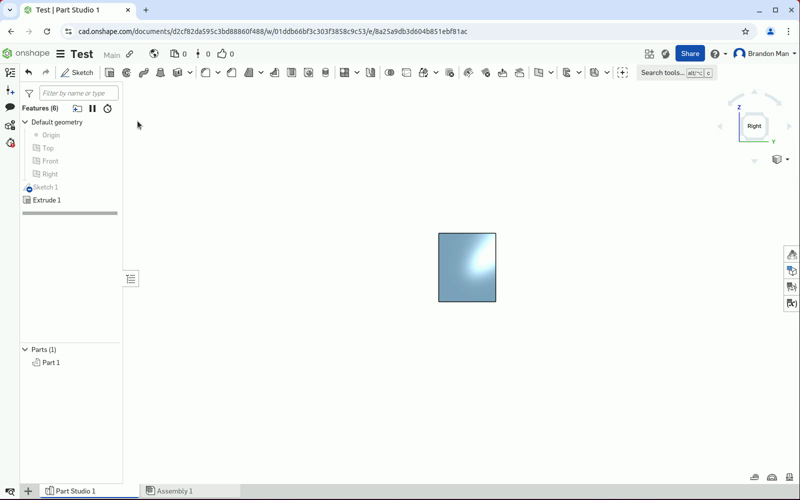
key(shift+h)
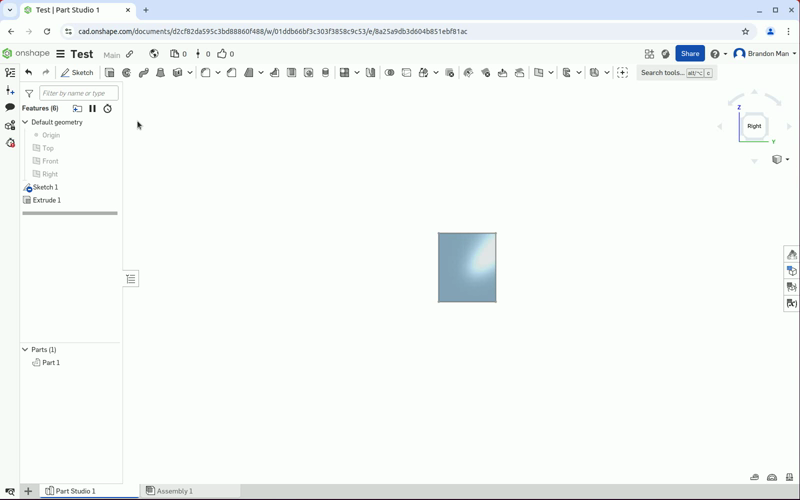
key(shift+h)
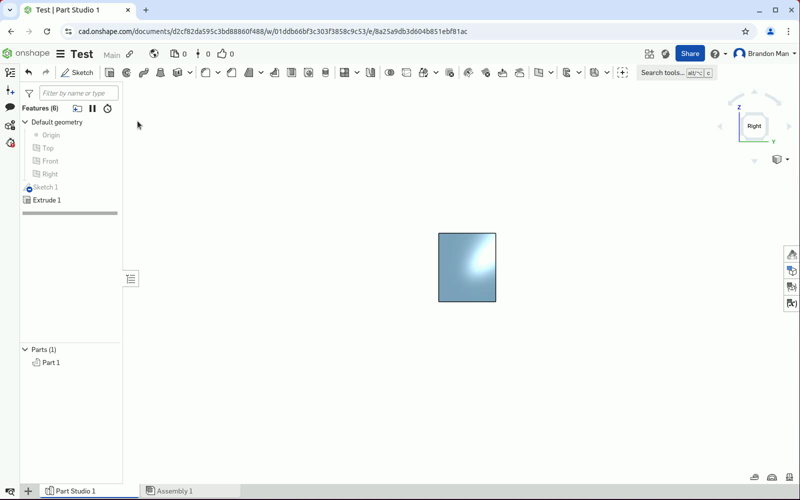
mouse_move(73, 189)
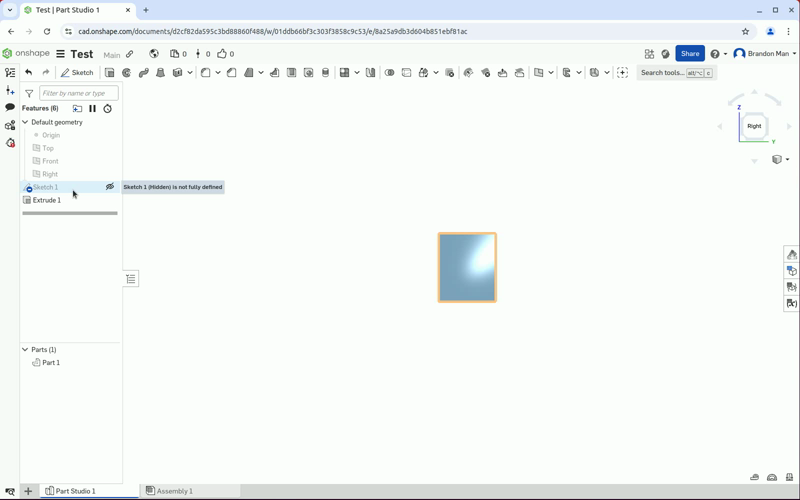
click(73, 189)
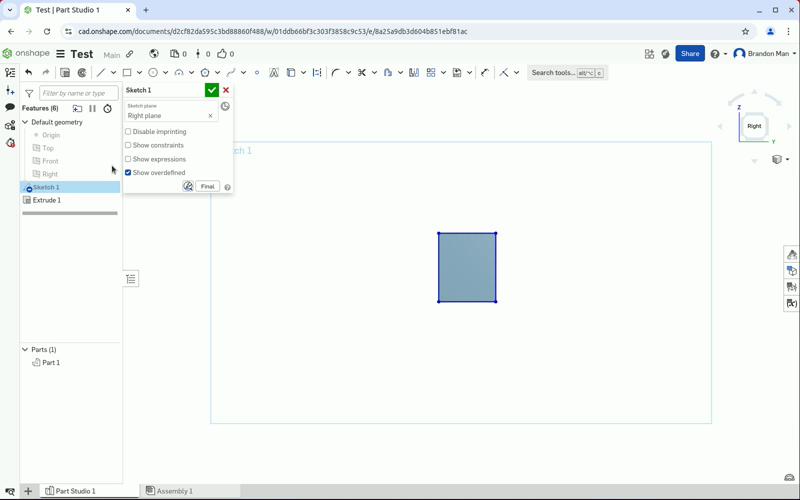
mouse_move(229, 92)
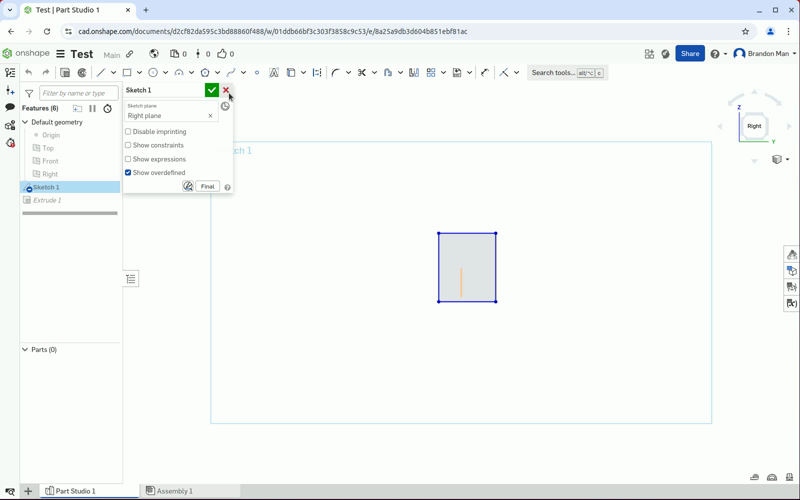
click(229, 92)
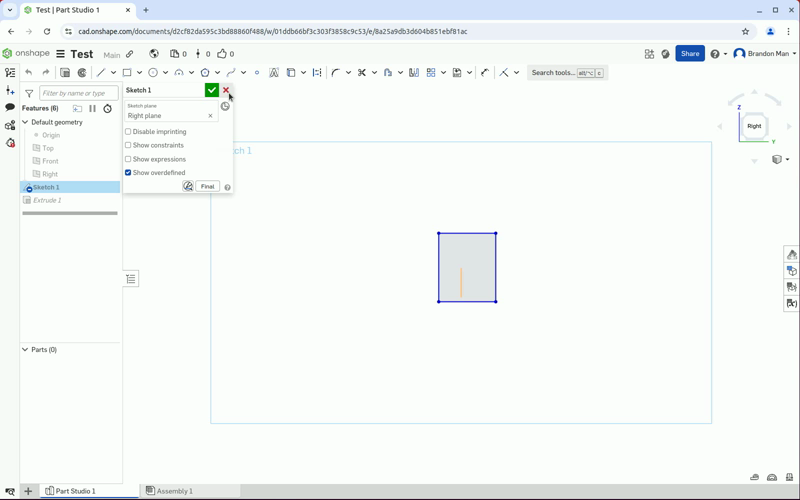
key(shift+s)
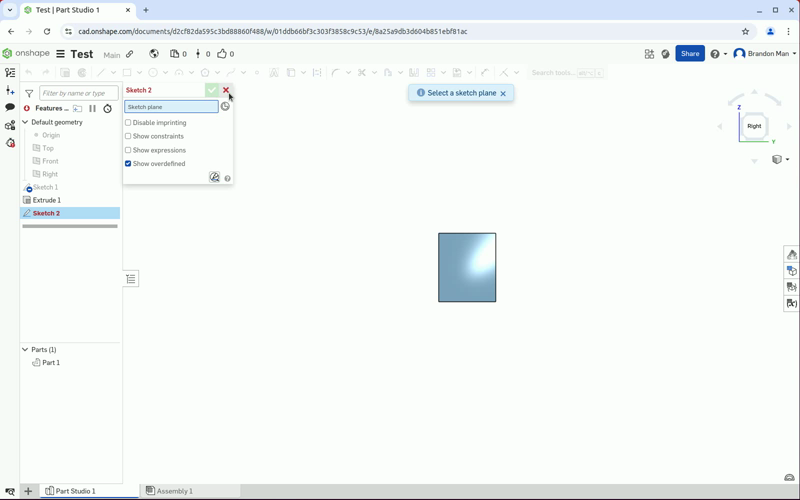
mouse_move(73, 176)
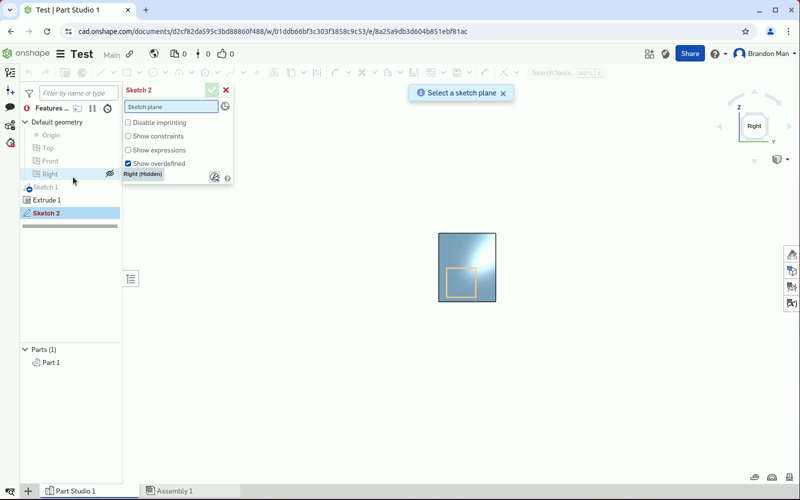
click(73, 176)
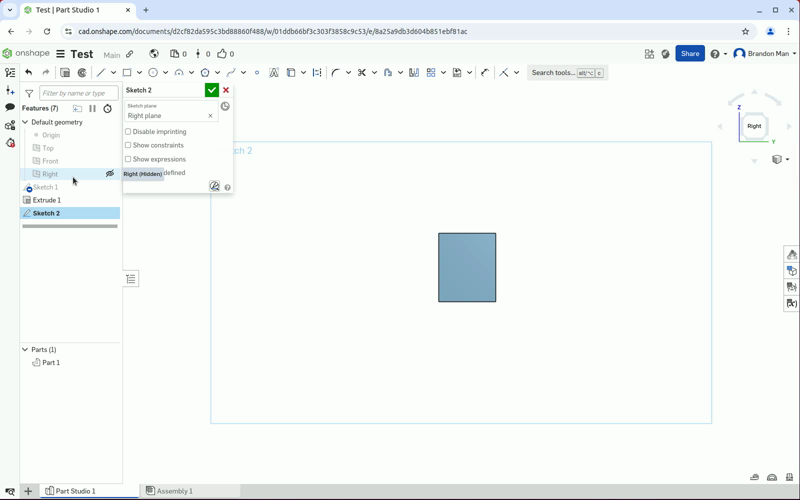
mouse_move(73, 352)
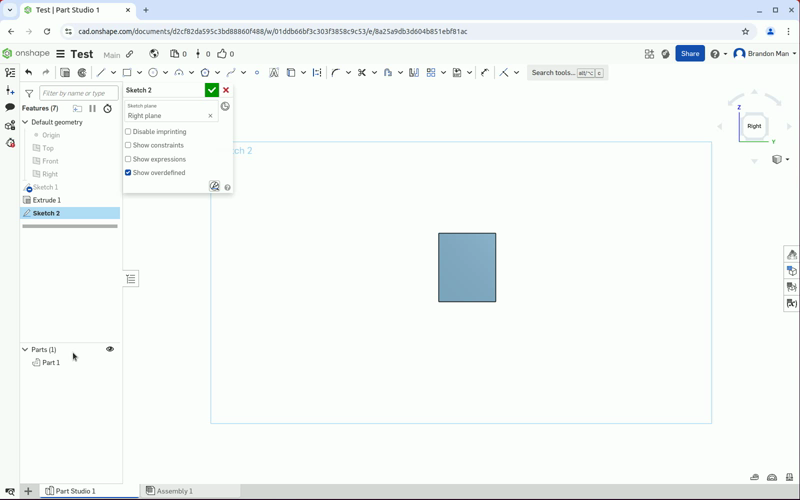
key(y)
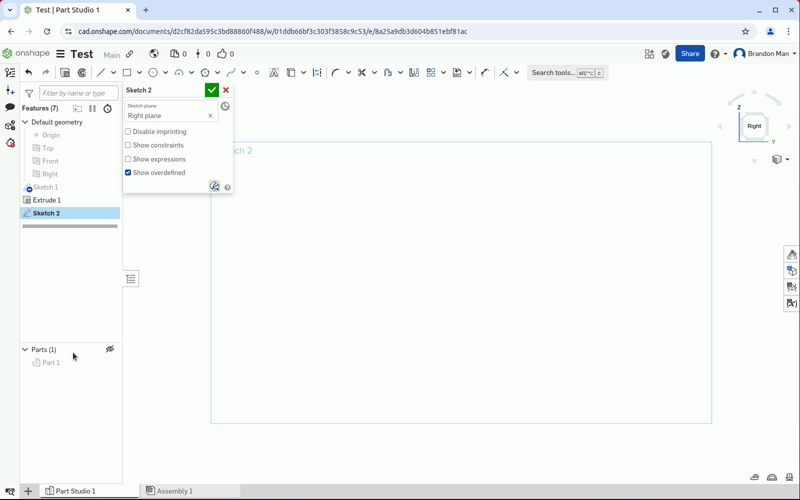
key(l)
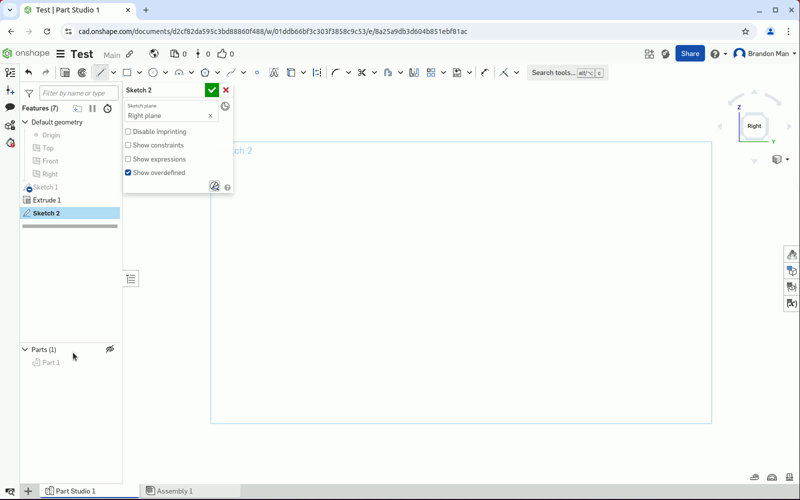
key_down(shift)
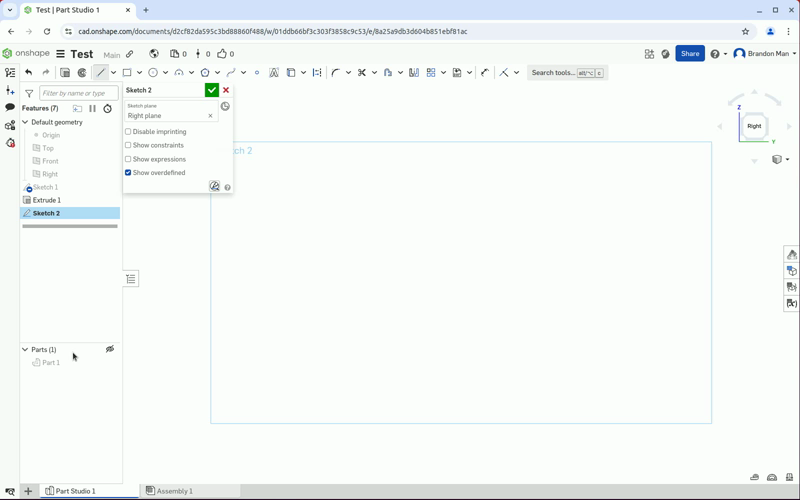
mouse_move(465, 236)
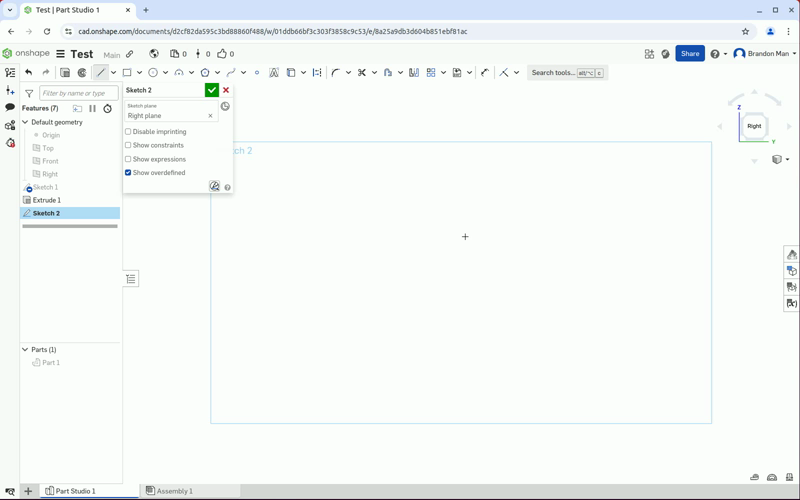
click(465, 236)
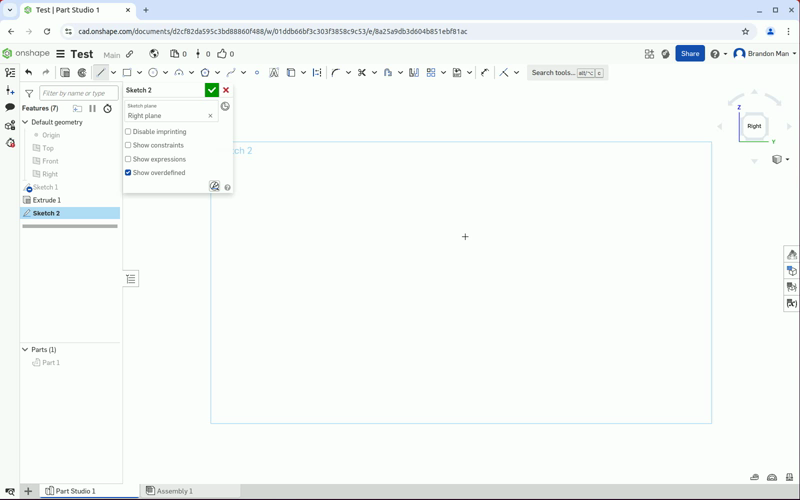
key_up(shift)
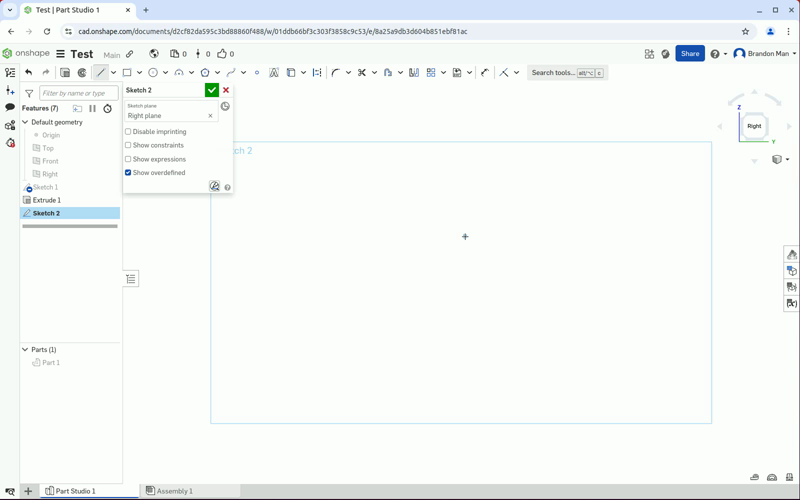
key_down(shift)
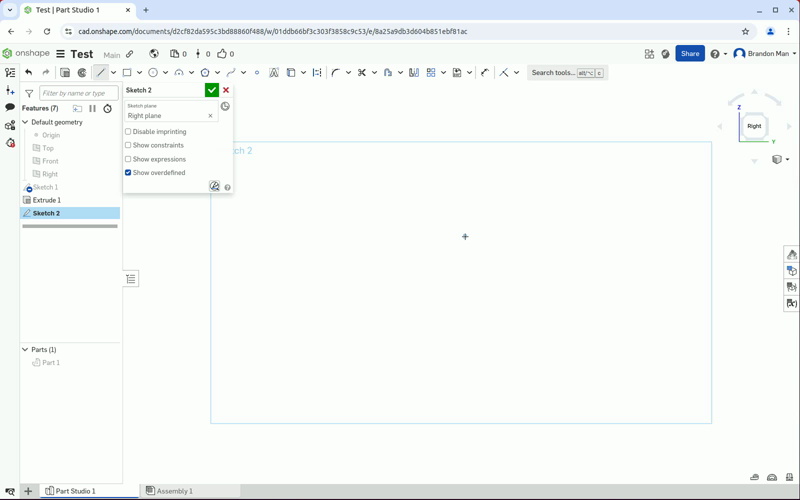
mouse_move(495, 236)
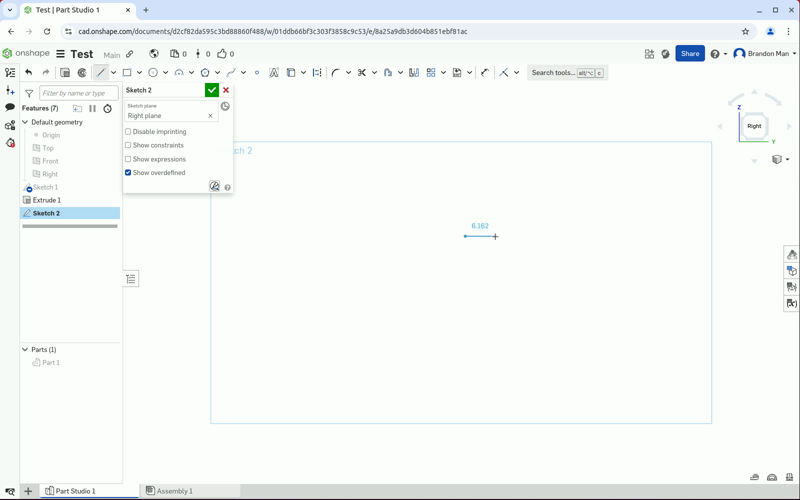
mouse_move(468, 236)
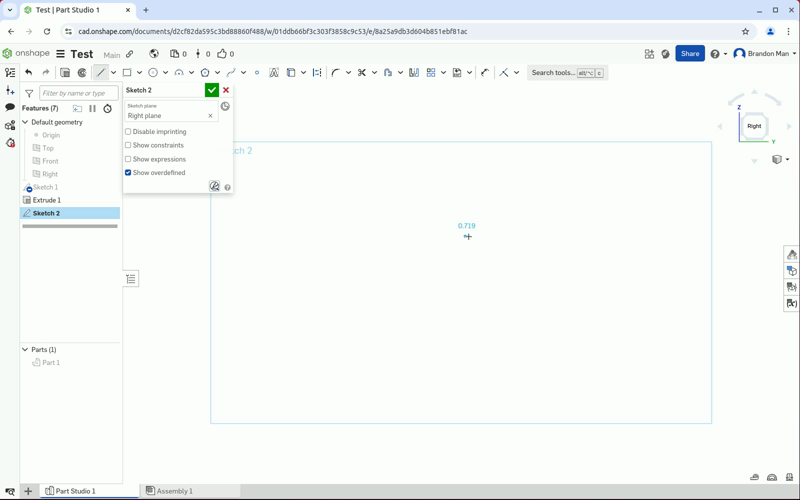
scroll(6)
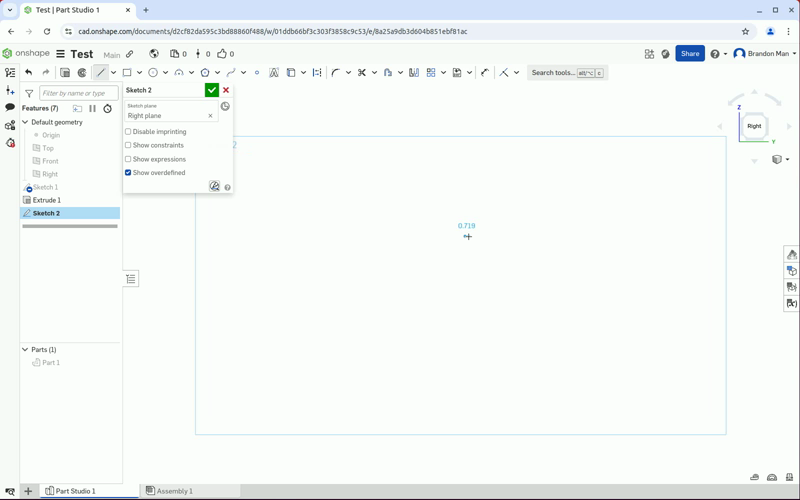
scroll(6)
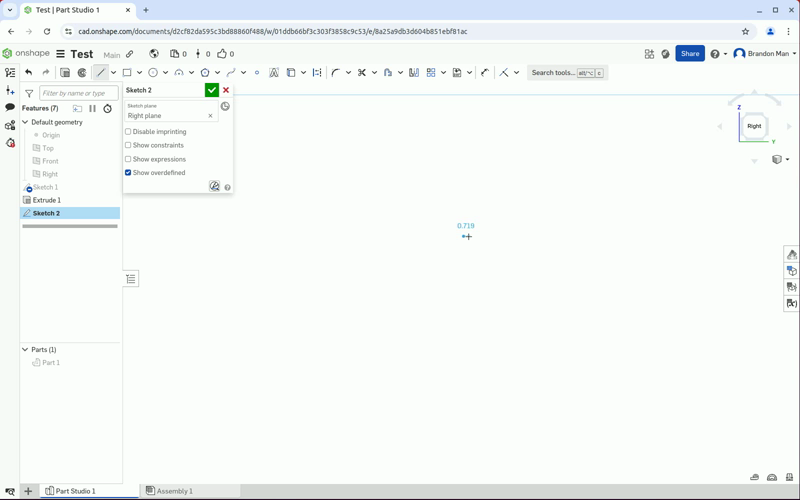
scroll(6)
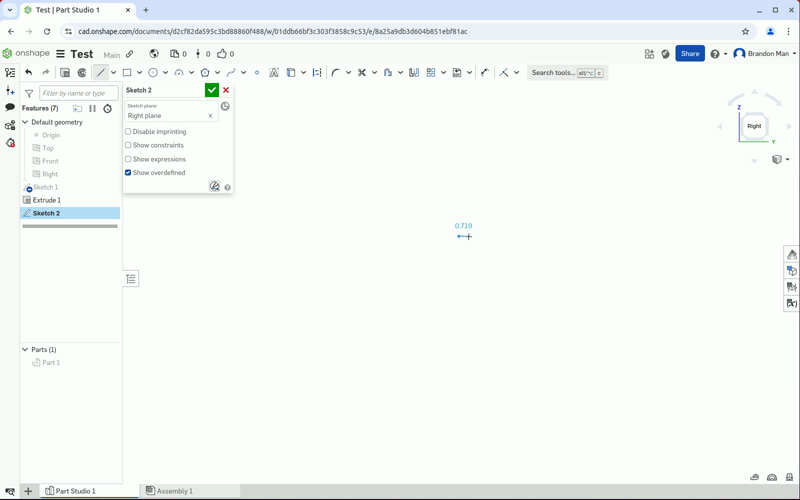
scroll(6)
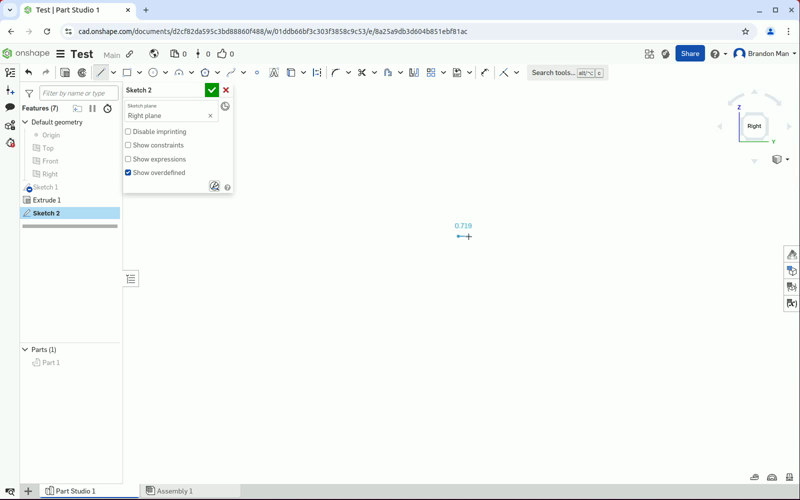
scroll(6)
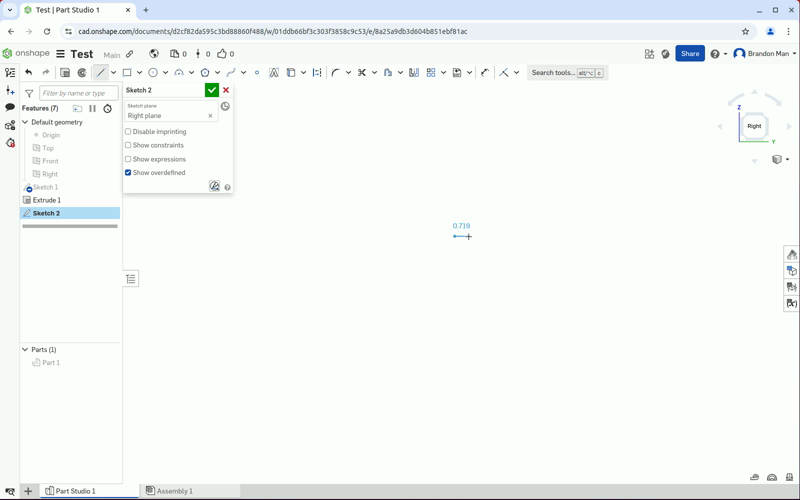
scroll(6)
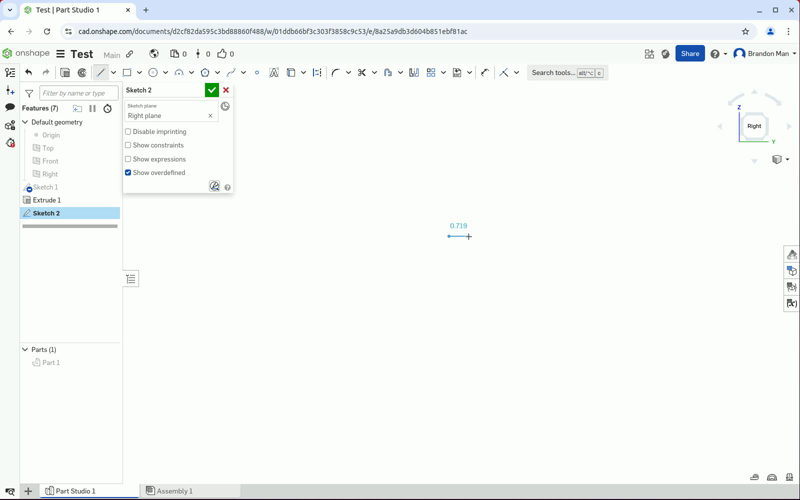
scroll(6)
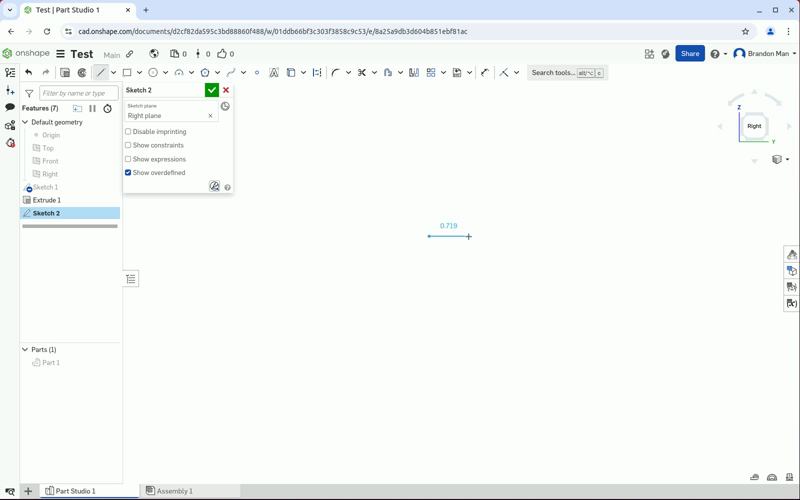
click(468, 236)
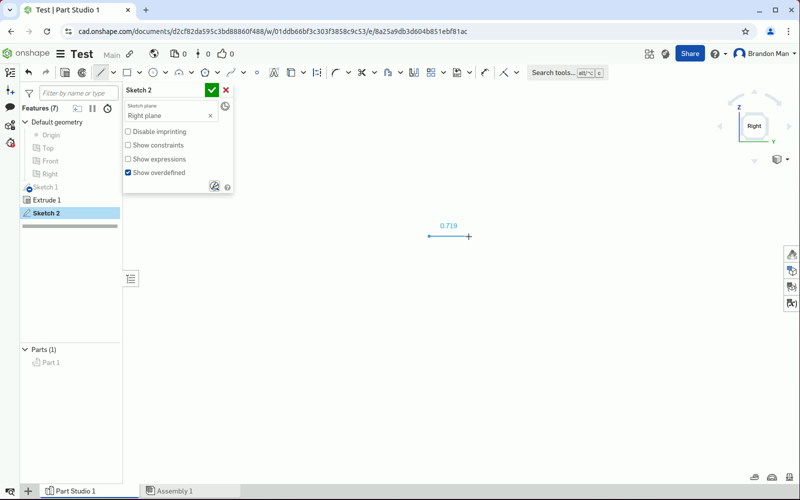
scroll(-6)
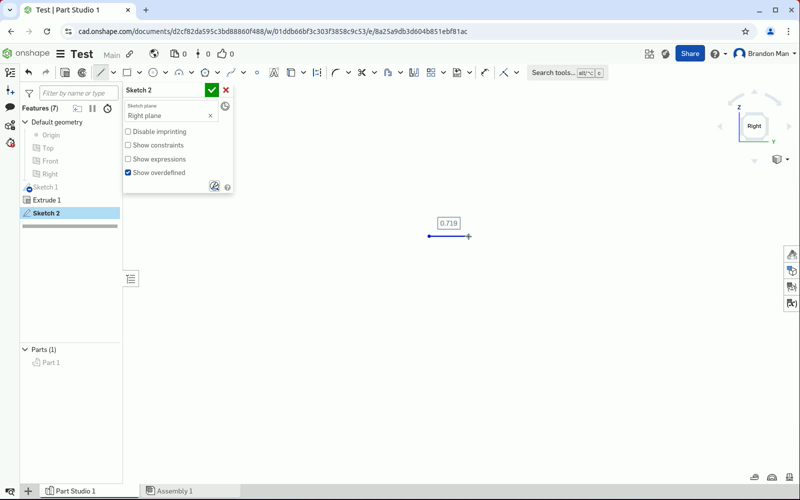
scroll(-6)
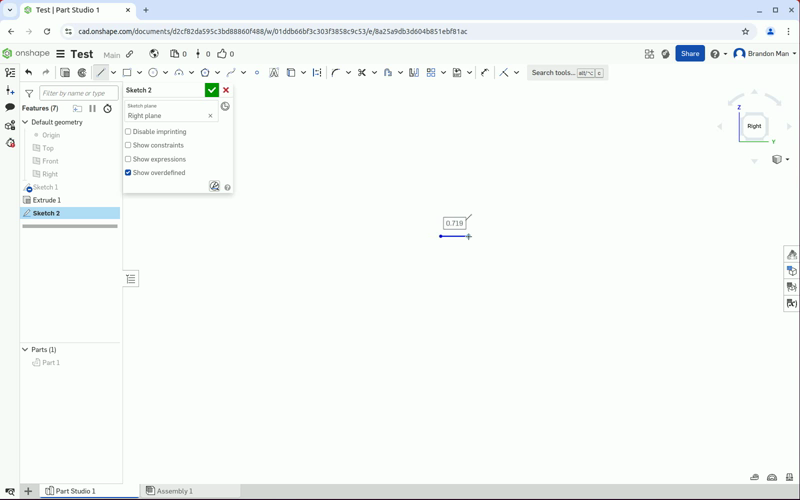
scroll(-6)
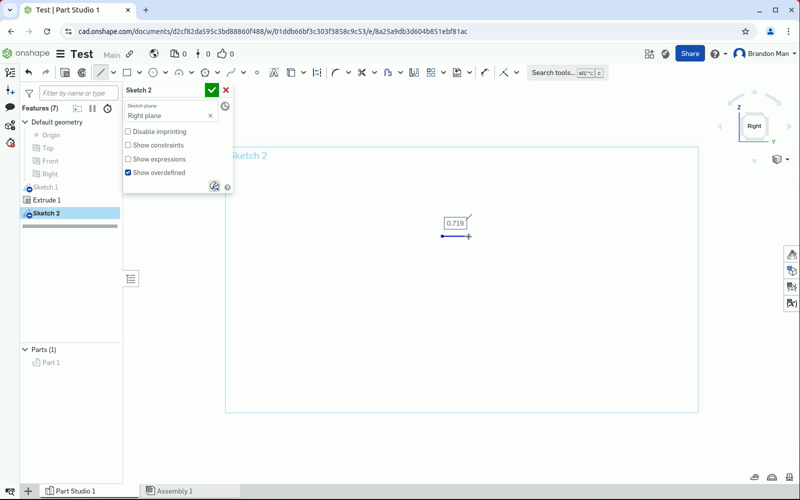
scroll(-6)
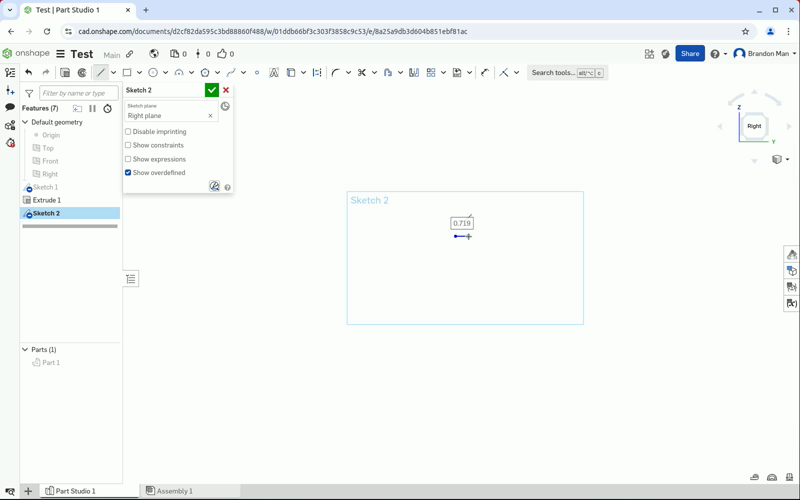
scroll(-6)
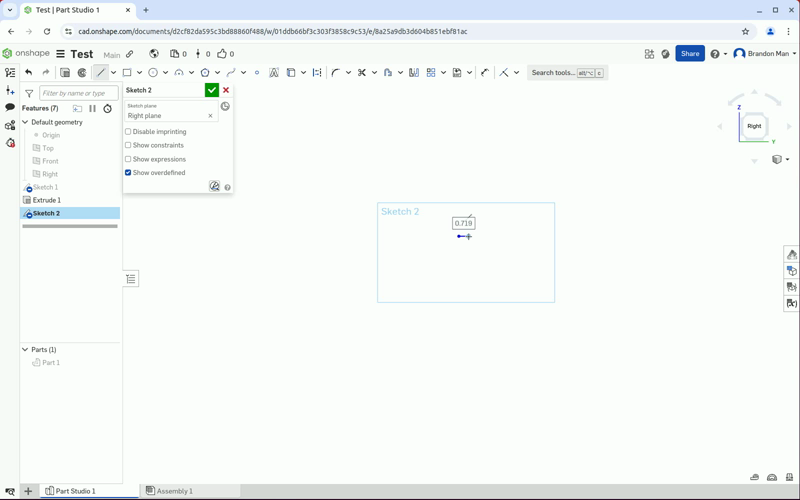
scroll(-6)
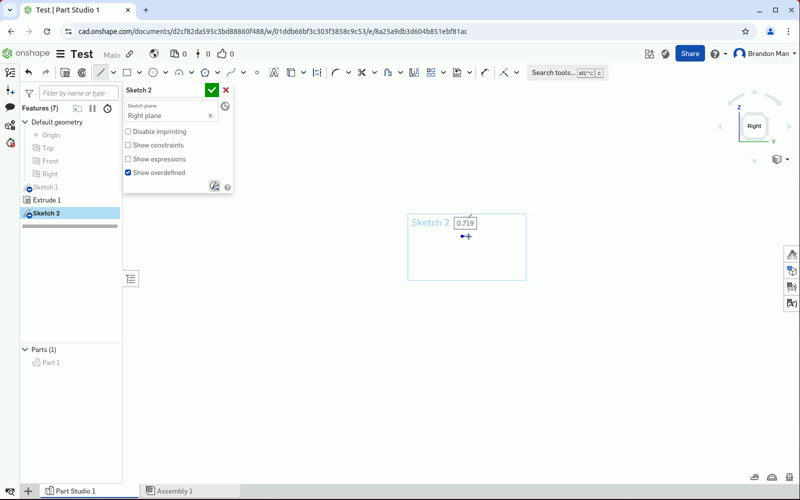
scroll(-6)
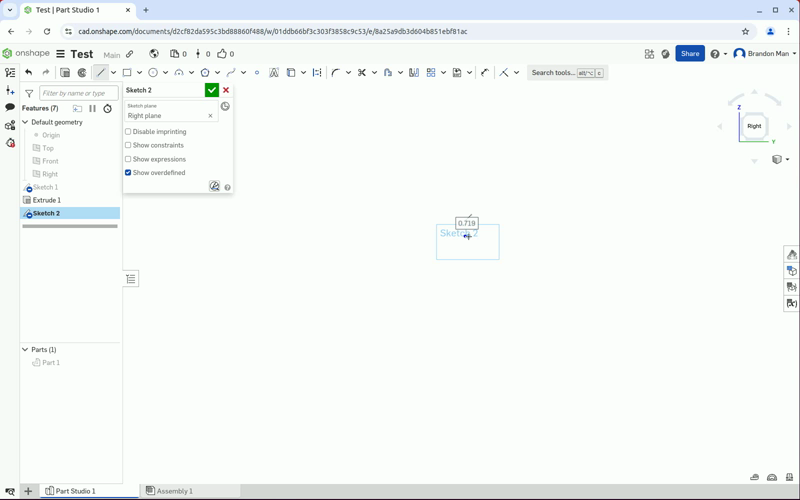
key_up(shift)
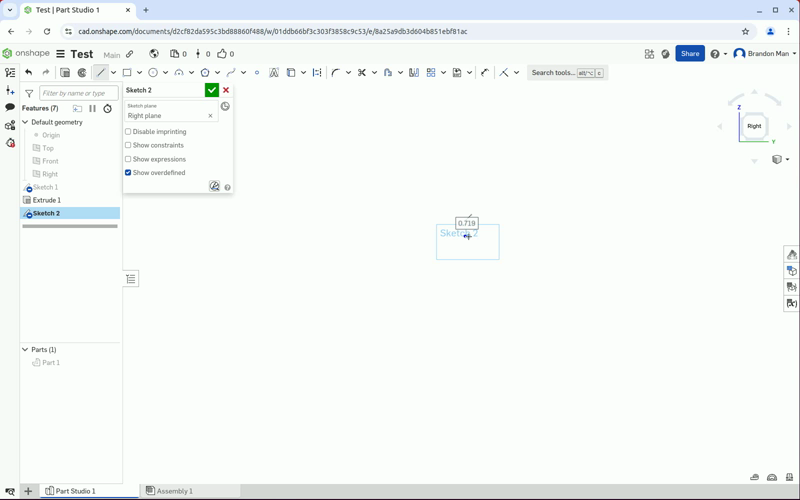
key_down(shift)
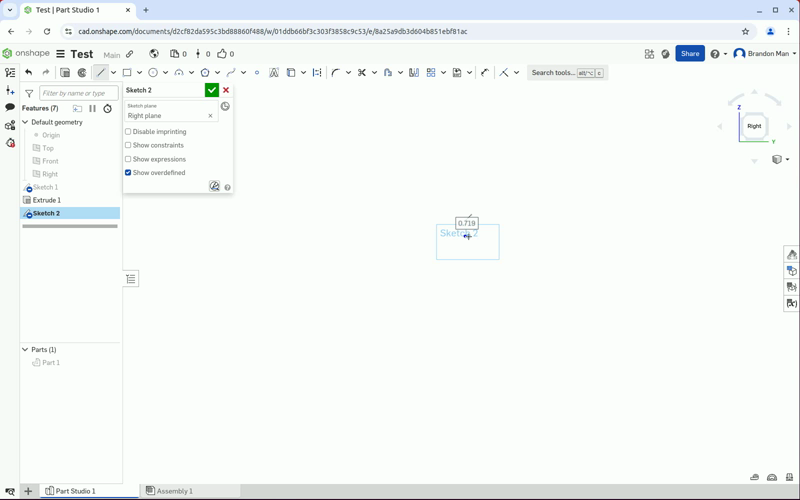
mouse_move(498, 236)
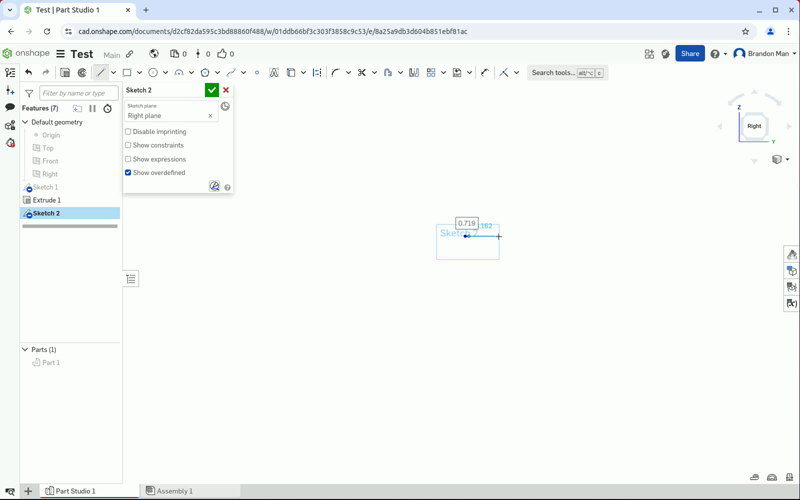
mouse_move(468, 234)
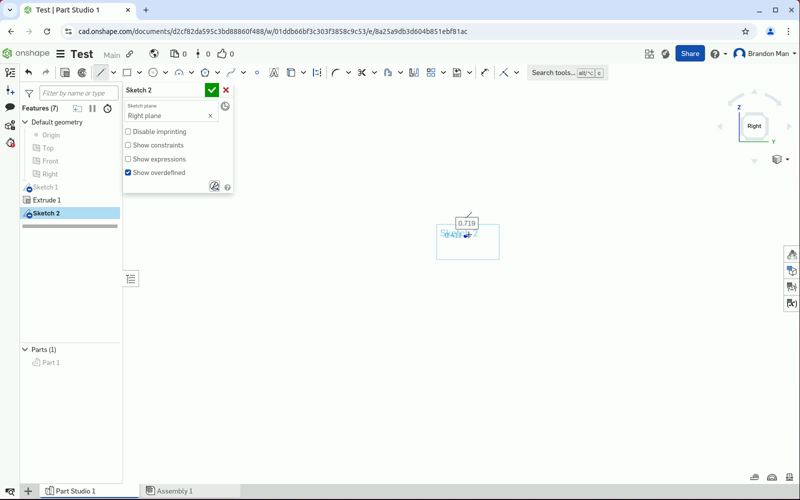
scroll(6)
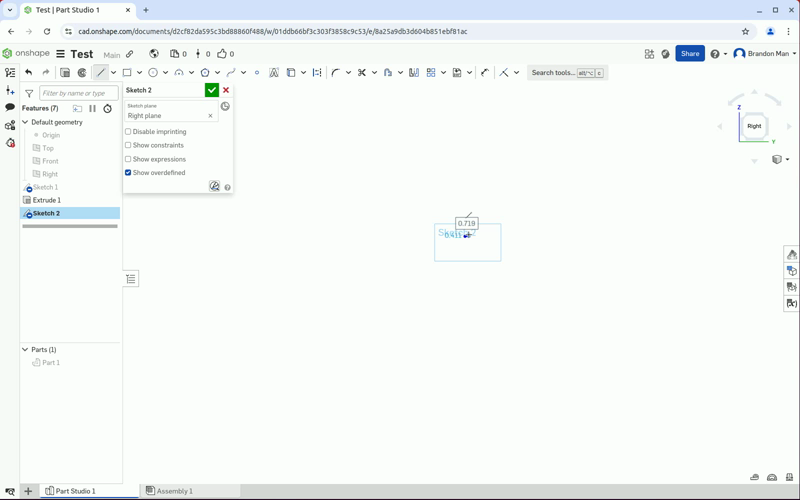
scroll(6)
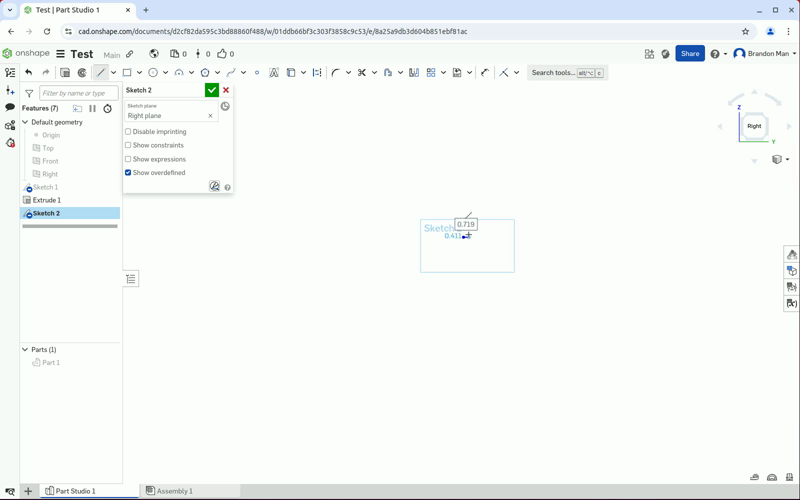
scroll(6)
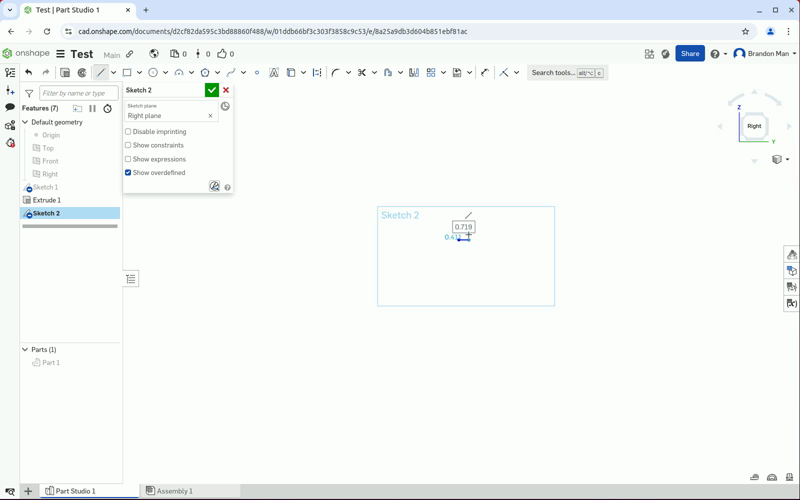
scroll(6)
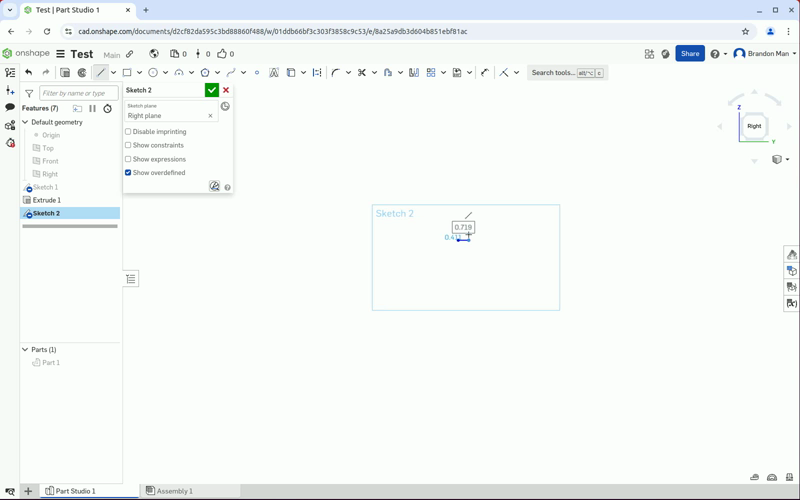
scroll(6)
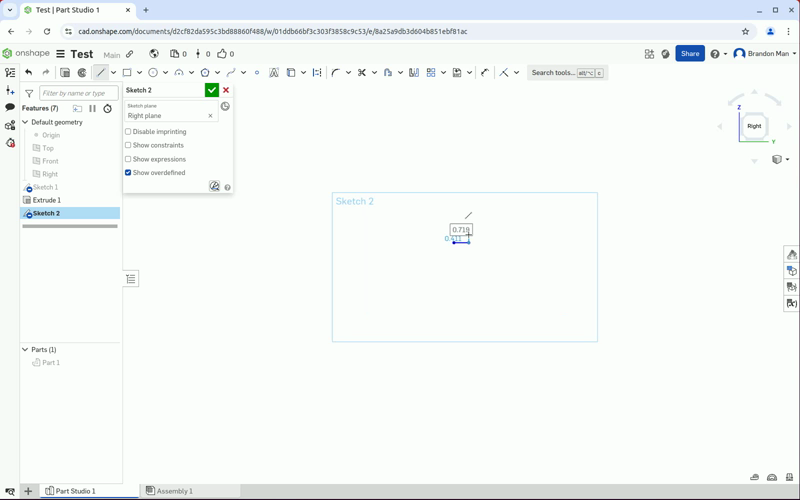
scroll(6)
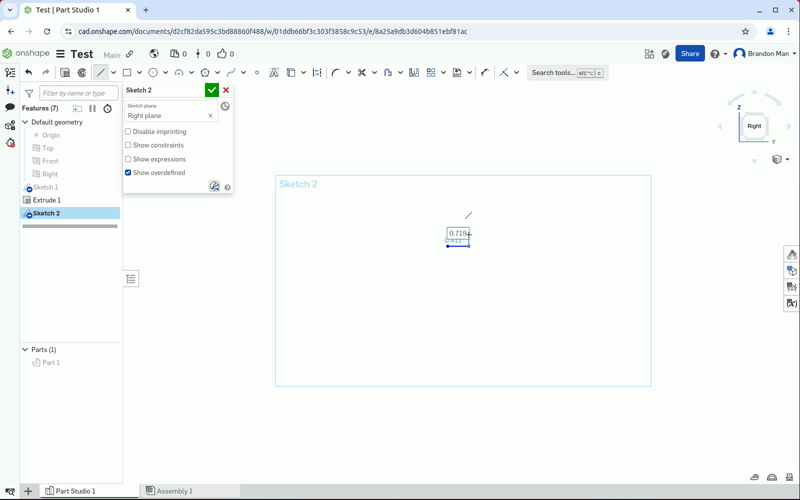
scroll(6)
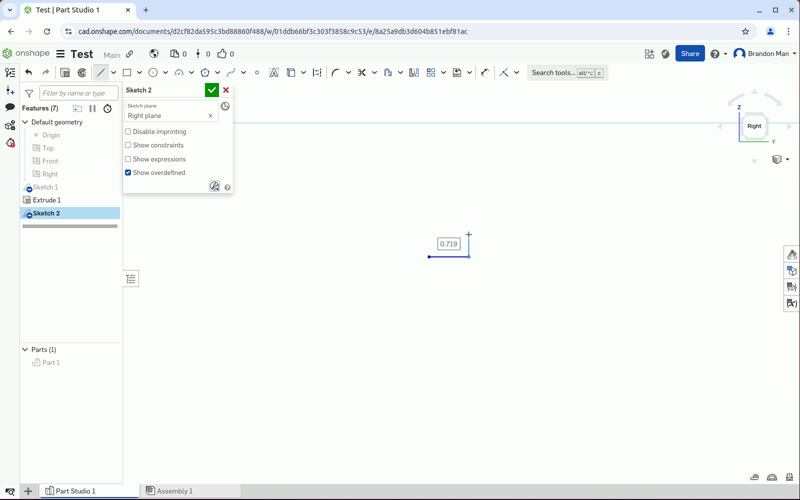
click(468, 234)
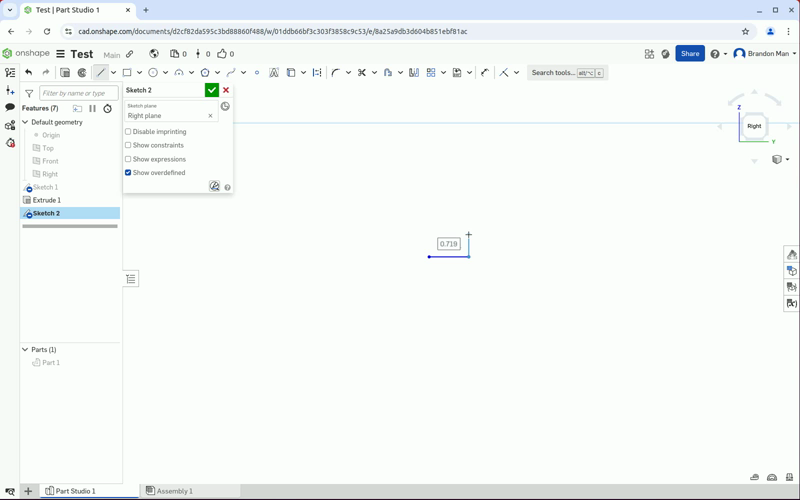
scroll(-6)
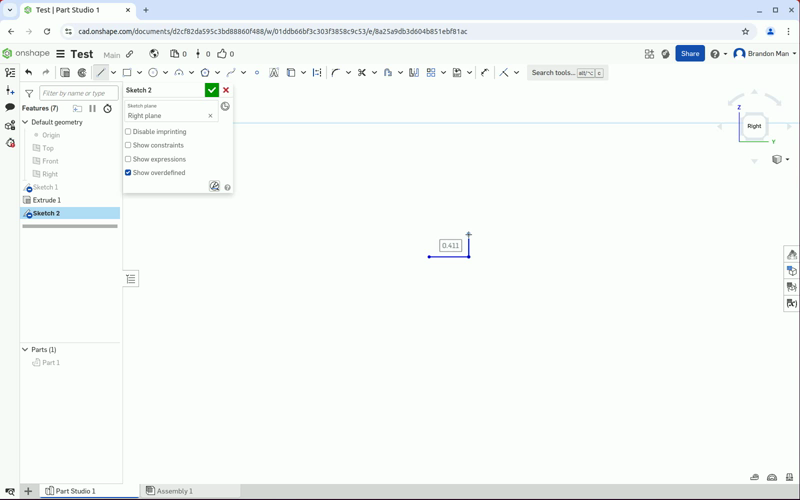
scroll(-6)
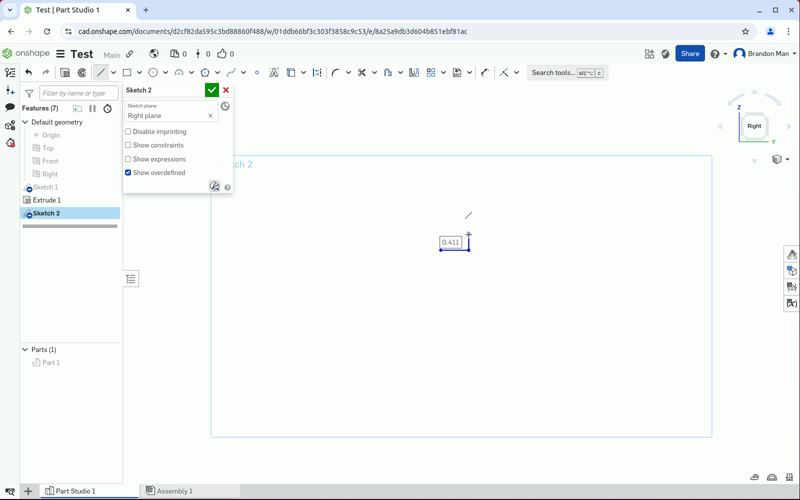
scroll(-6)
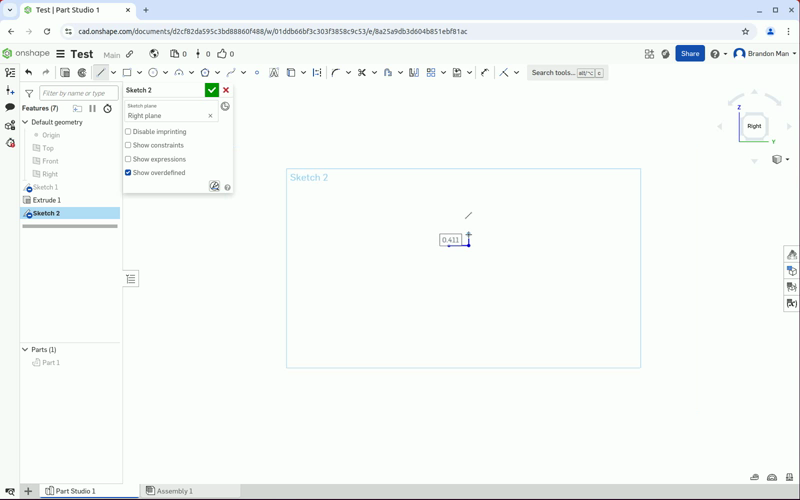
scroll(-6)
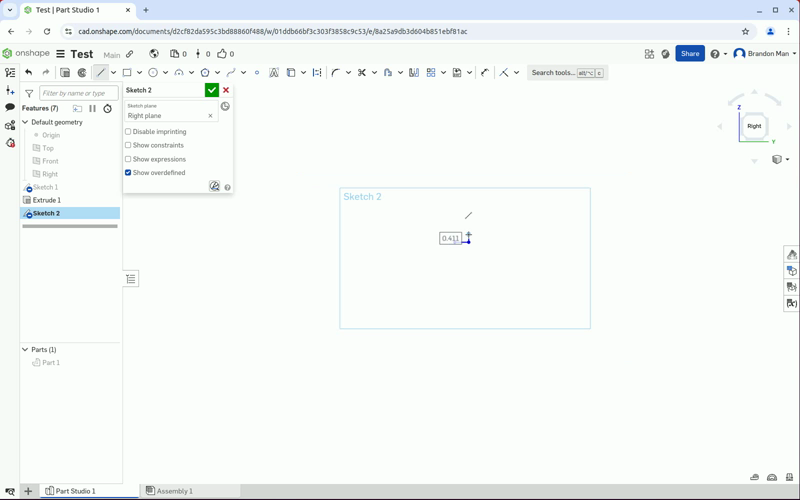
scroll(-6)
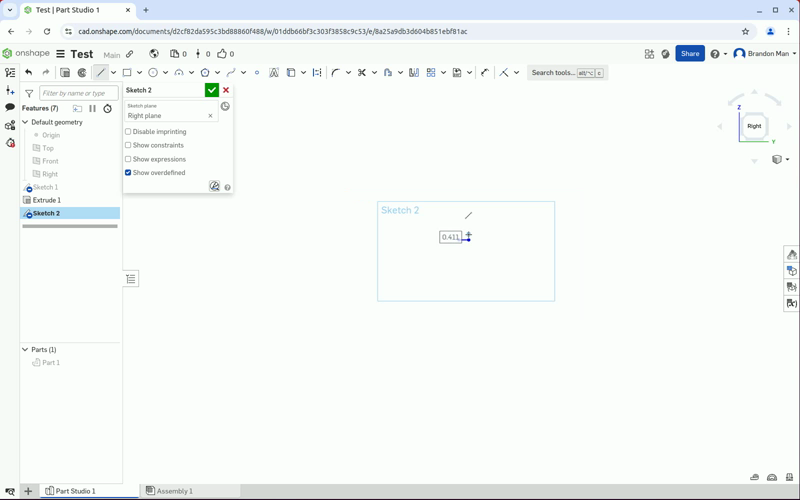
scroll(-6)
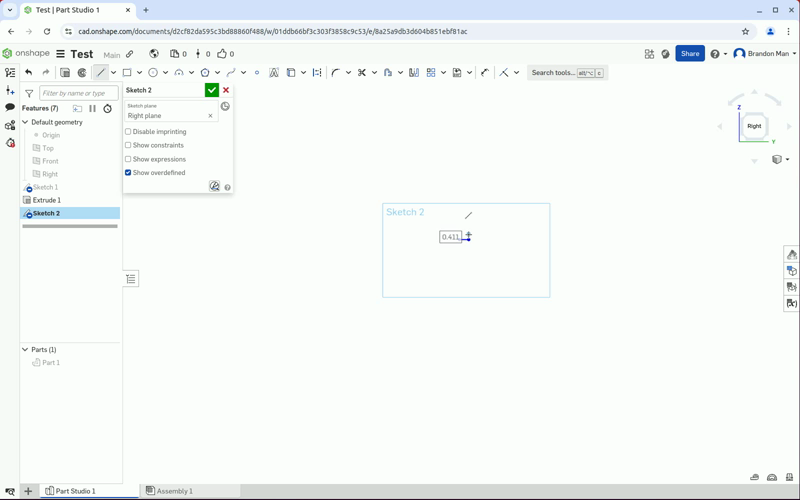
scroll(-6)
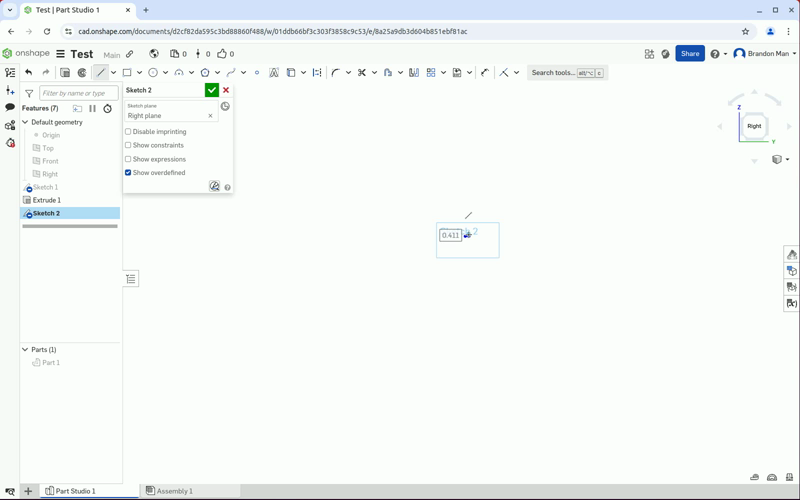
key_up(shift)
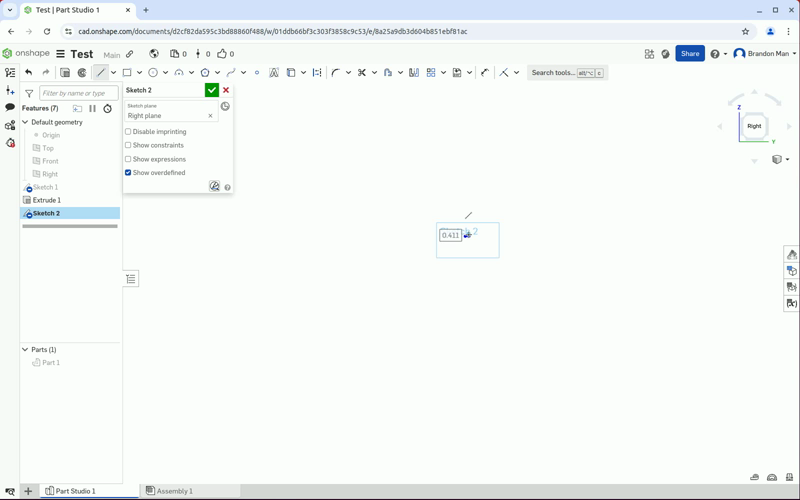
key_down(shift)
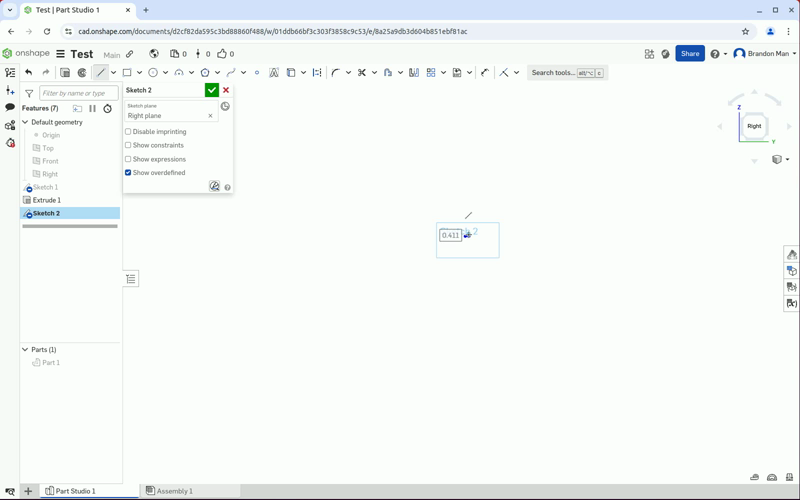
mouse_move(498, 234)
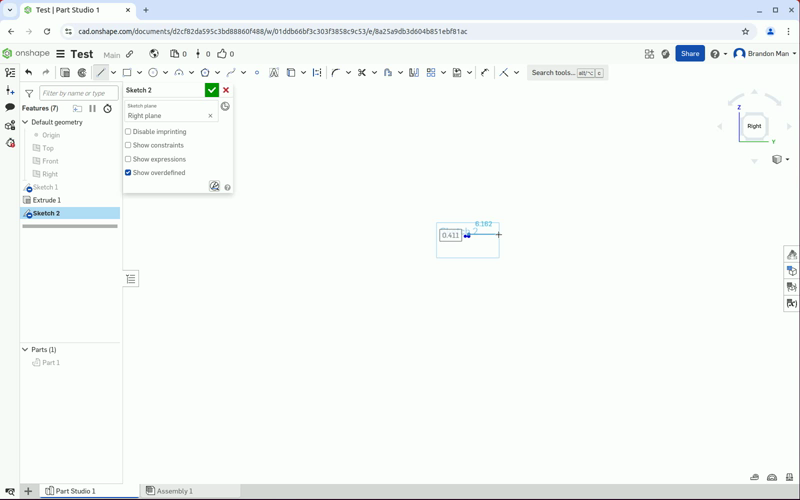
mouse_move(467, 234)
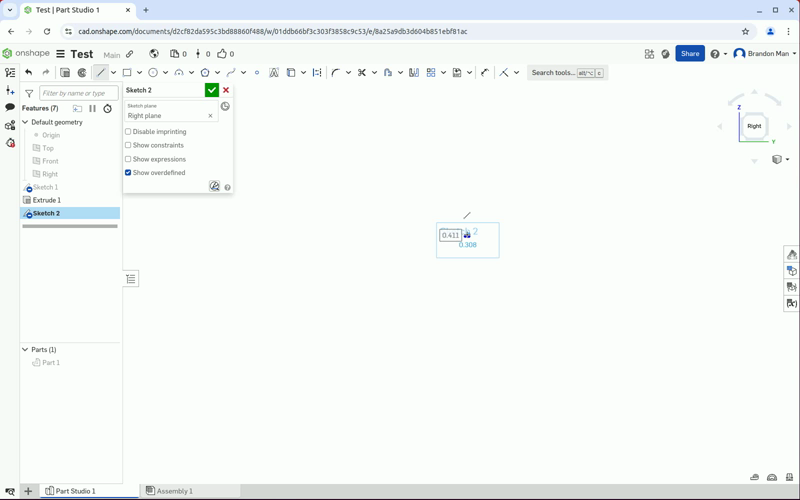
scroll(6)
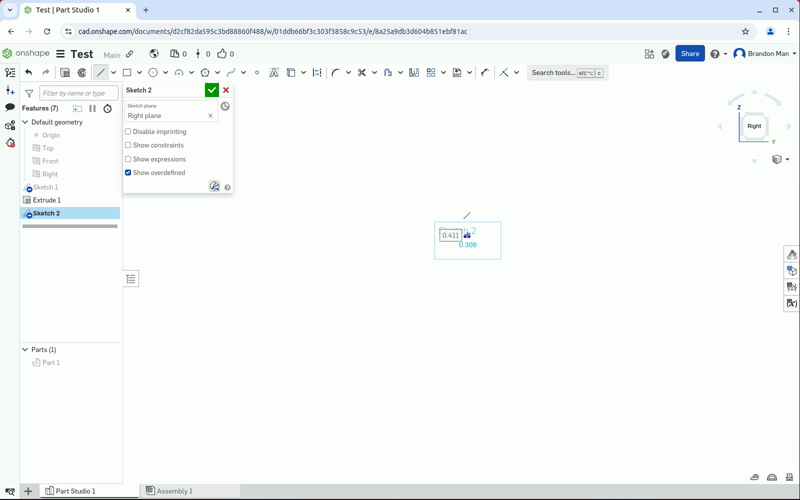
scroll(6)
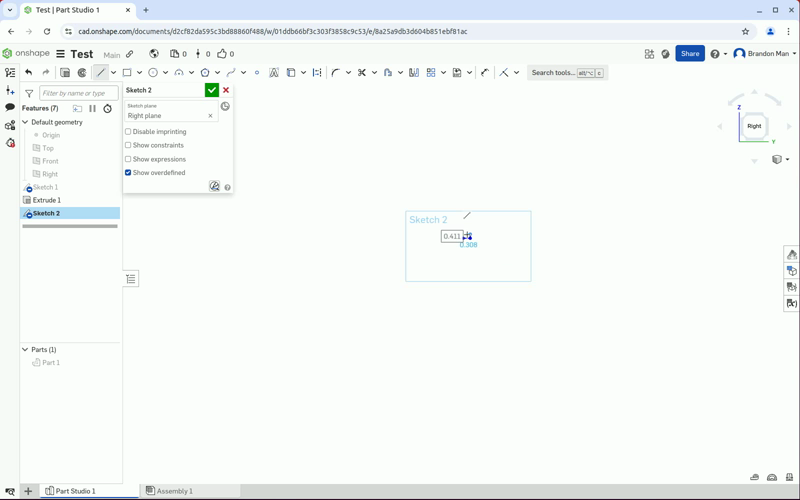
scroll(6)
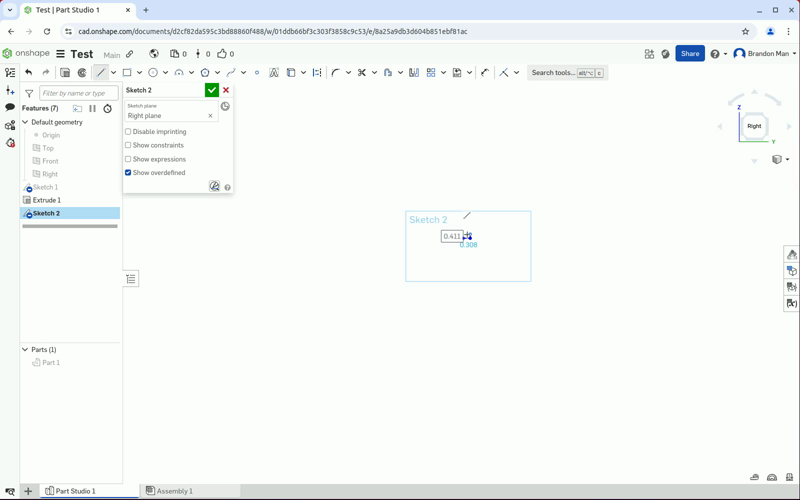
scroll(6)
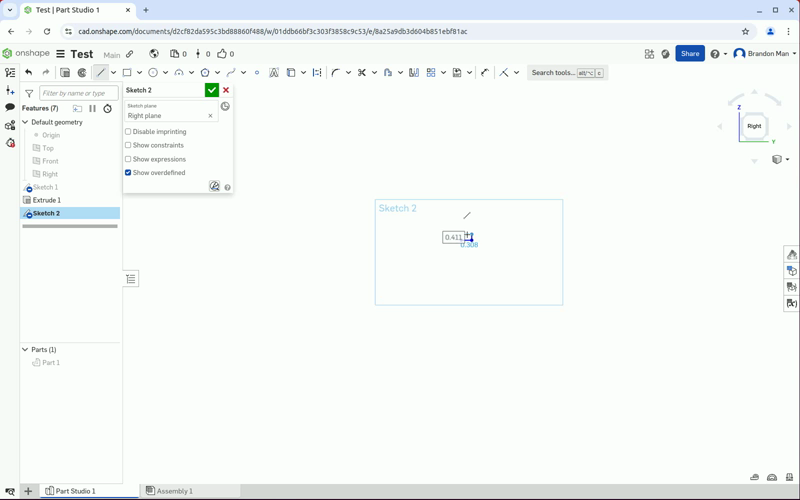
scroll(6)
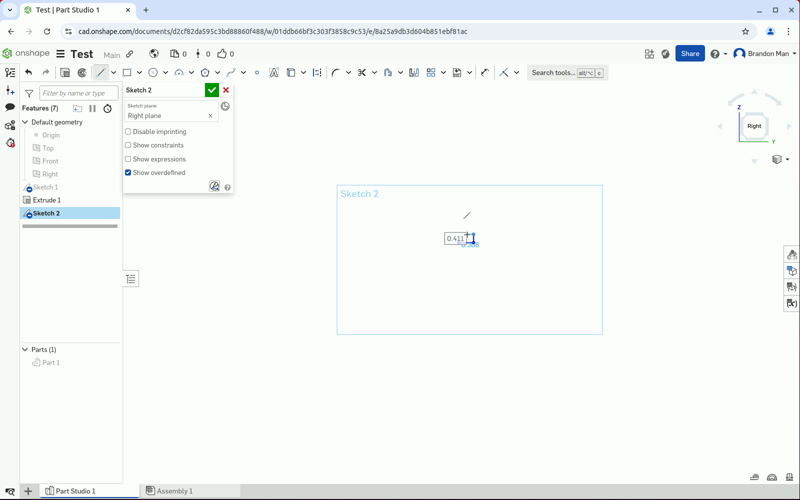
scroll(6)
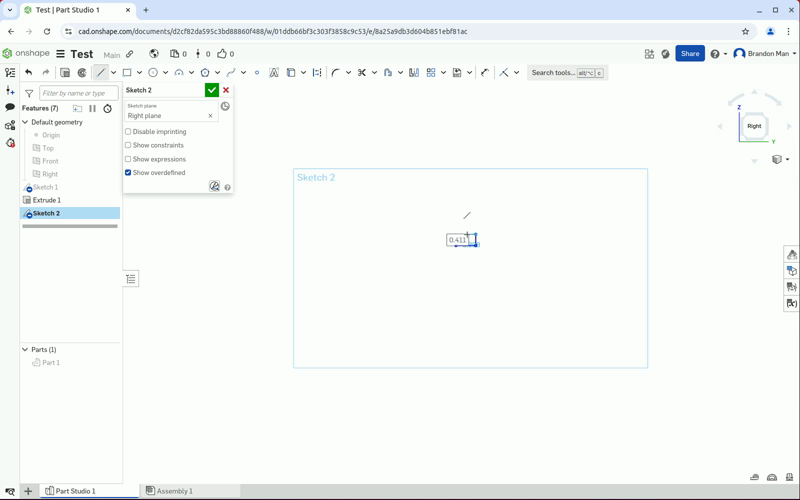
scroll(6)
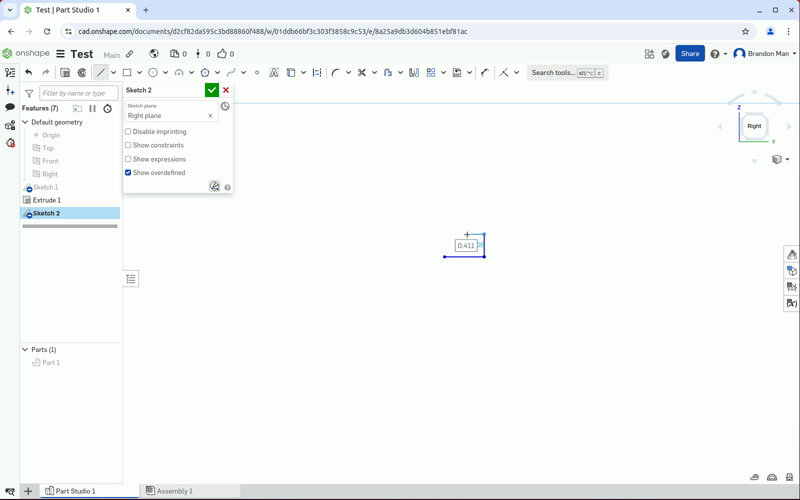
click(467, 234)
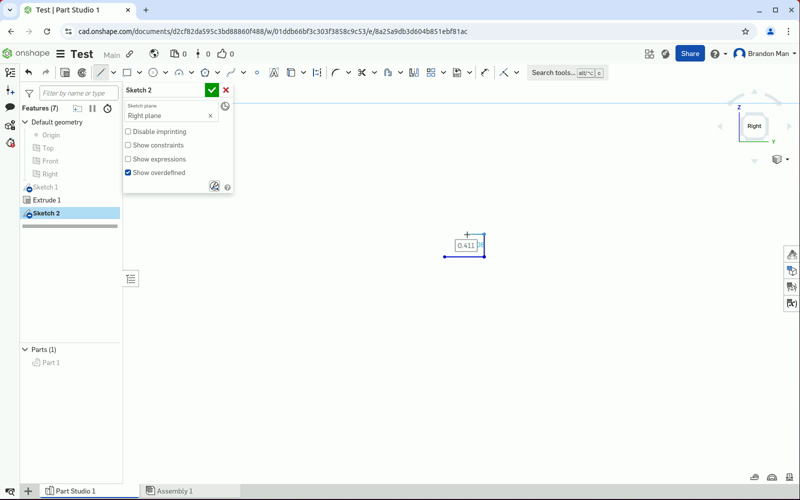
scroll(-6)
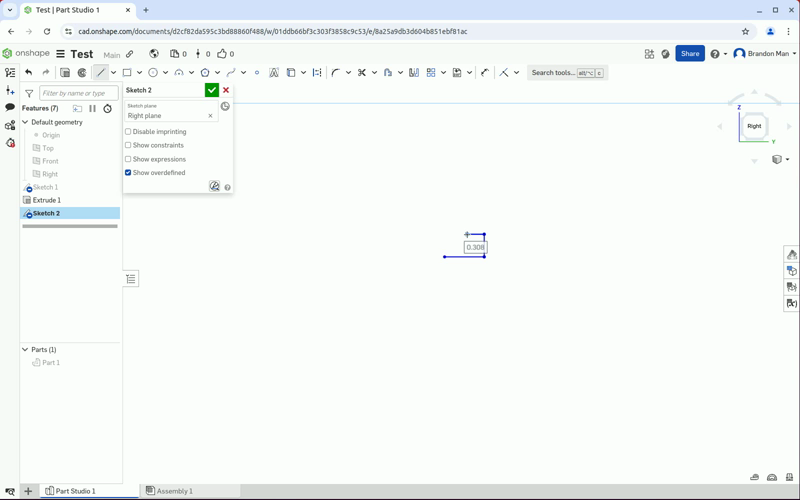
scroll(-6)
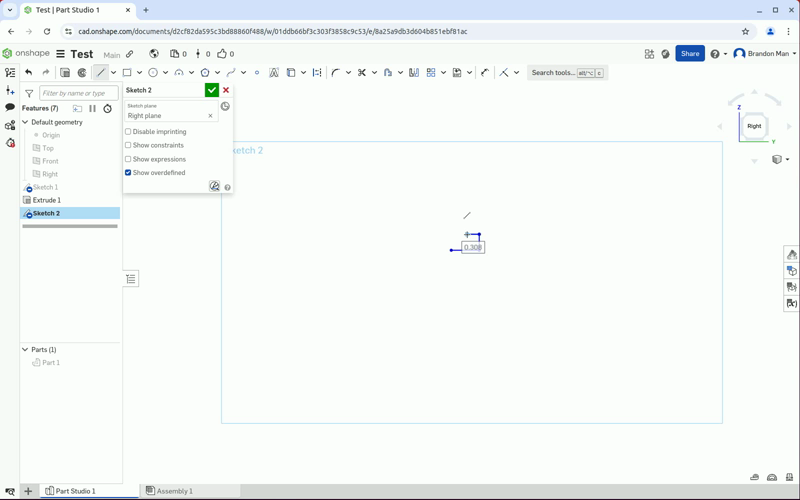
scroll(-6)
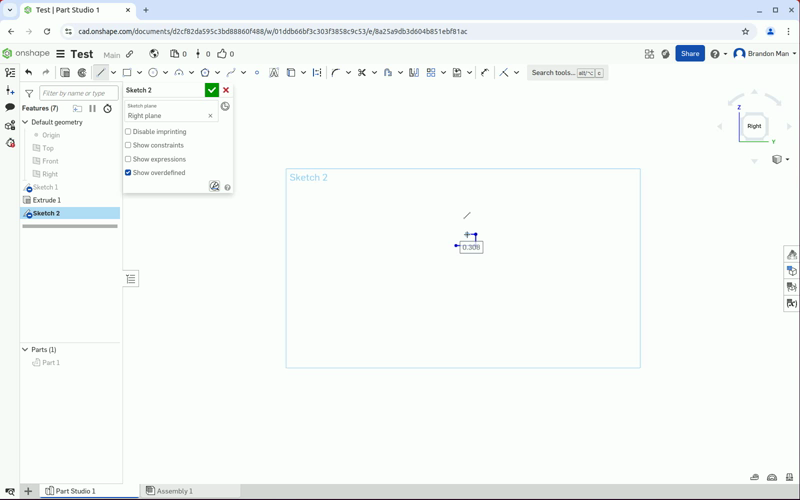
scroll(-6)
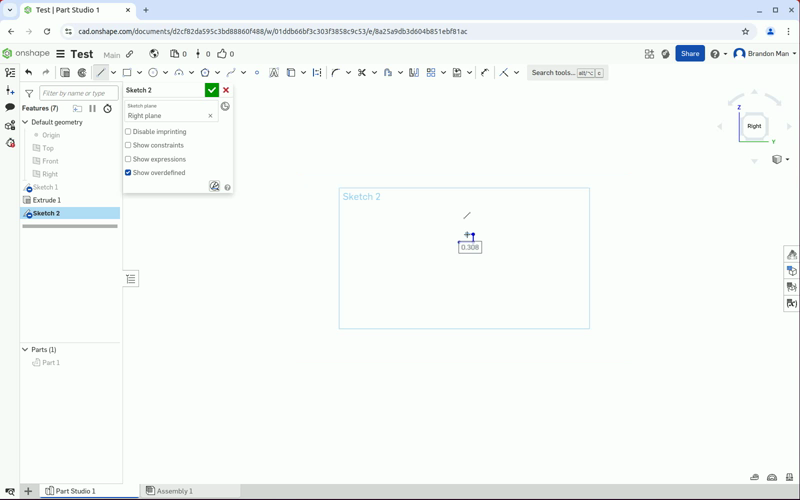
scroll(-6)
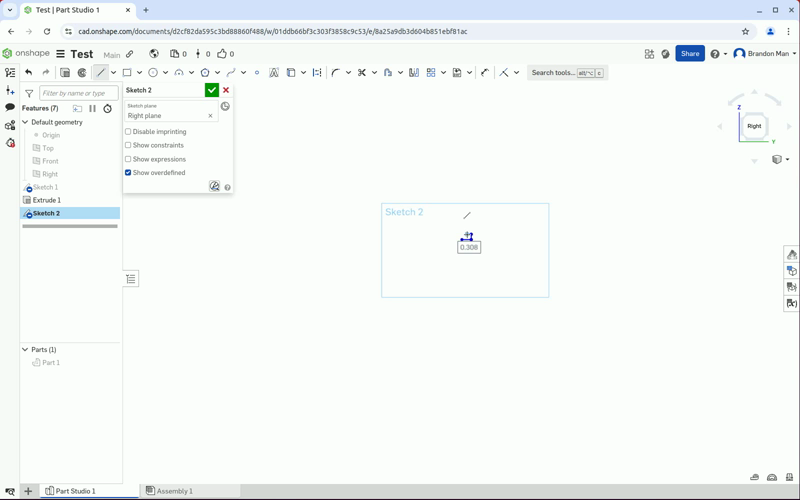
scroll(-6)
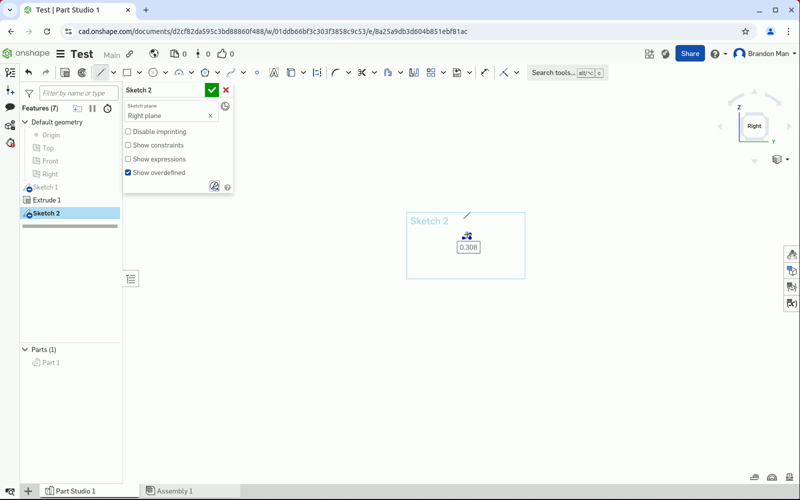
scroll(-6)
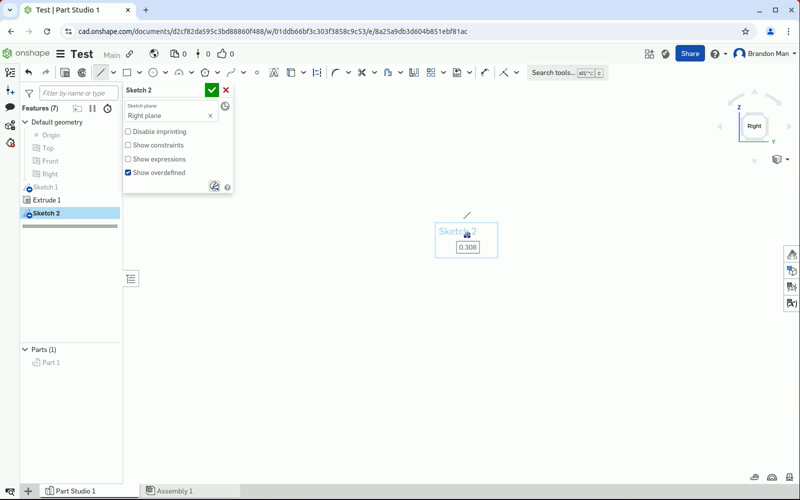
key_up(shift)
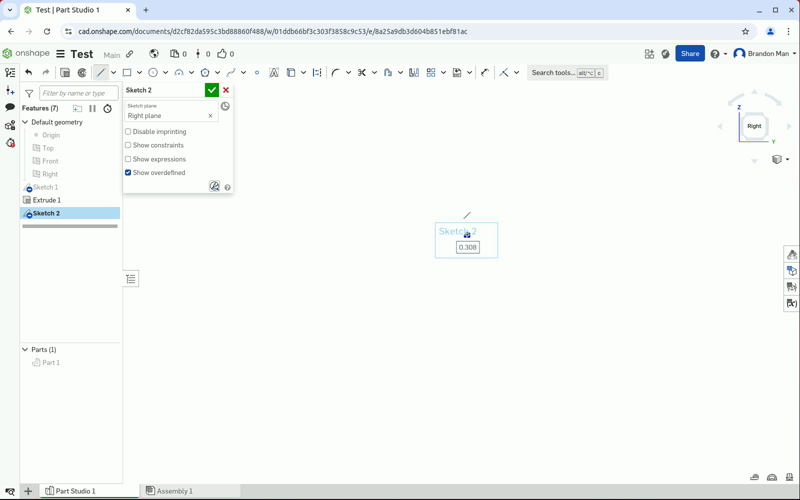
key_down(shift)
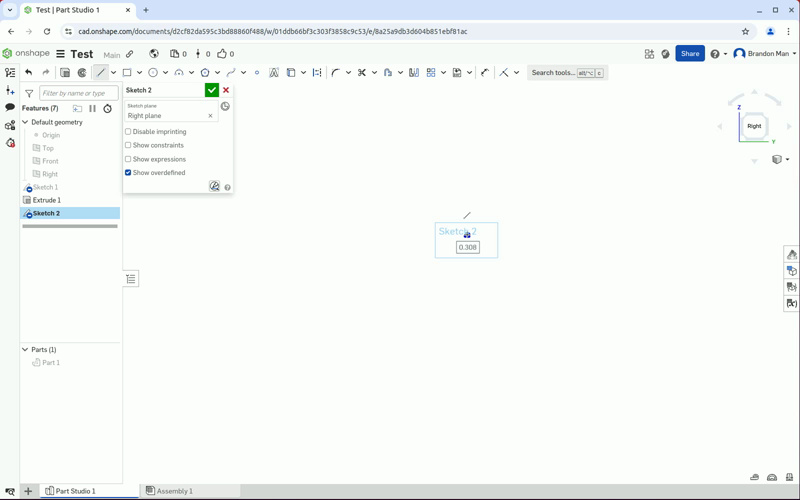
mouse_move(497, 234)
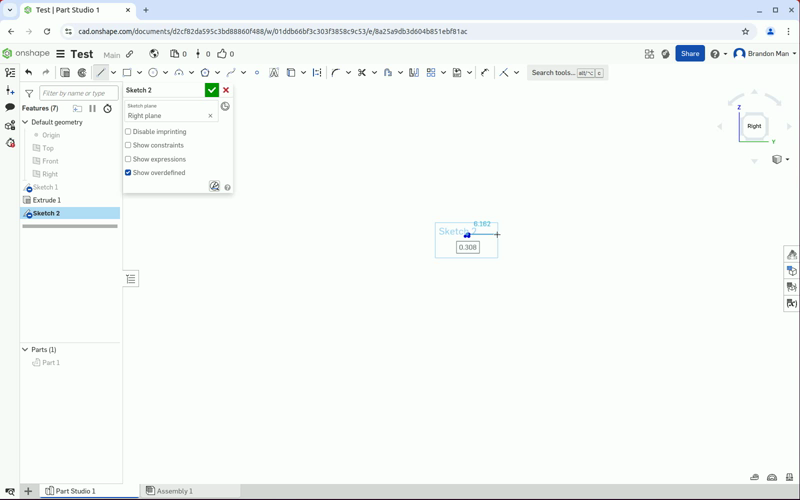
mouse_move(465, 234)
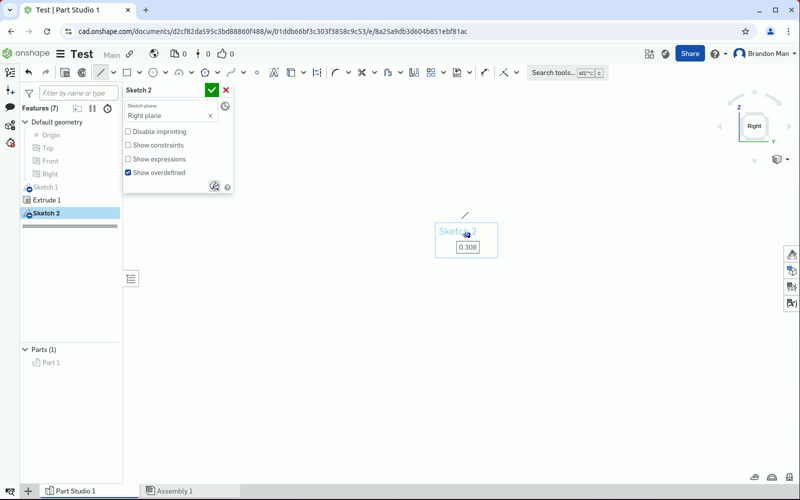
scroll(6)
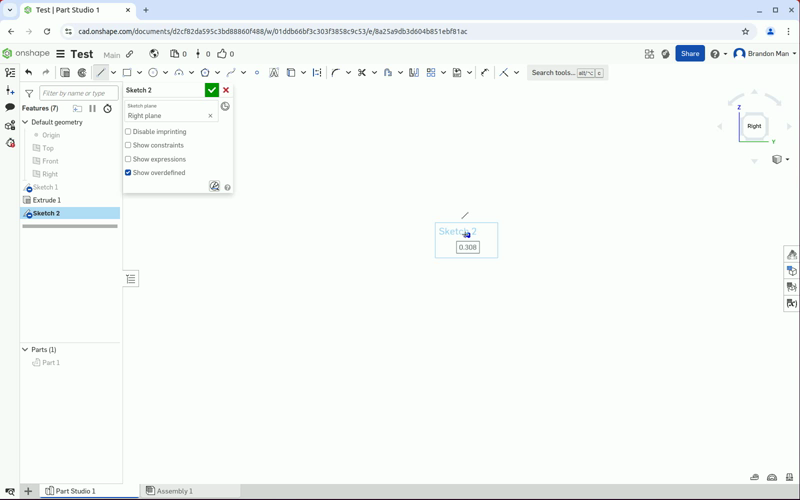
scroll(6)
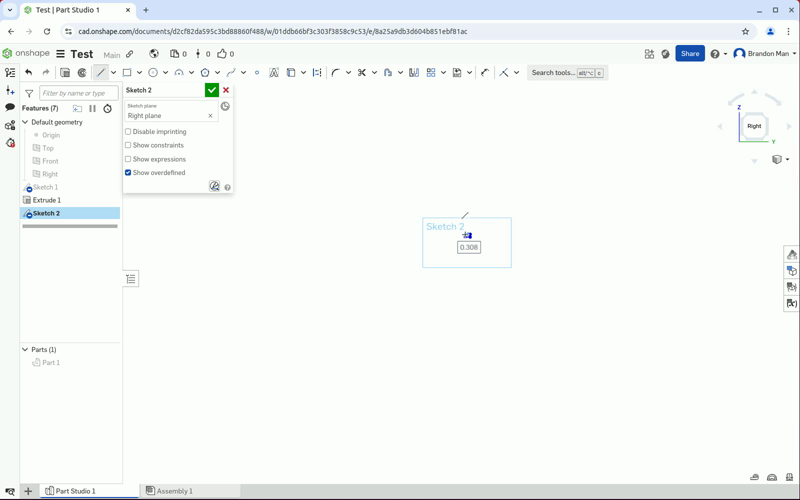
scroll(6)
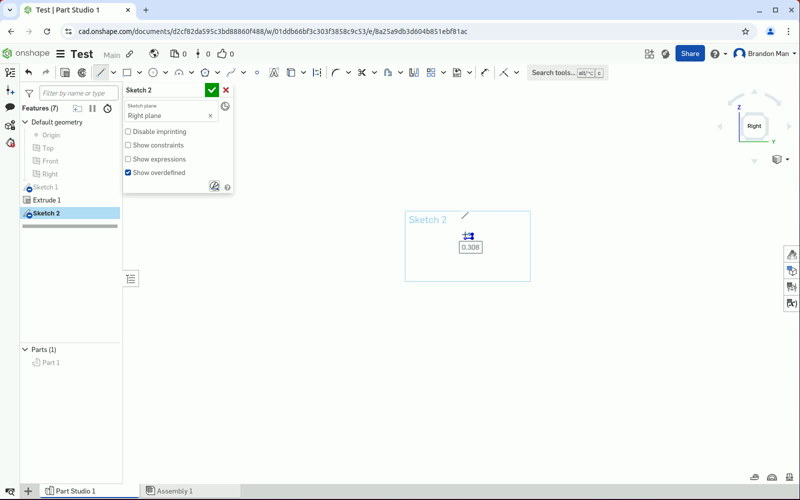
scroll(6)
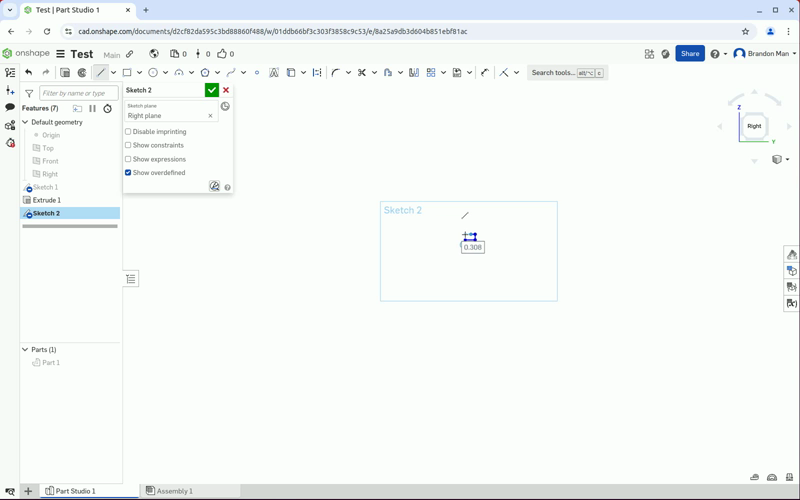
scroll(6)
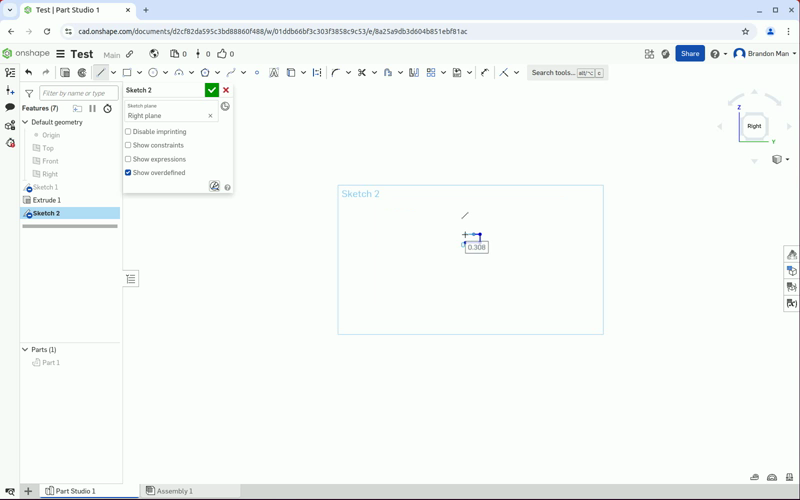
scroll(6)
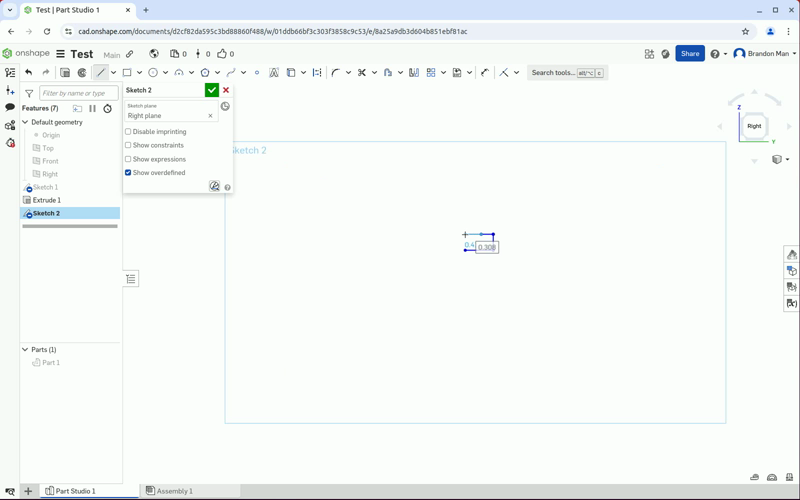
scroll(6)
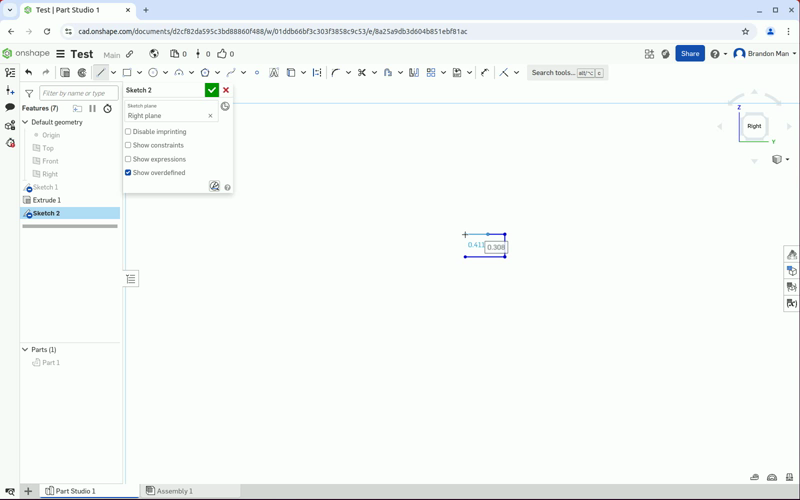
click(465, 234)
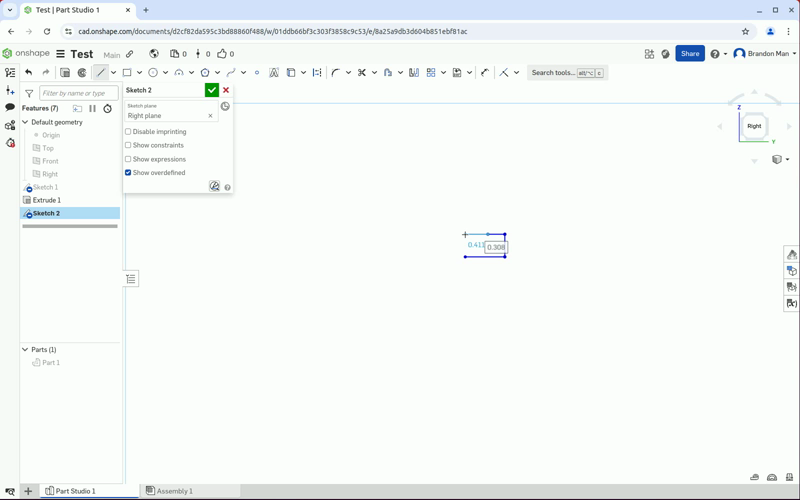
scroll(-6)
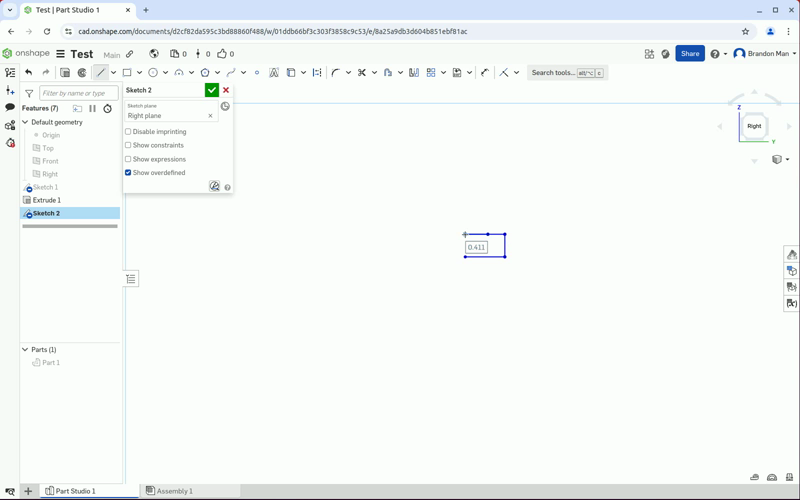
scroll(-6)
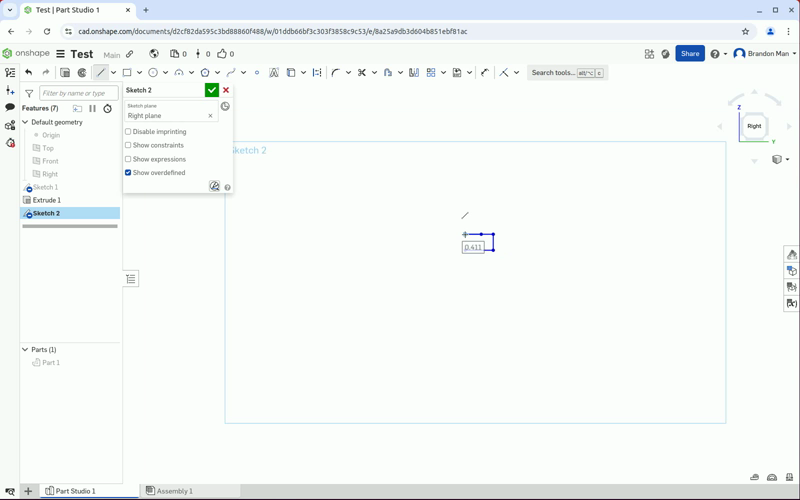
scroll(-6)
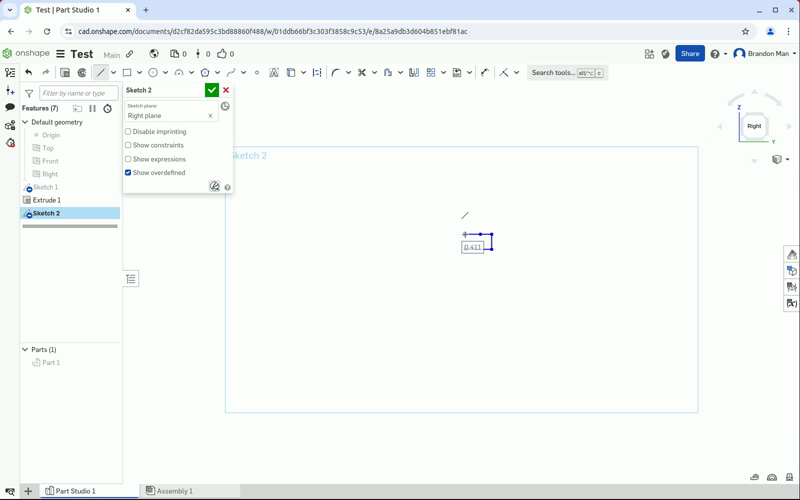
scroll(-6)
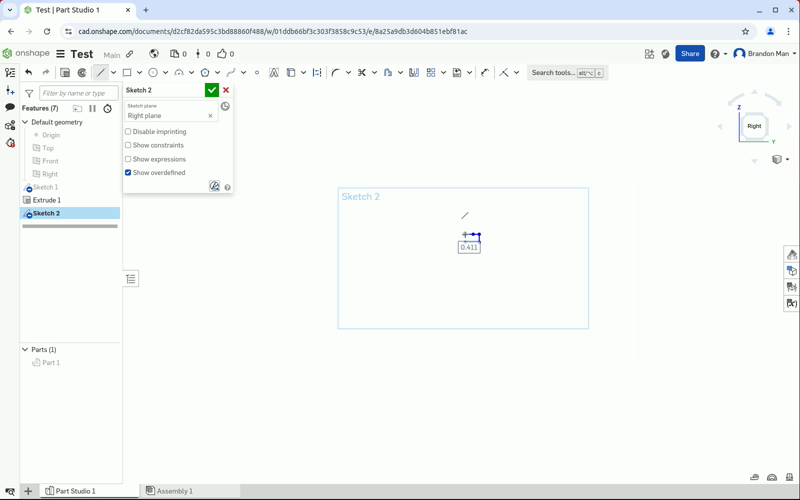
scroll(-6)
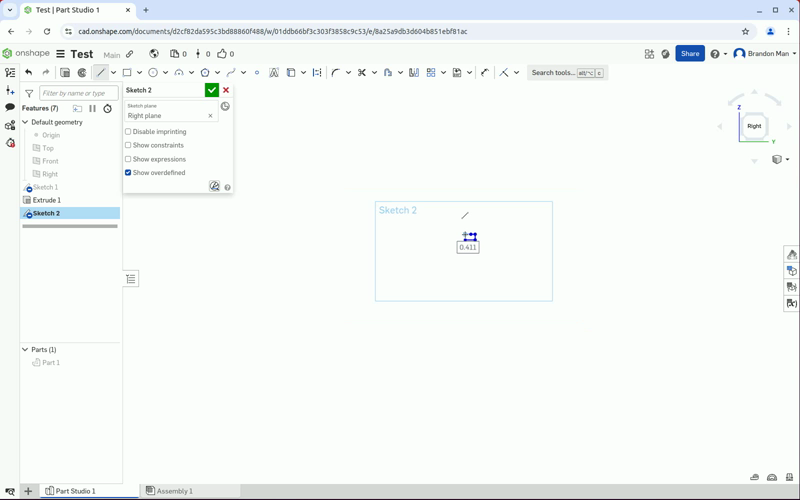
scroll(-6)
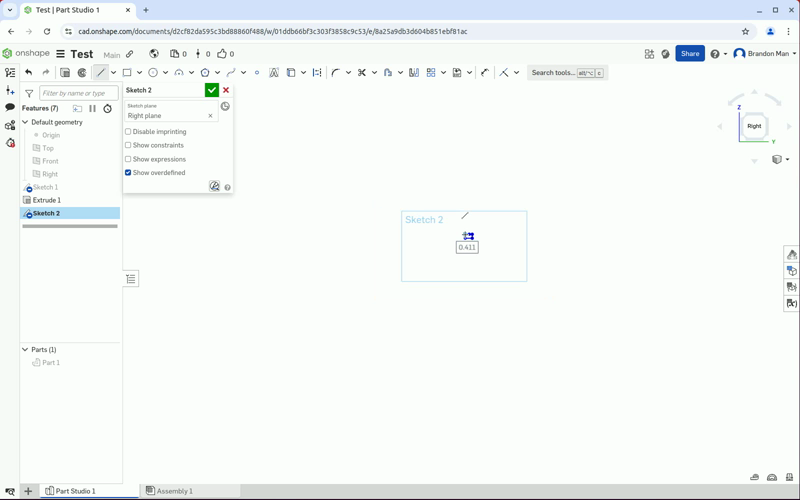
scroll(-6)
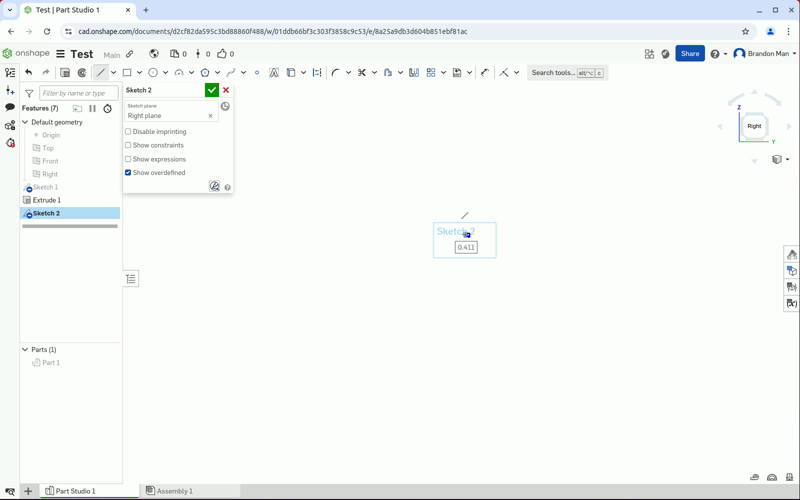
key_up(shift)
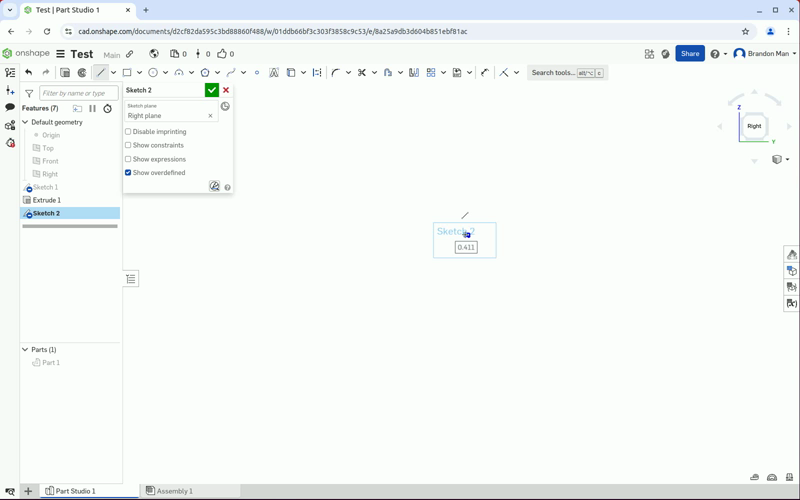
mouse_move(495, 234)
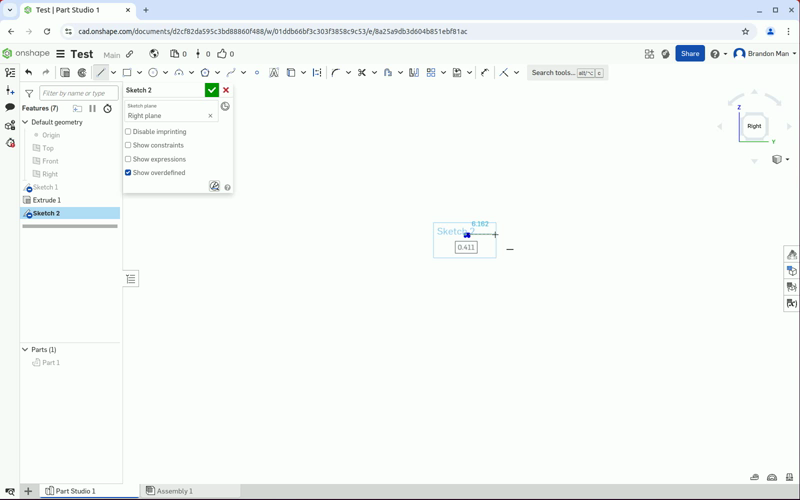
key_down(shift)
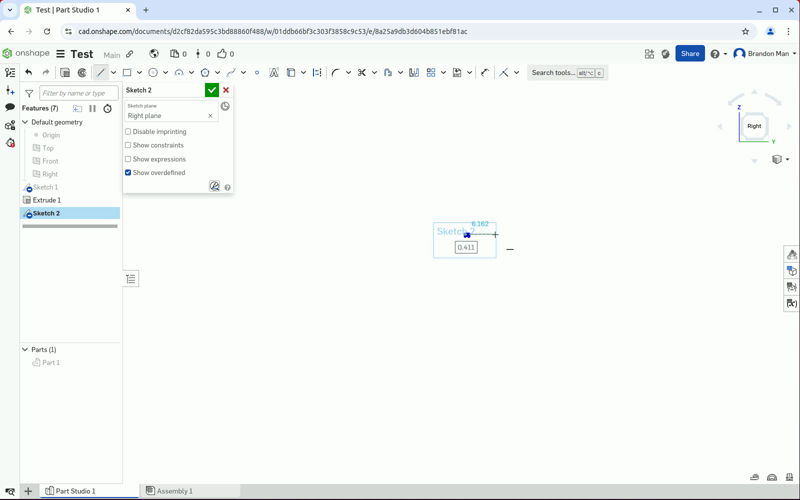
mouse_move(465, 236)
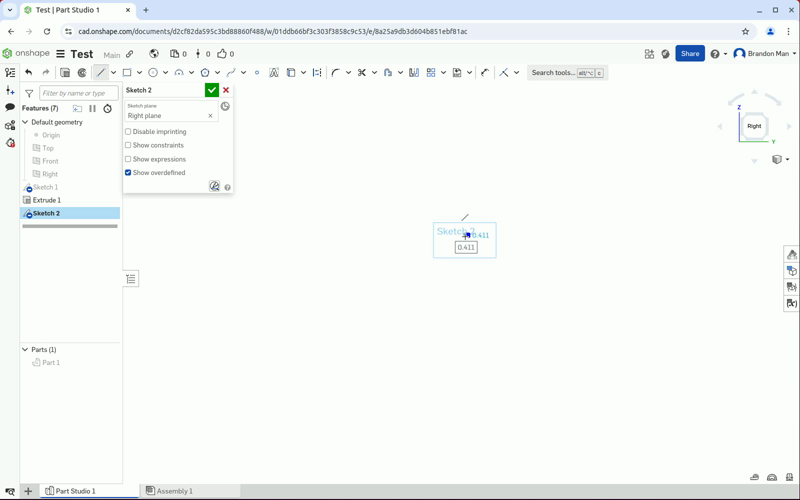
scroll(6)
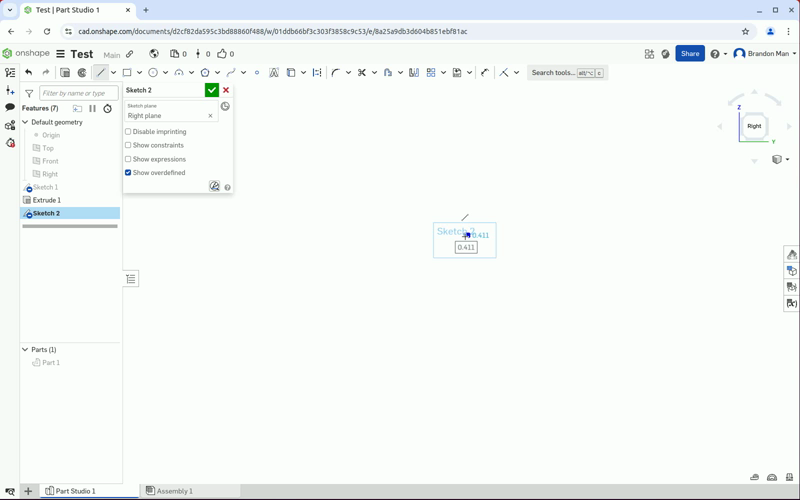
scroll(6)
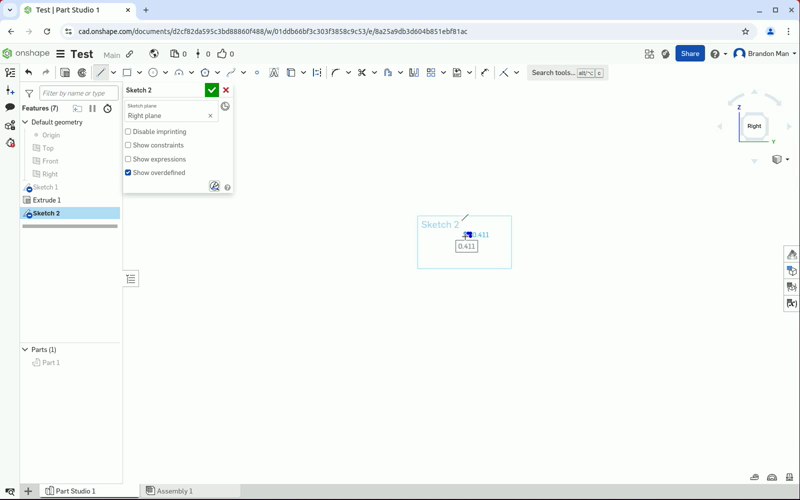
scroll(6)
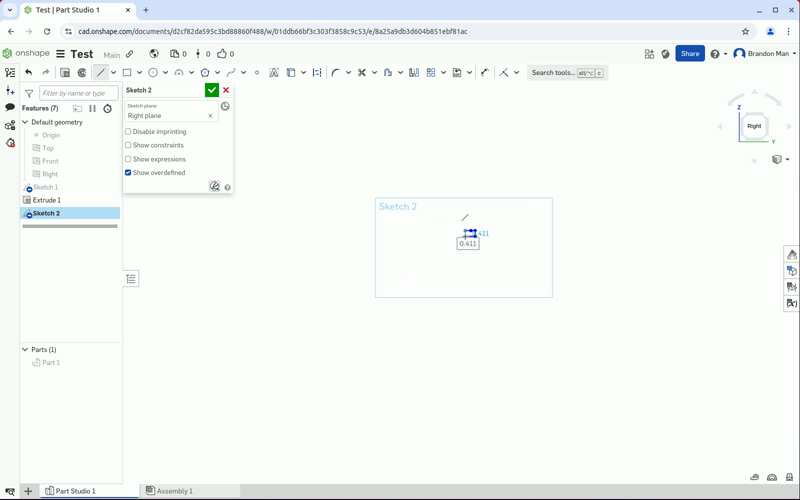
scroll(6)
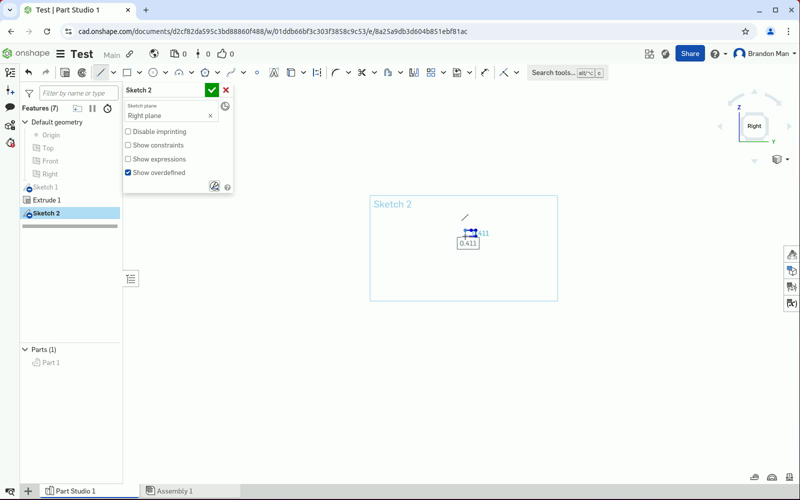
scroll(6)
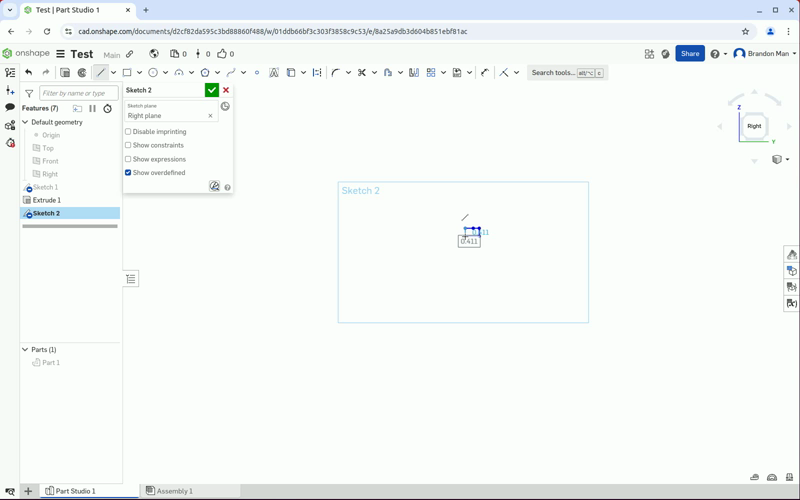
scroll(6)
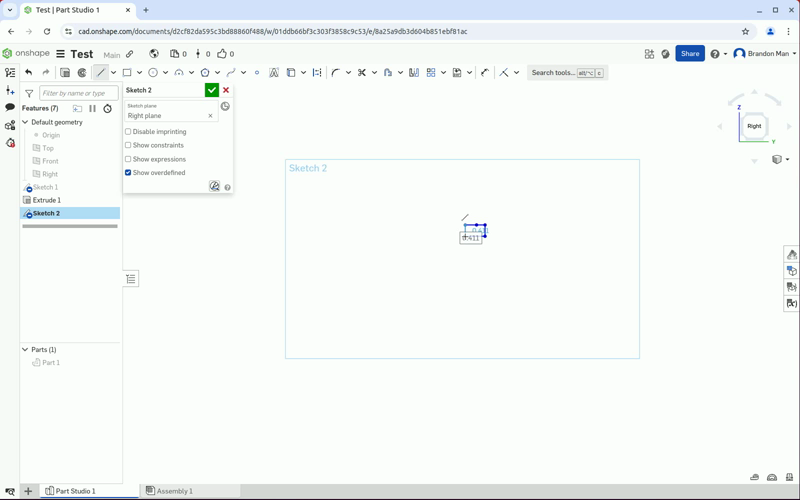
scroll(6)
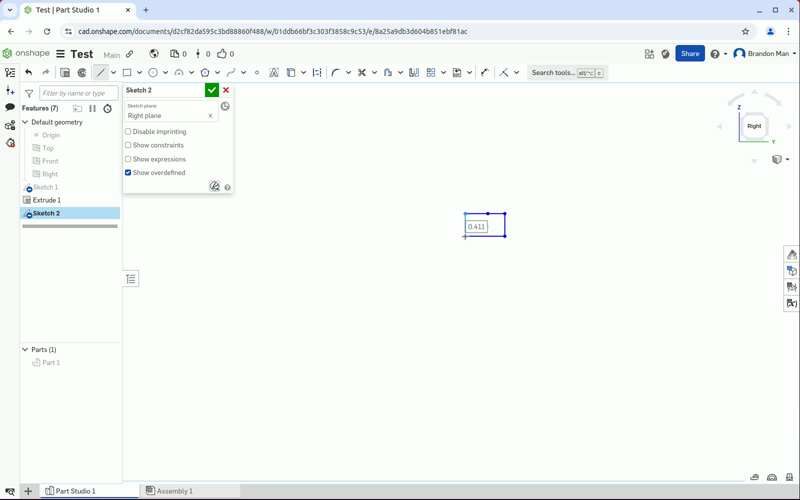
key_up(shift)
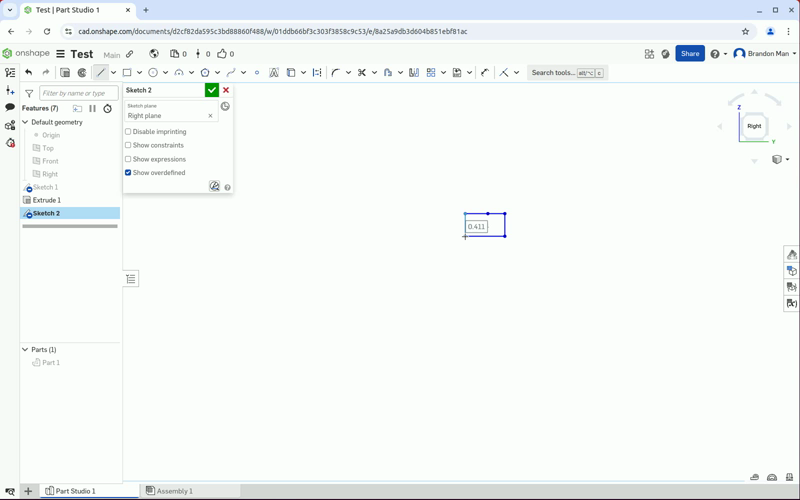
click(465, 236)
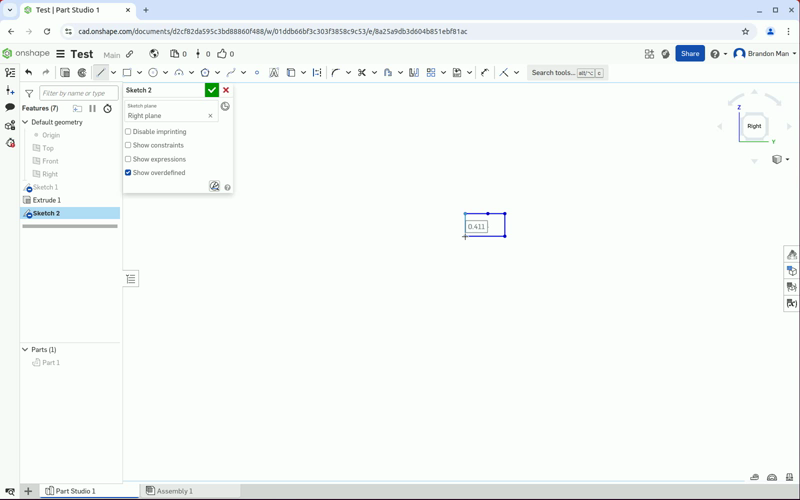
scroll(-6)
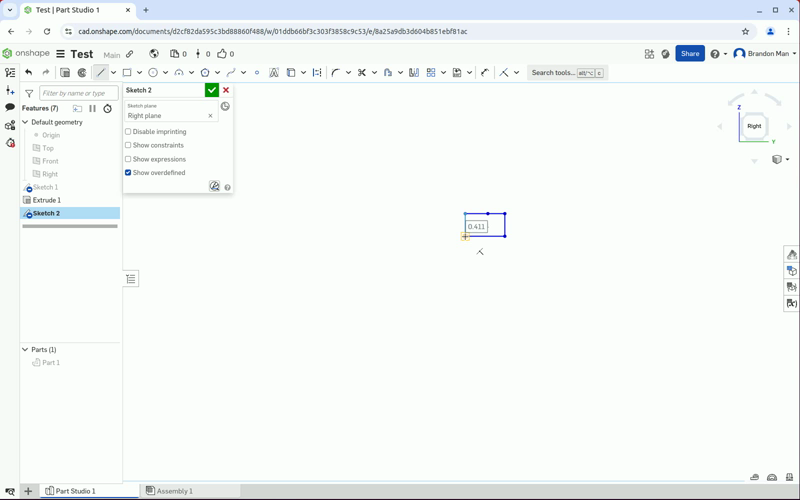
scroll(-6)
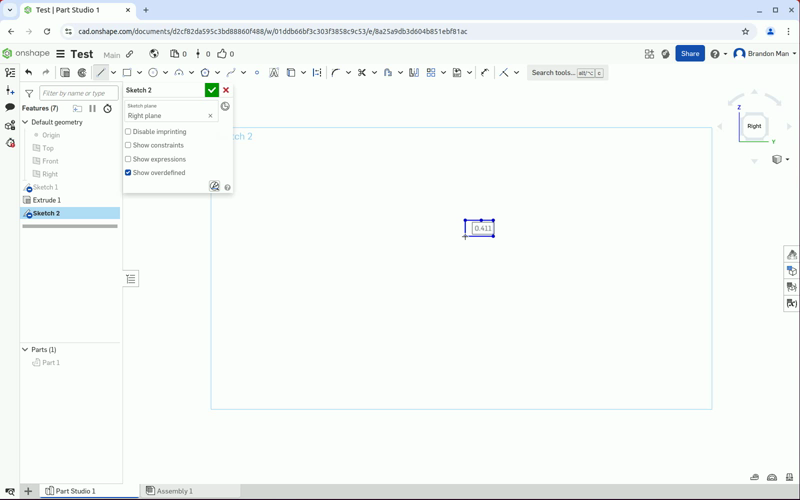
scroll(-6)
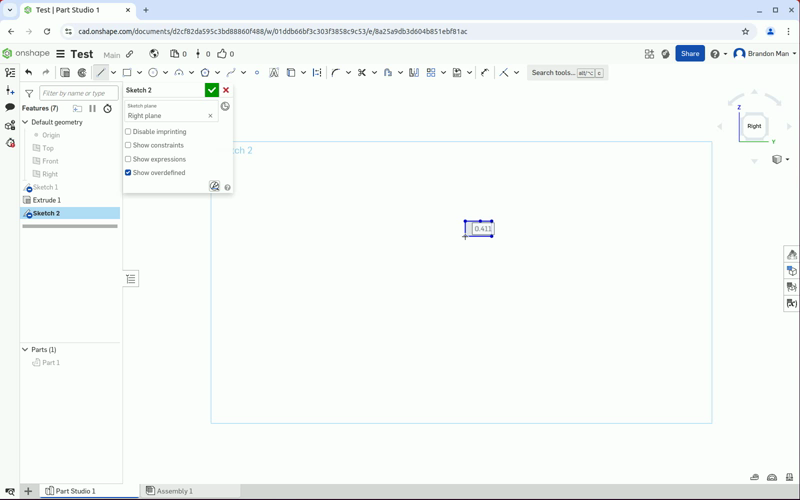
scroll(-6)
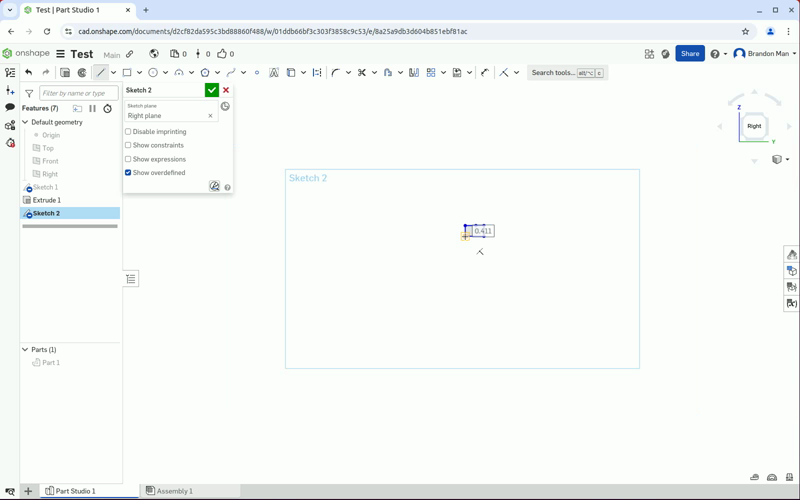
scroll(-6)
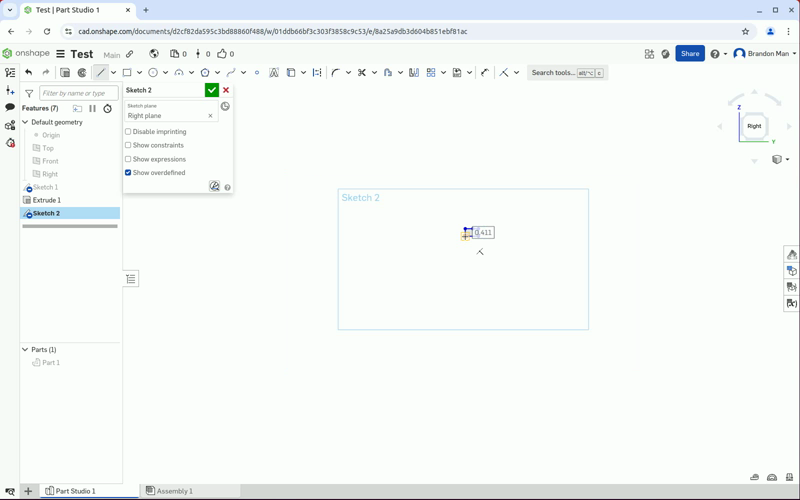
scroll(-6)
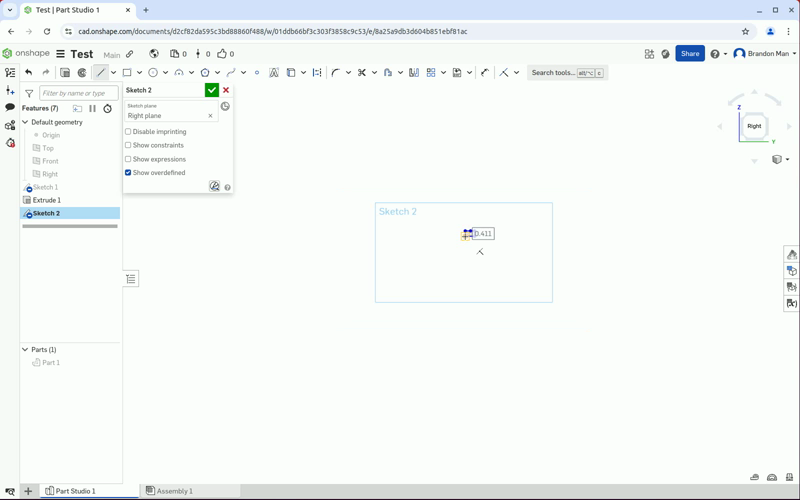
scroll(-6)
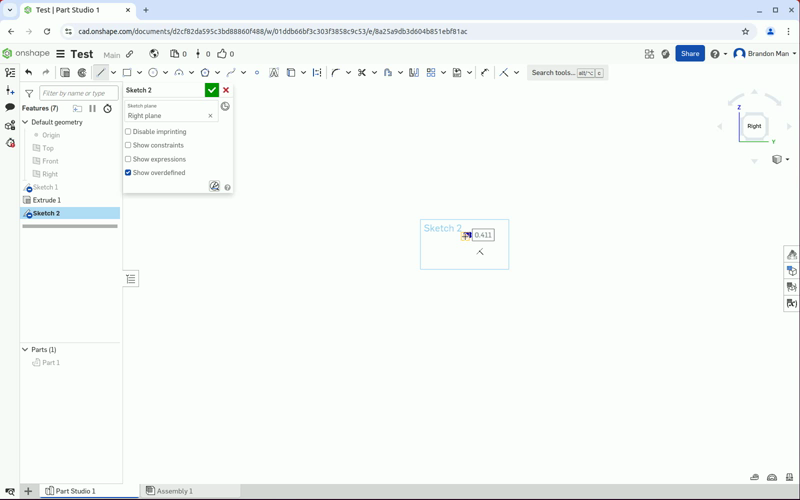
key(esc)
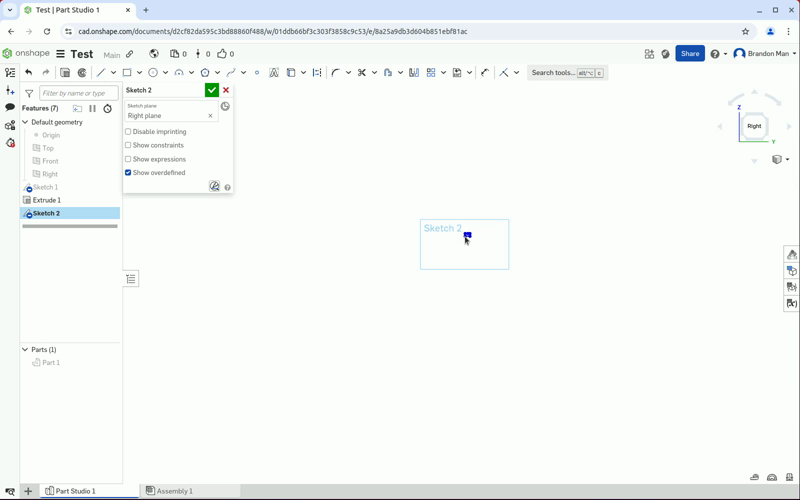
mouse_move(468, 234)
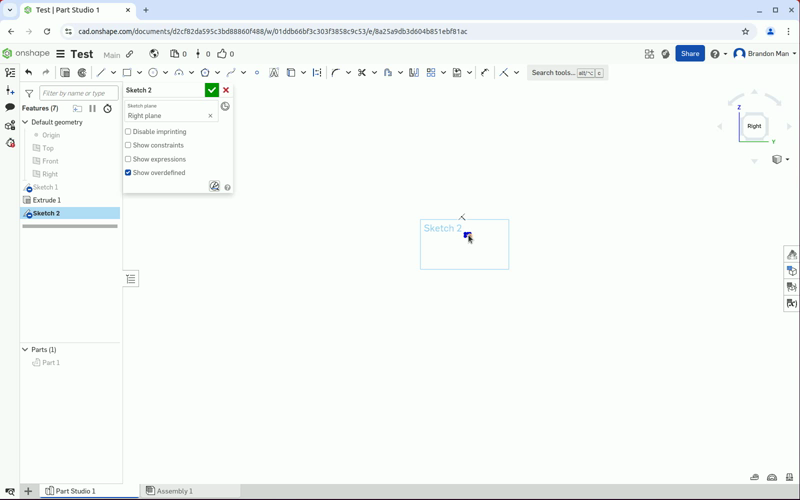
scroll(6)
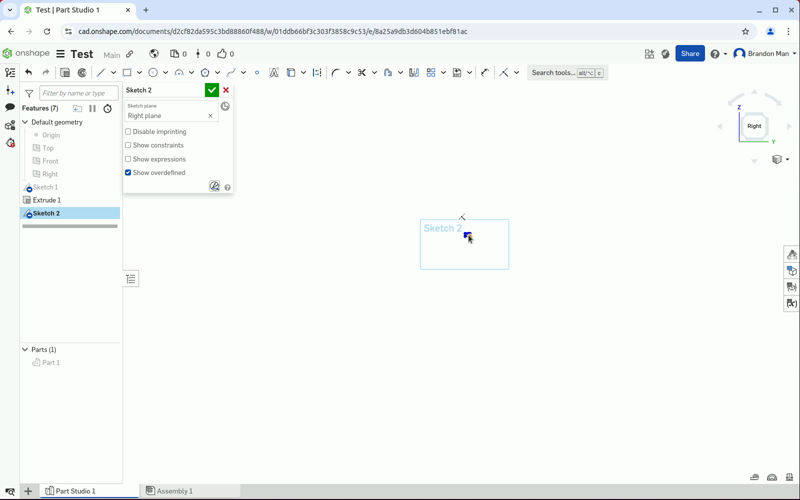
scroll(6)
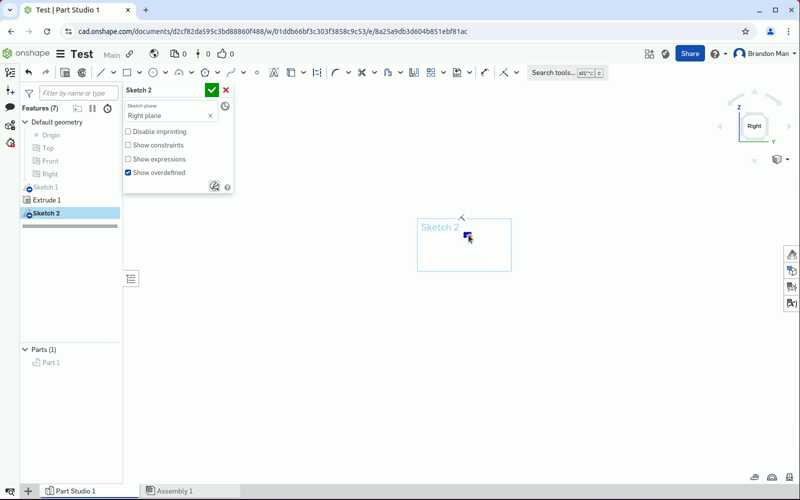
scroll(6)
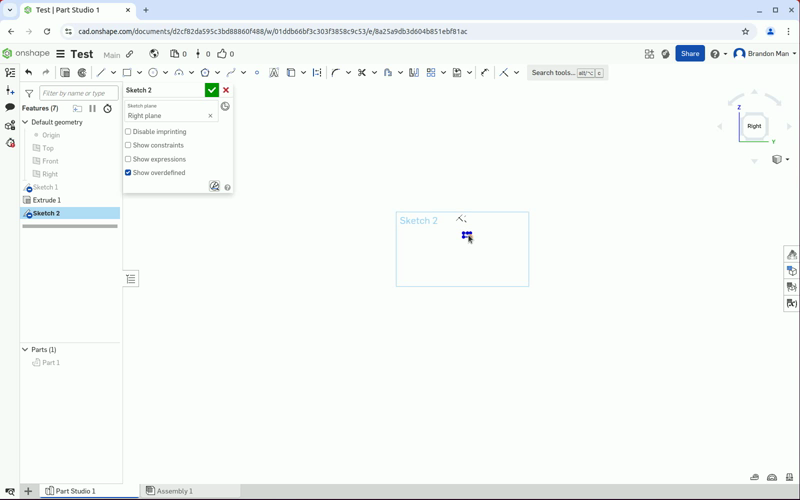
scroll(6)
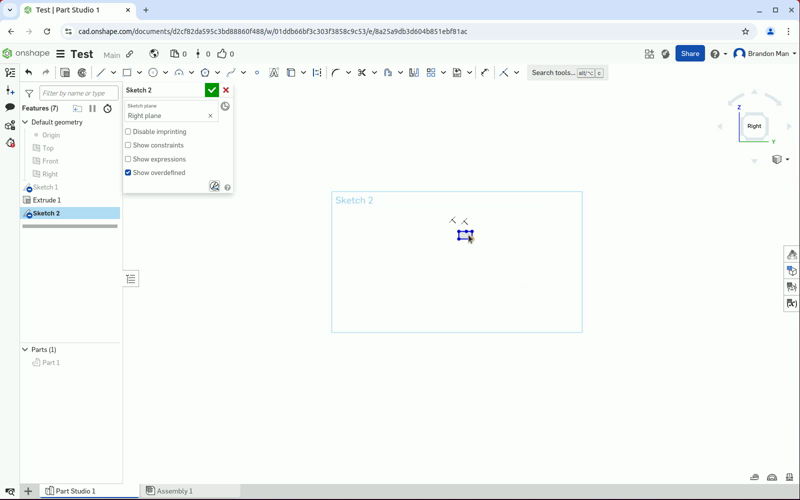
scroll(6)
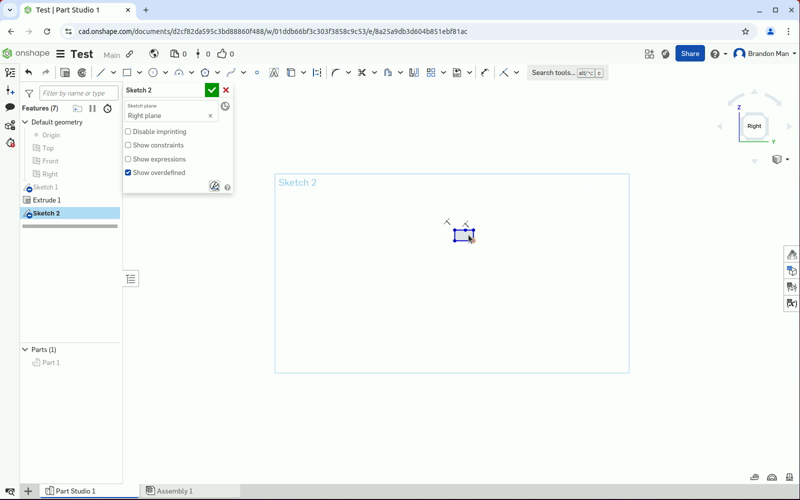
scroll(6)
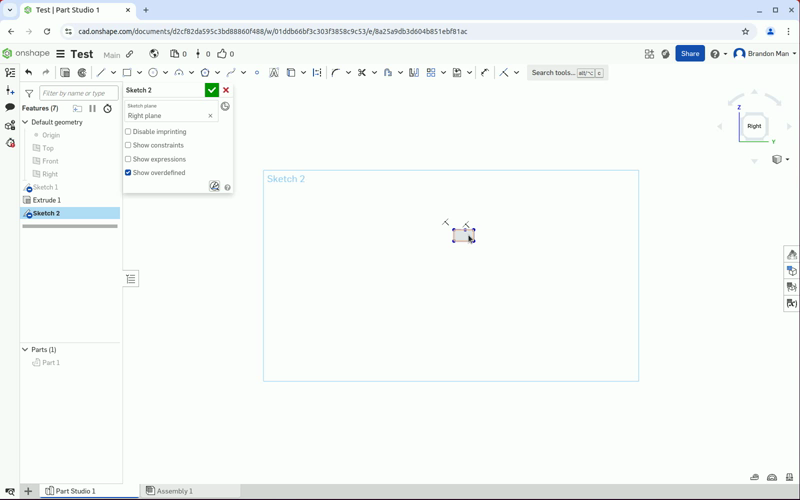
scroll(6)
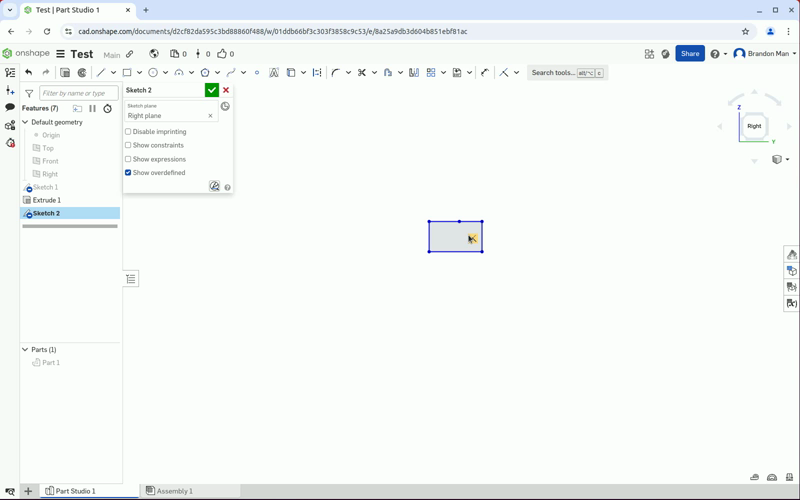
click(468, 234)
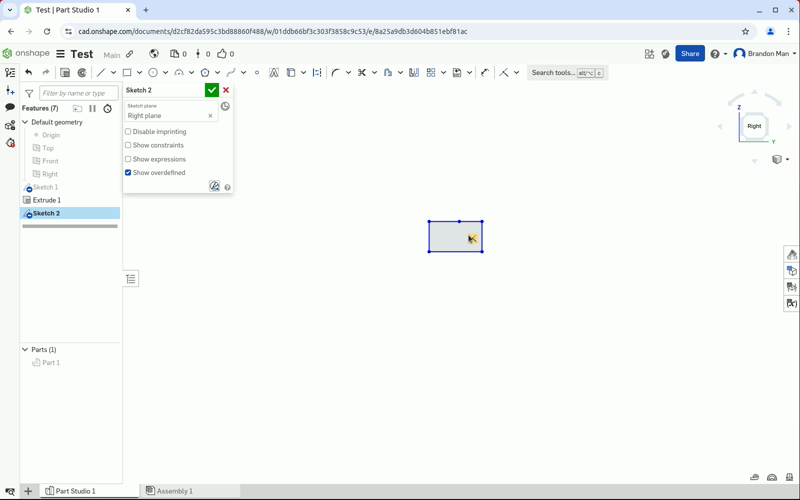
scroll(-6)
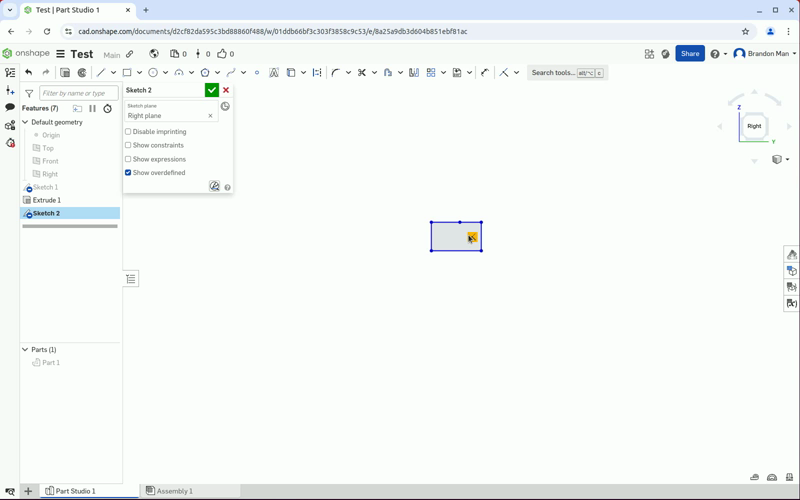
scroll(-6)
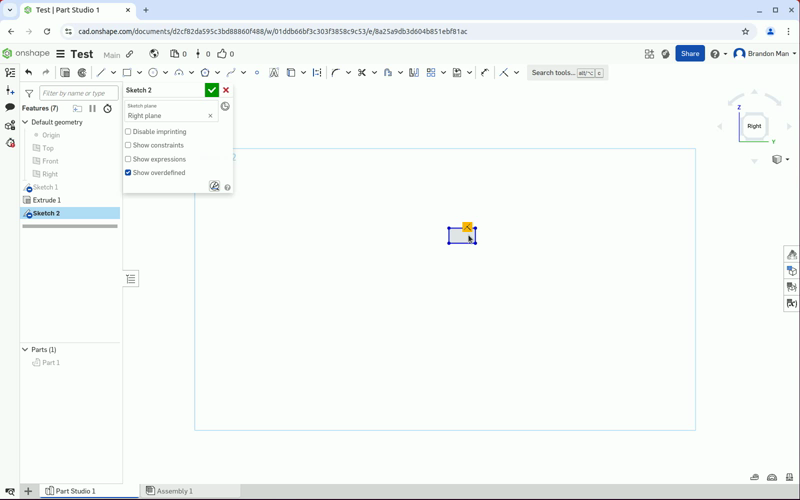
scroll(-6)
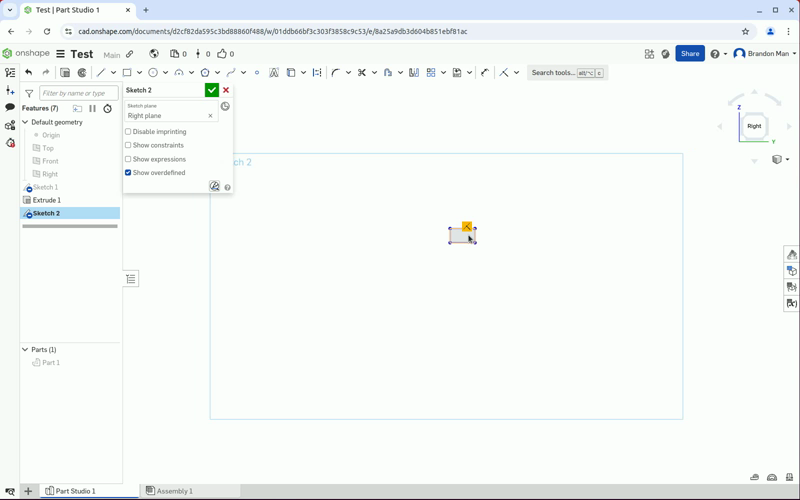
scroll(-6)
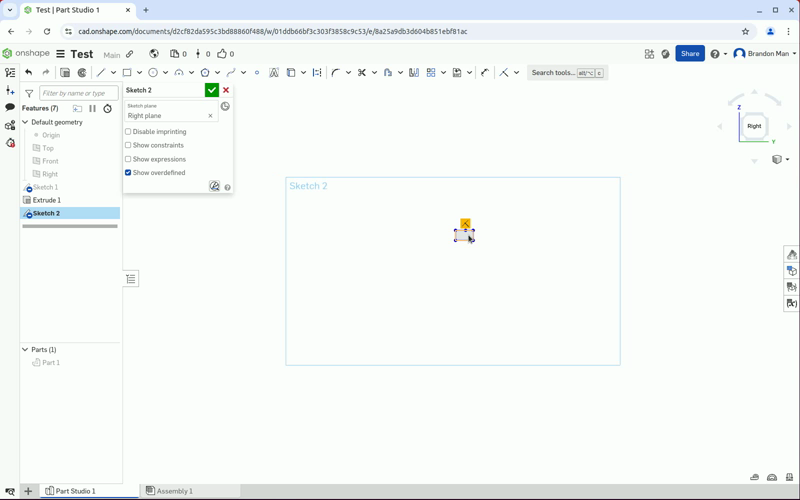
scroll(-6)
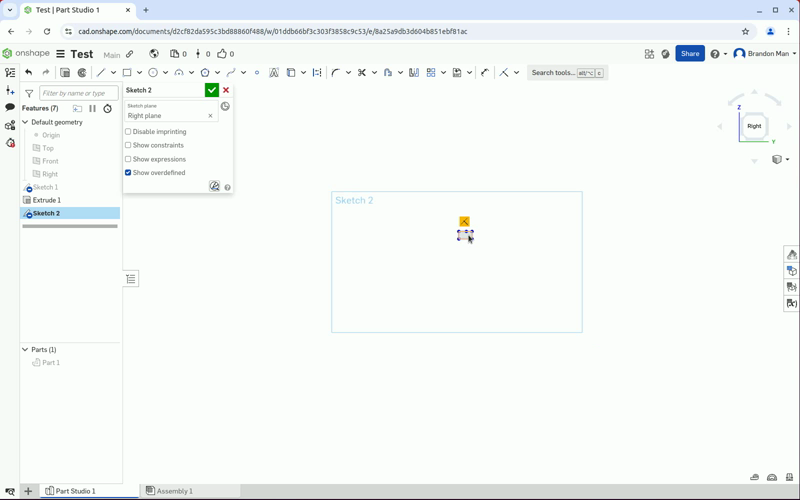
scroll(-6)
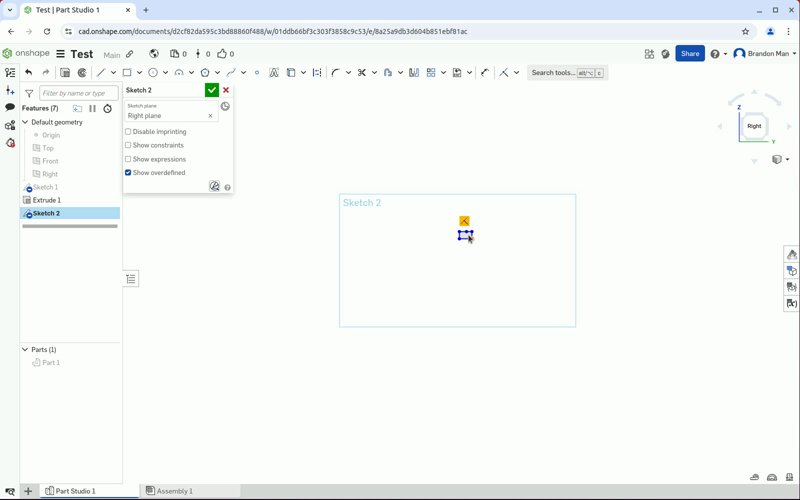
scroll(-6)
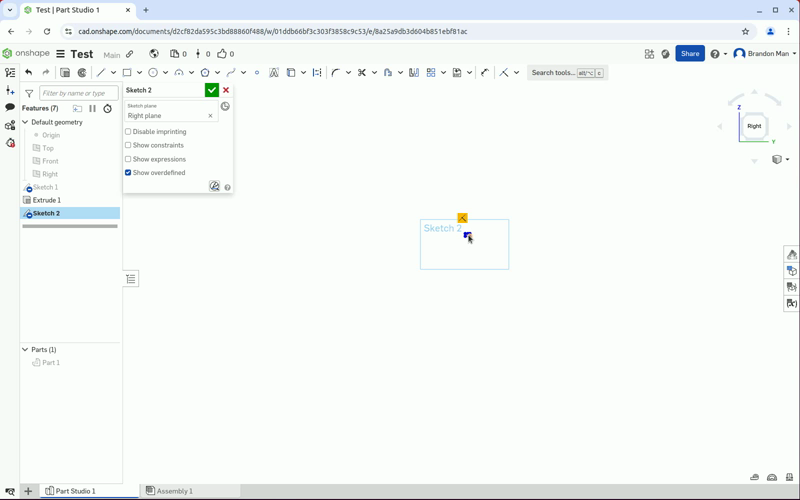
mouse_move(73, 352)
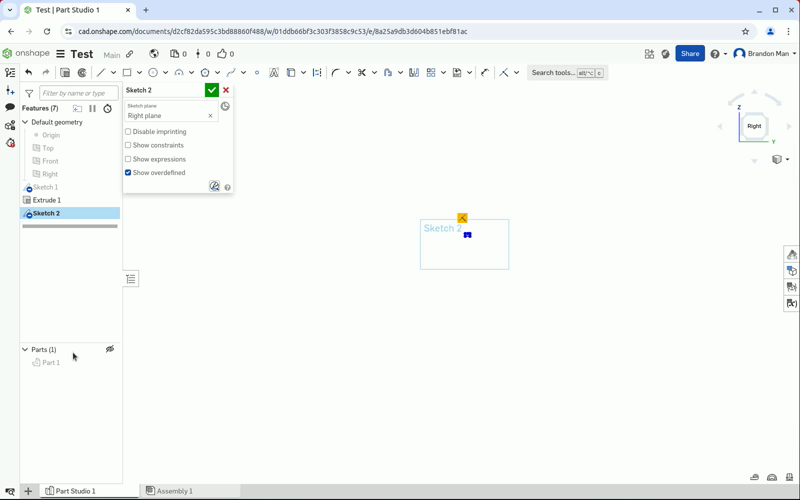
key(shift+y)
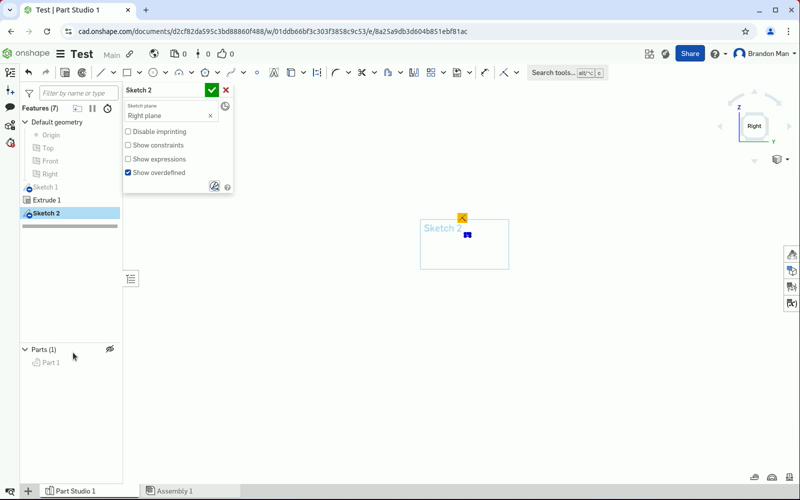
key(shift+e)
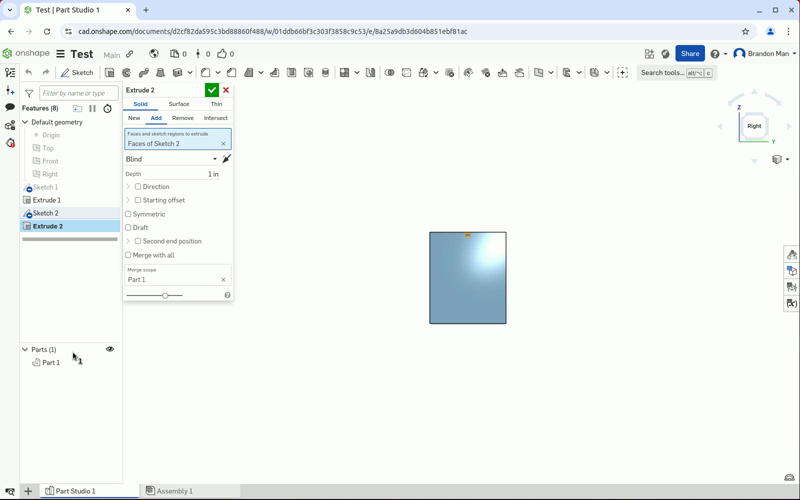
mouse_move(143, 106)
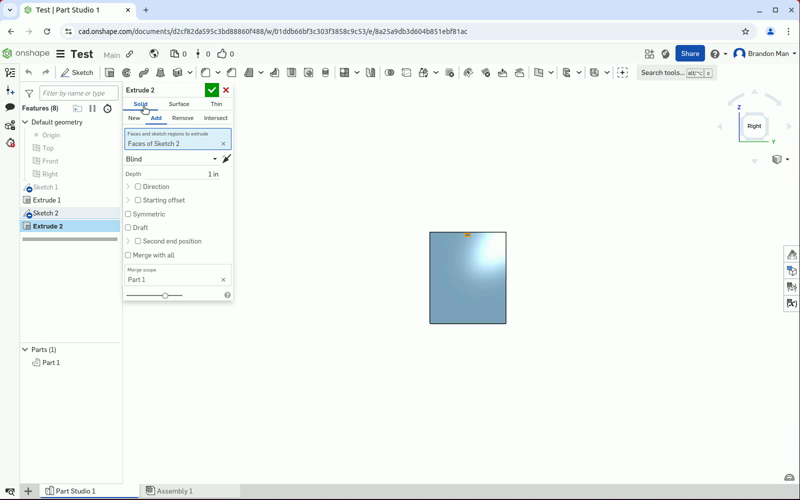
click(143, 106)
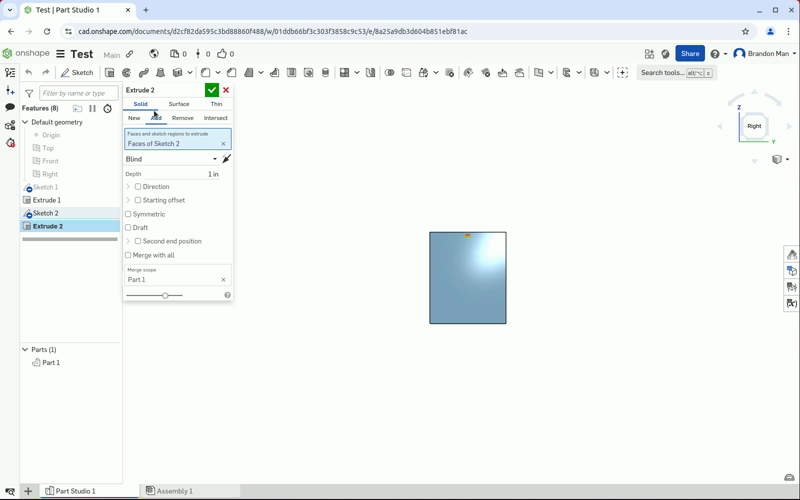
mouse_move(186, 120)
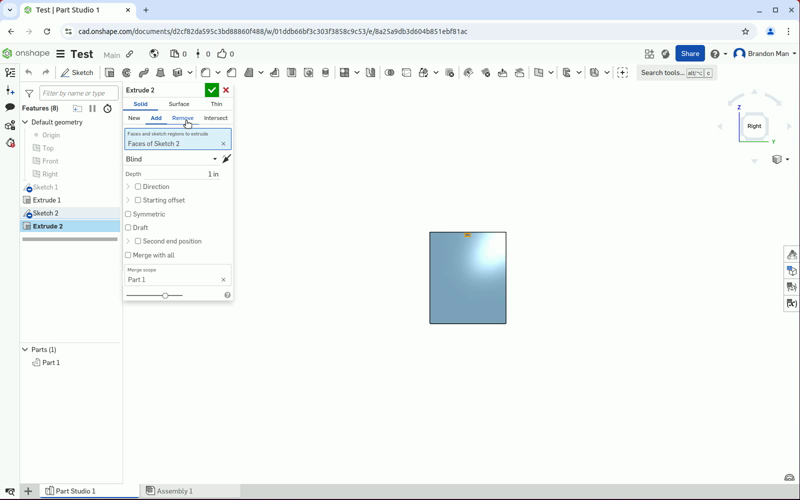
click(186, 120)
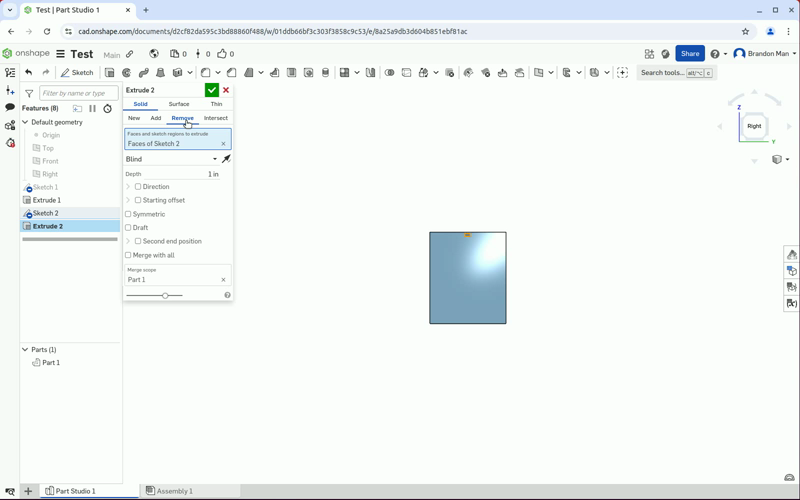
key(tab, 4)
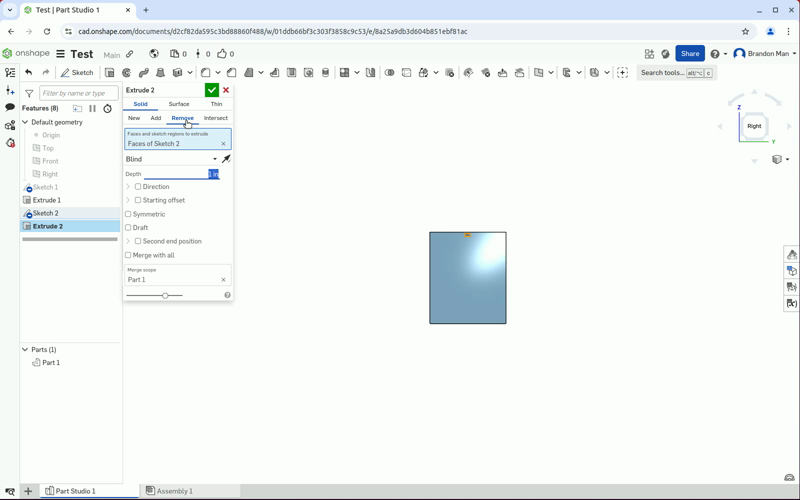
text(23.108)
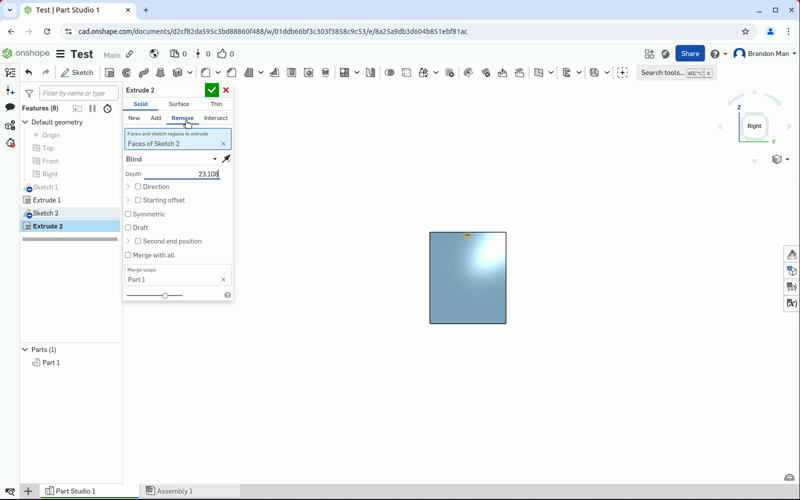
key(tab, 6)
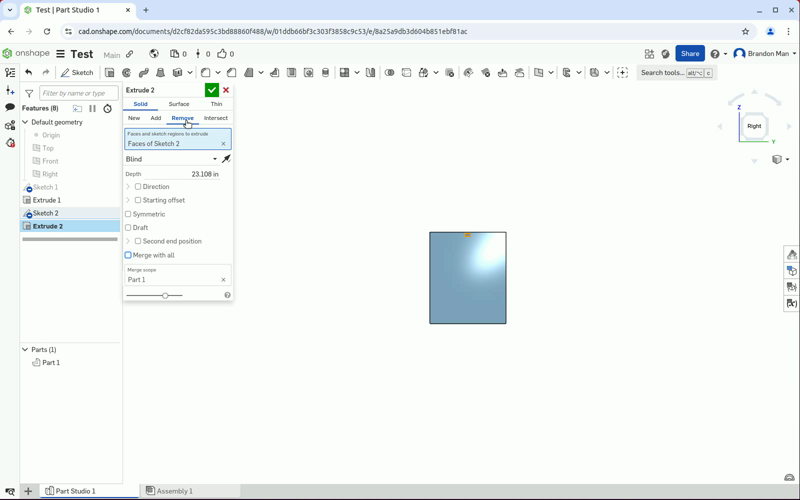
key(space)
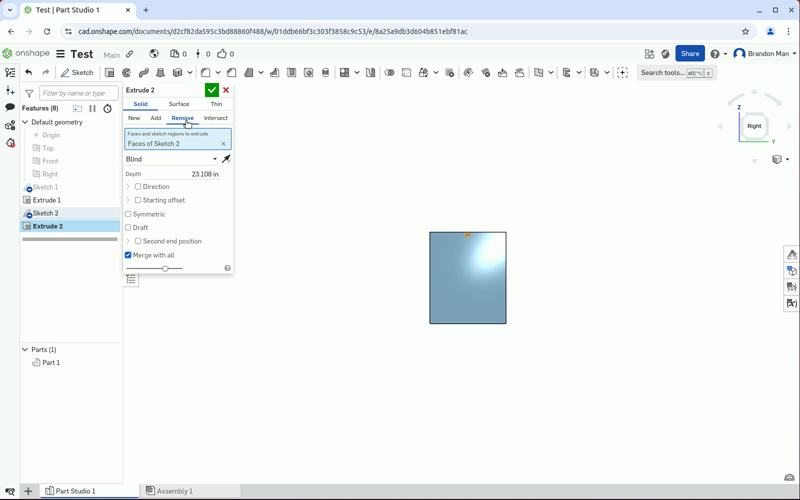
key(enter)
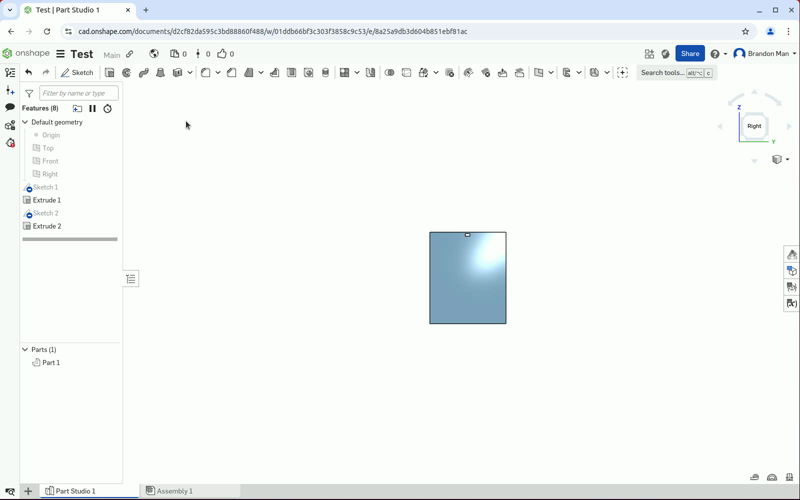
key(shift+h)
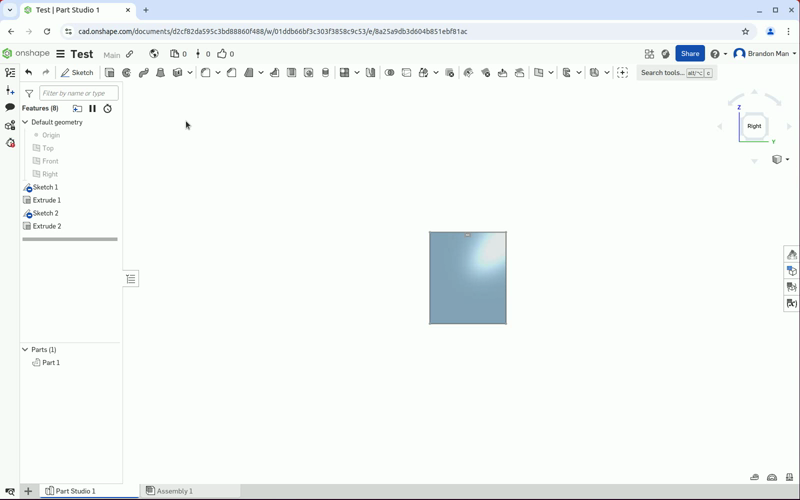
key(shift+h)
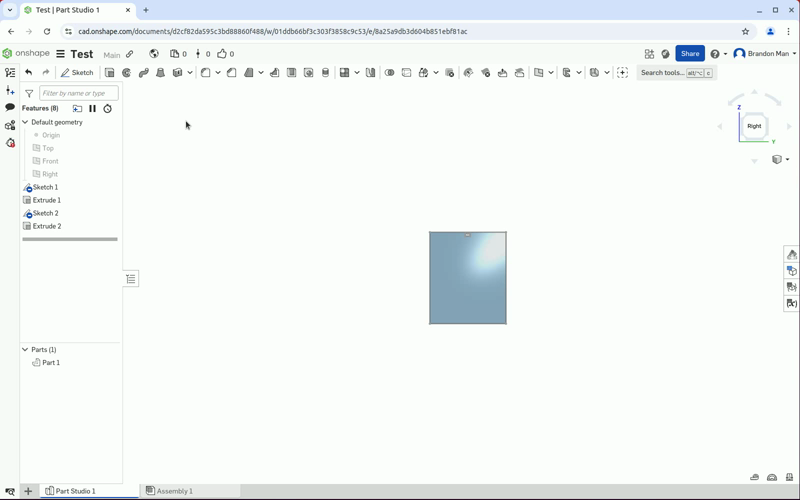
key(shift+7)
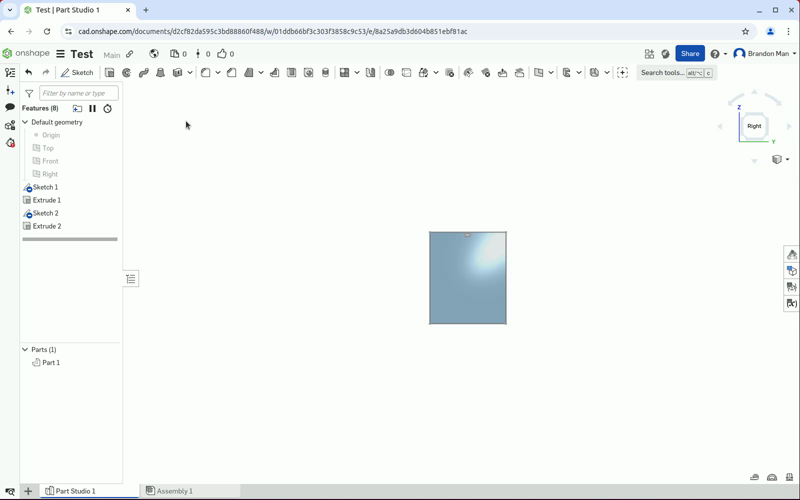
key(right, 2)
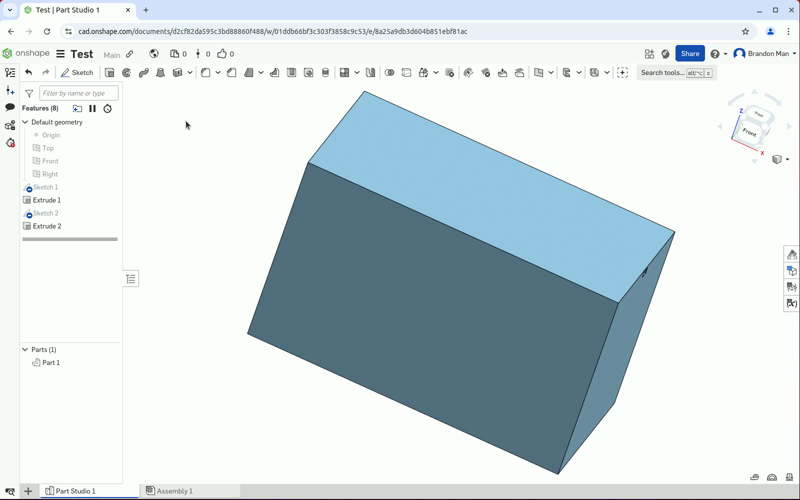
key(down, 2)
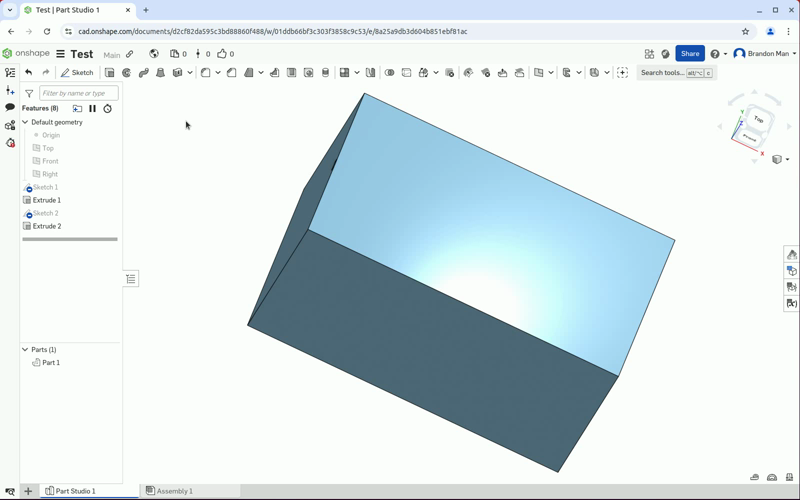
key(up, 2)
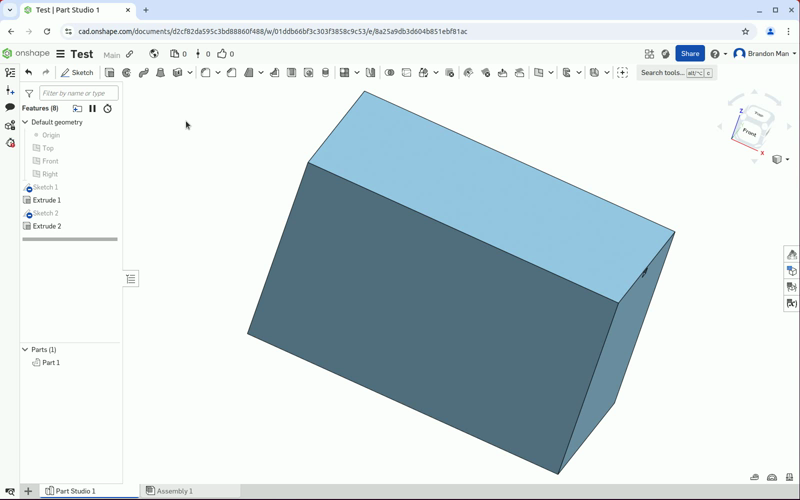
key(left, 2)
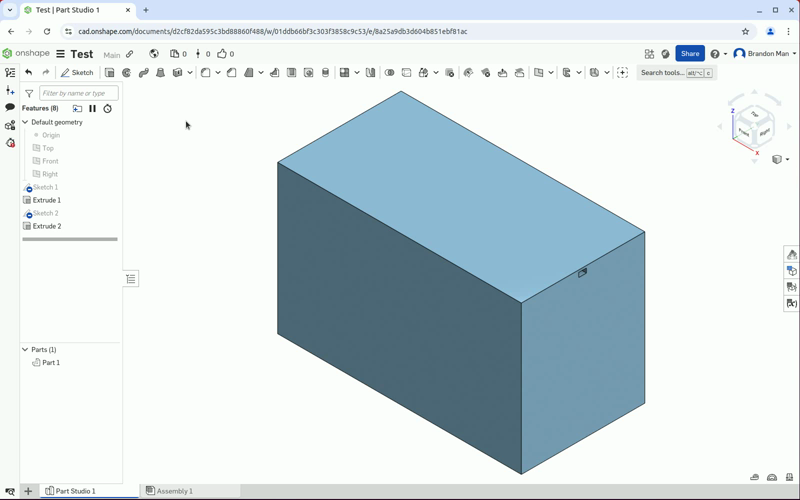
mouse_move(73, 189)
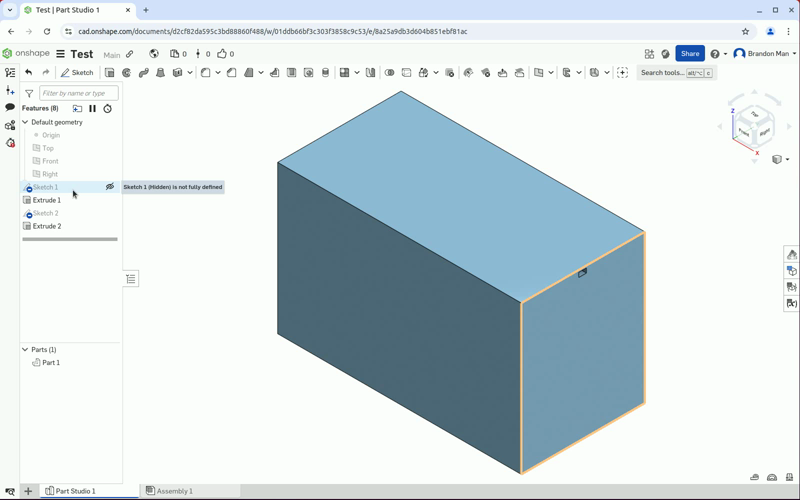
click(73, 189)